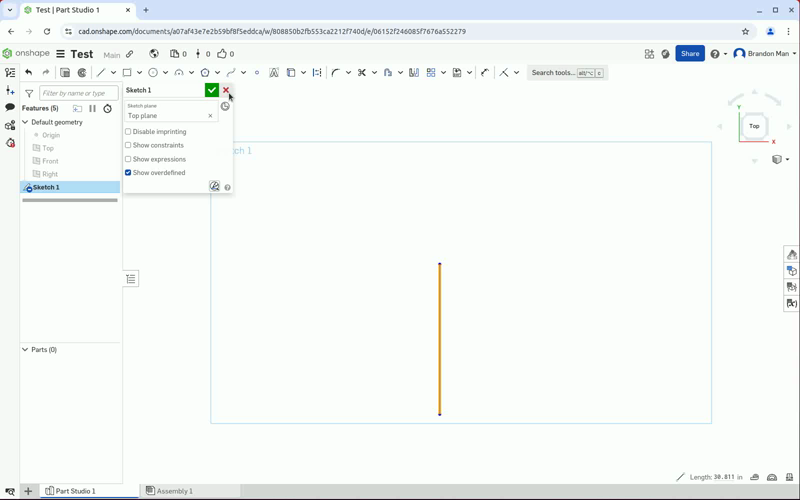
key(shift+h)
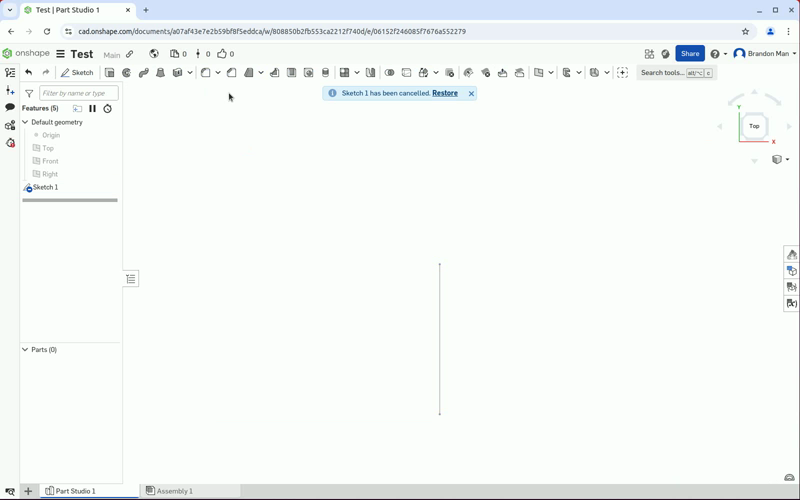
key(shift+s)
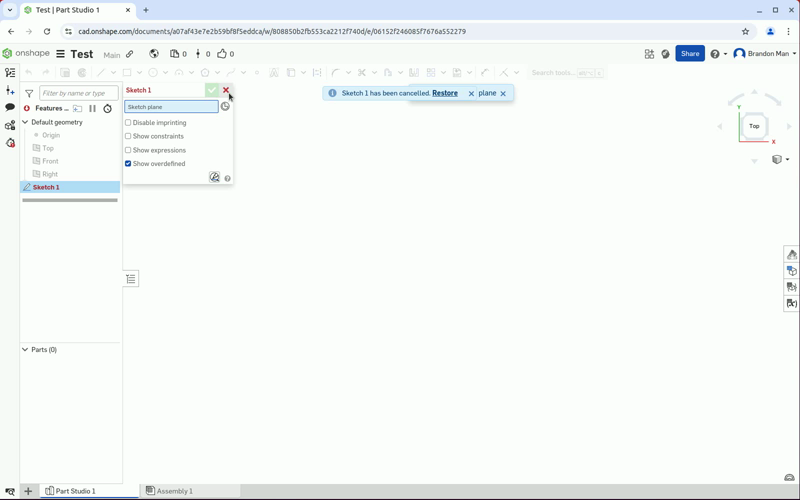
mouse_move(73, 150)
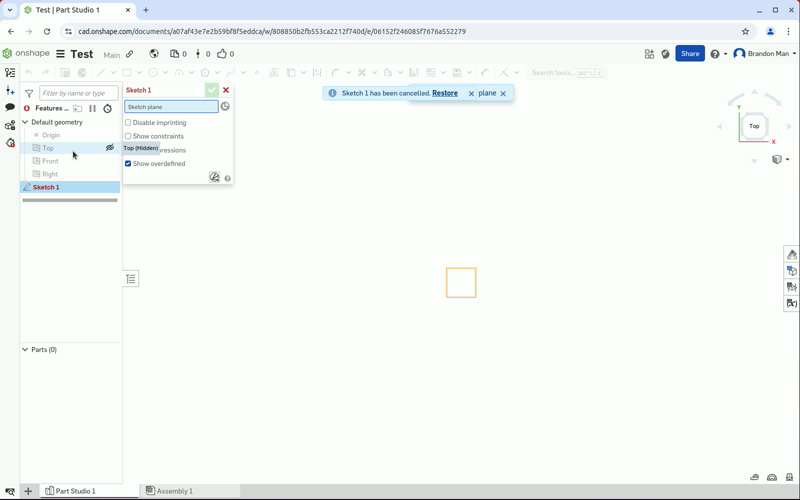
click(73, 150)
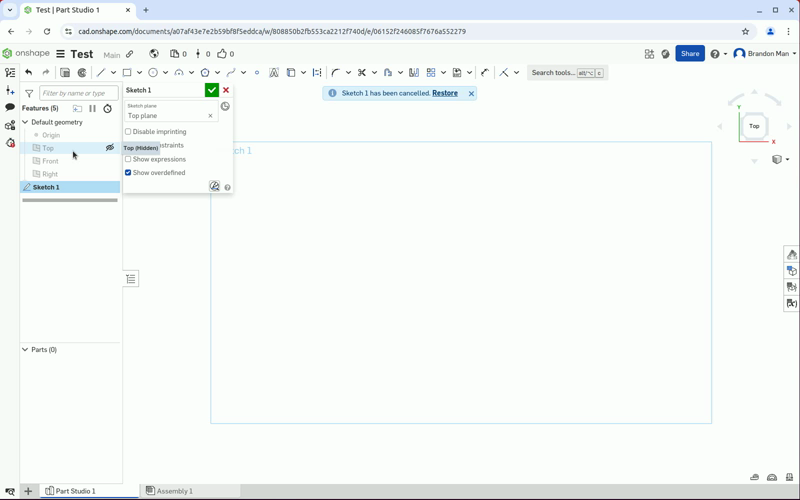
mouse_move(73, 352)
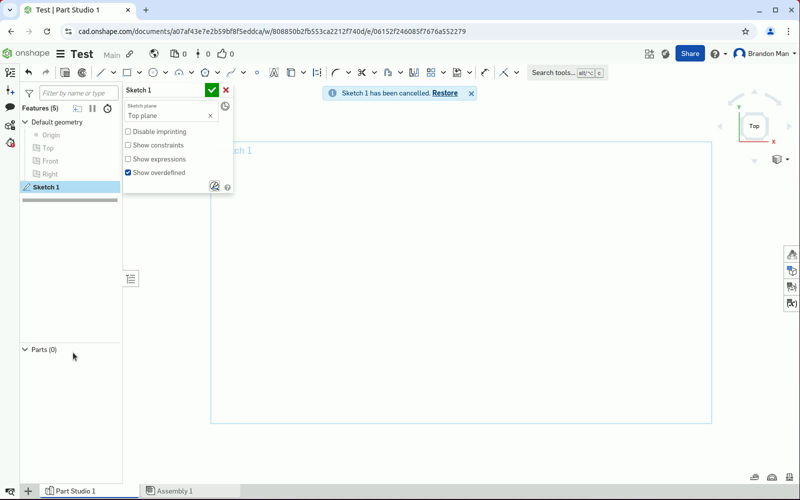
key(y)
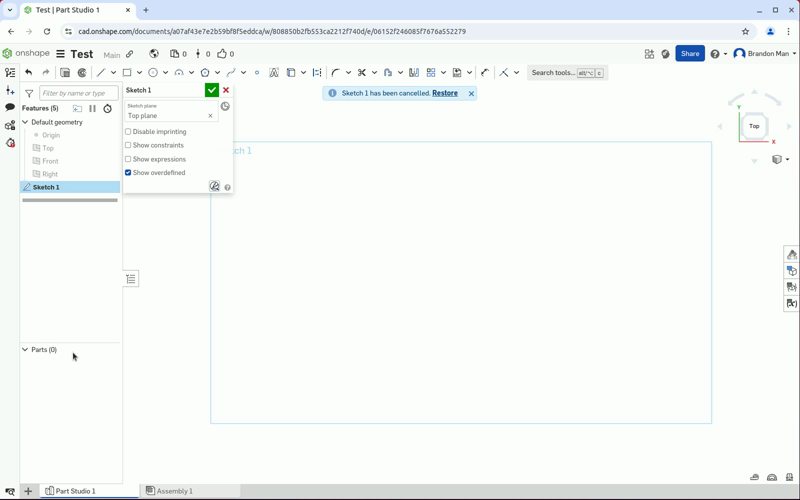
key(l)
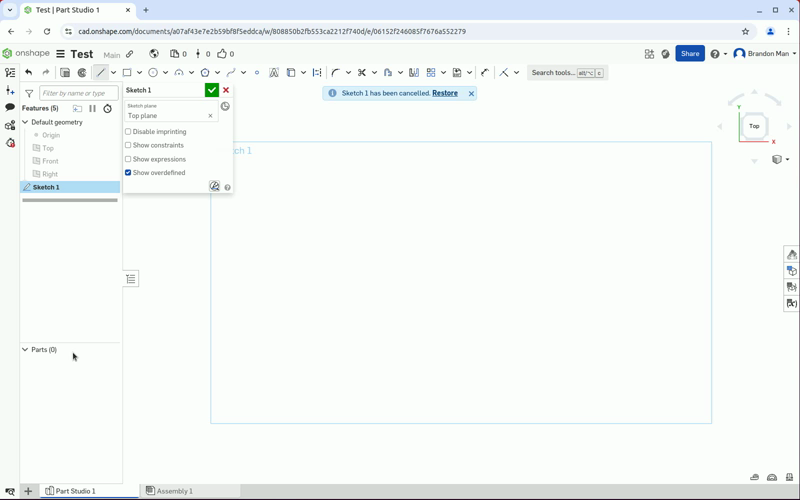
key_down(shift)
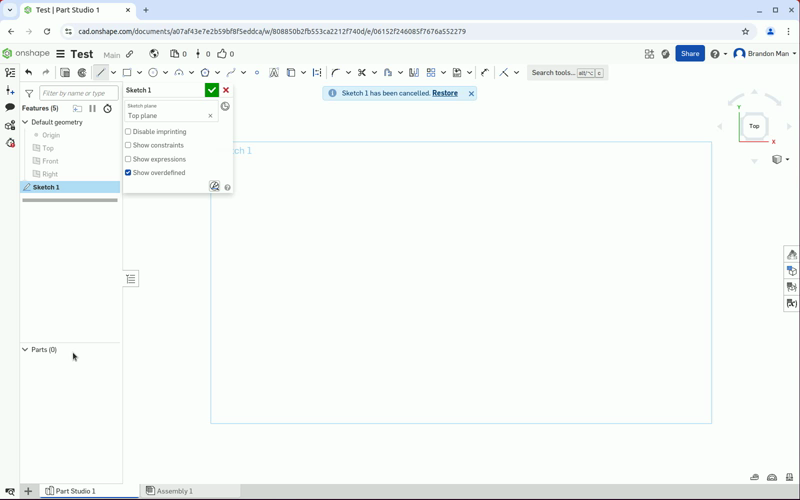
mouse_move(459, 285)
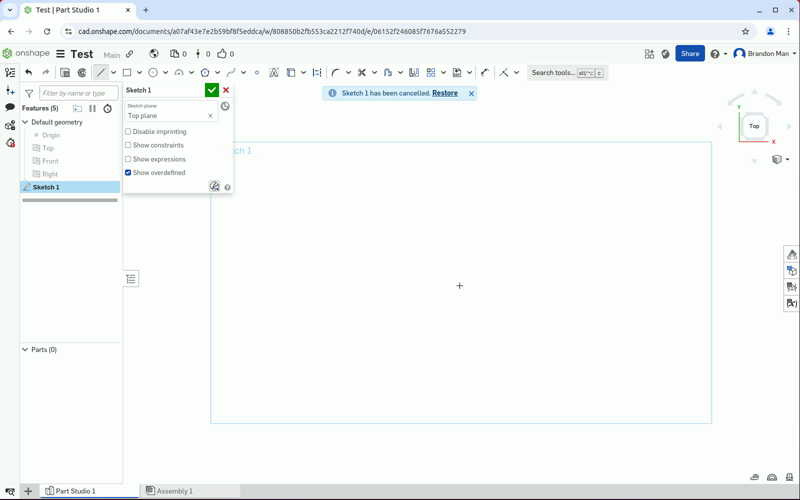
click(459, 285)
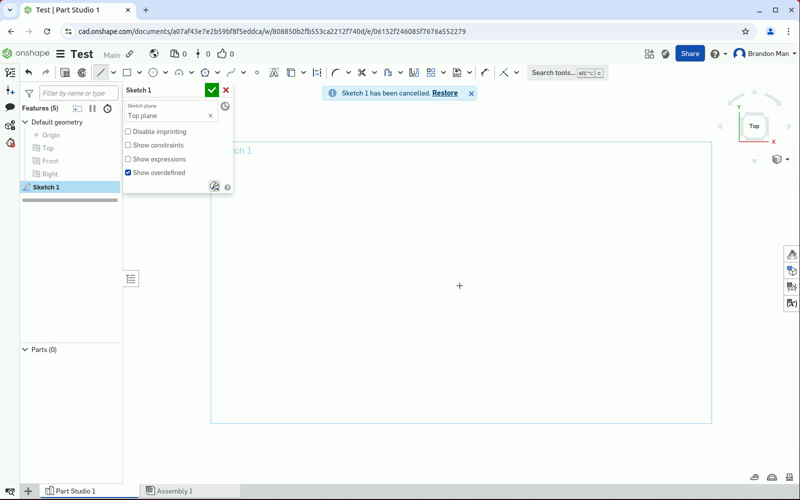
key_up(shift)
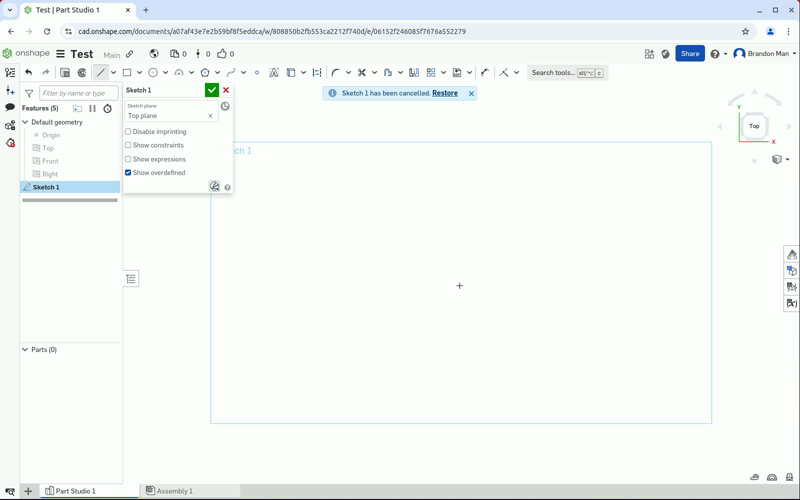
key_down(shift)
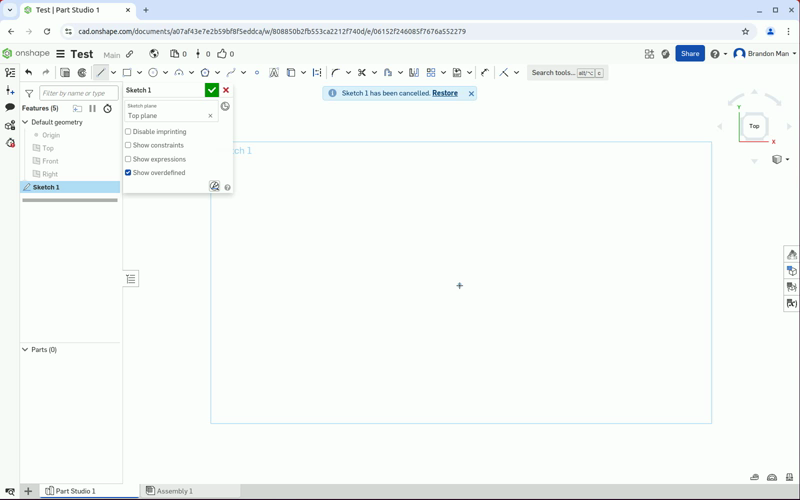
mouse_move(489, 285)
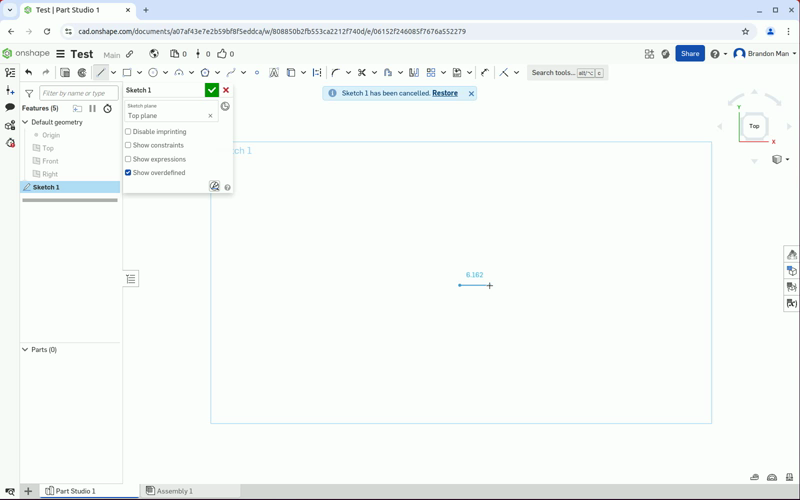
mouse_move(463, 285)
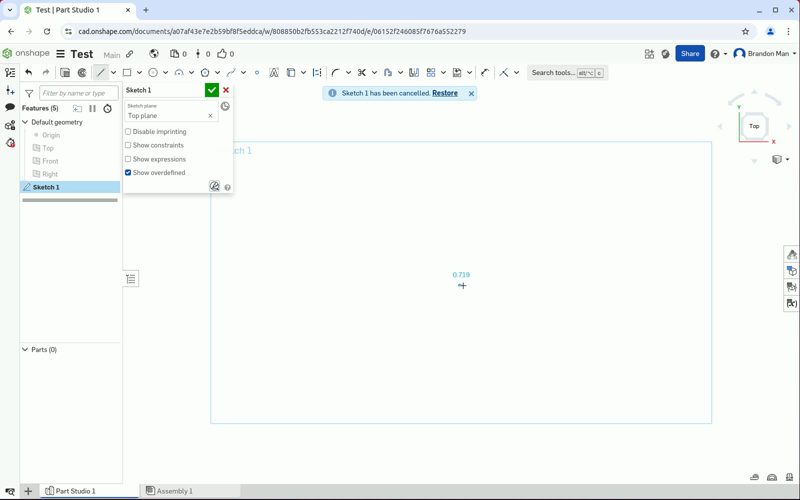
scroll(6)
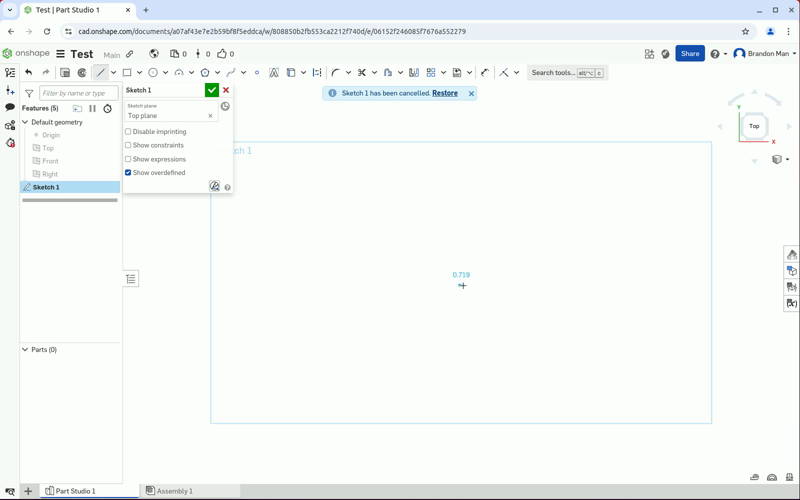
scroll(6)
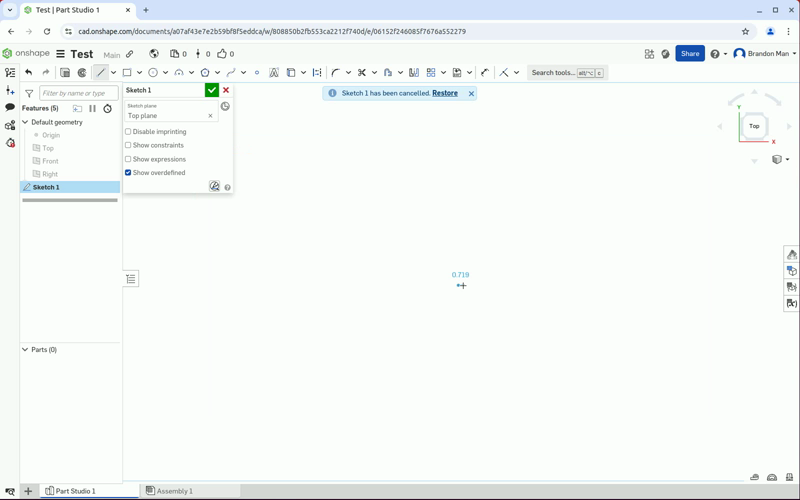
scroll(6)
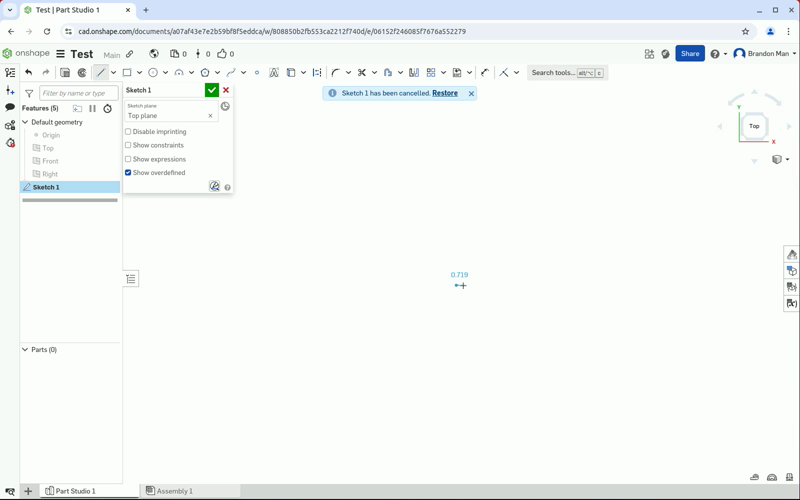
scroll(6)
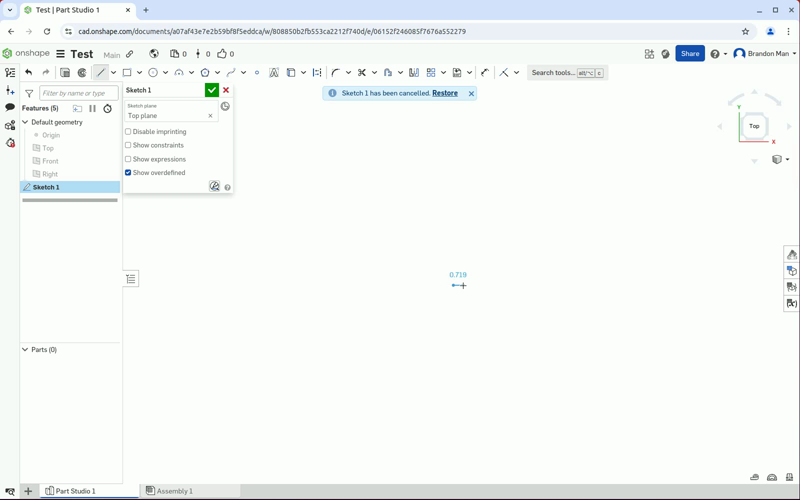
scroll(6)
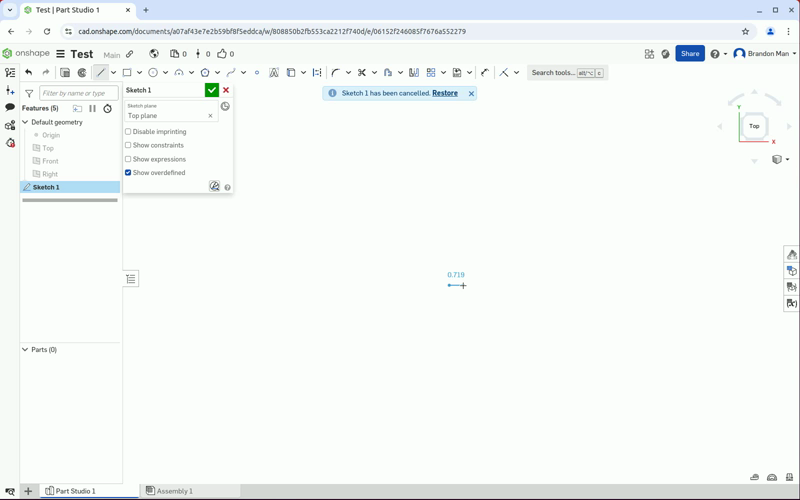
scroll(6)
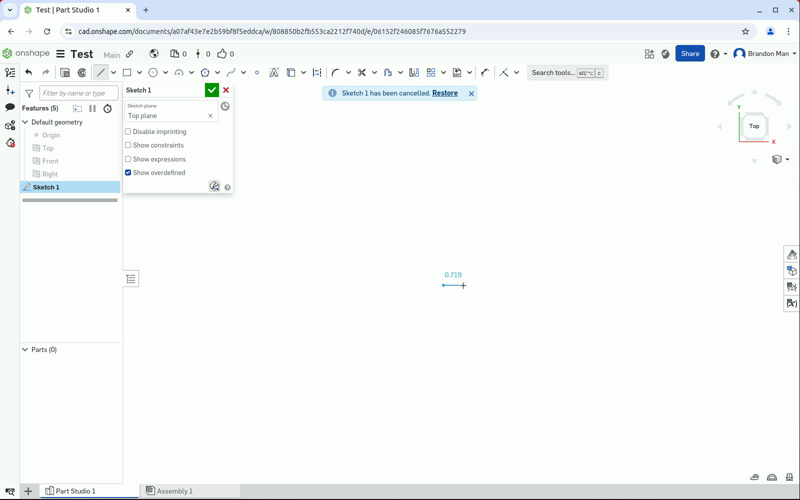
scroll(6)
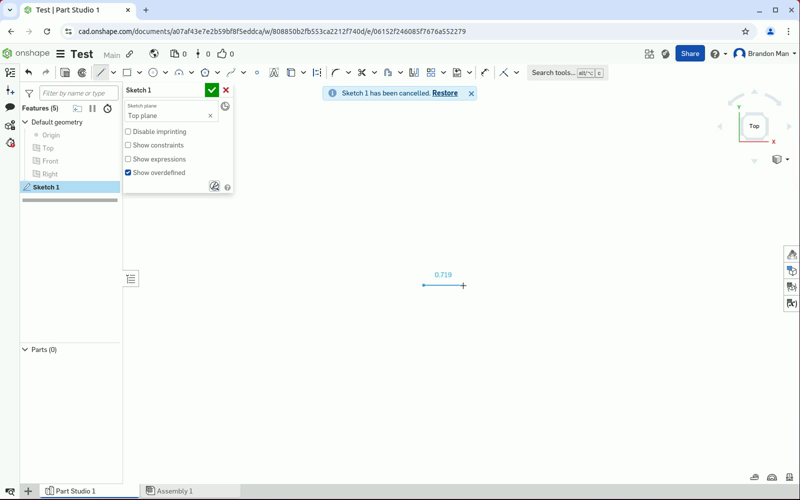
click(463, 285)
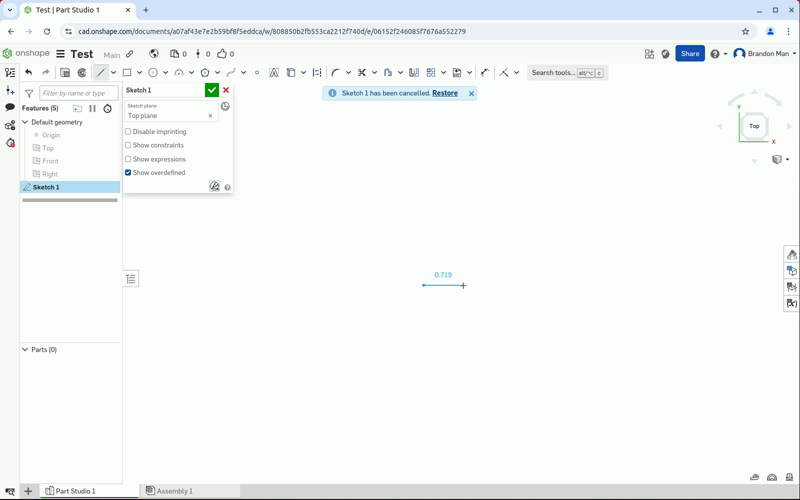
scroll(-6)
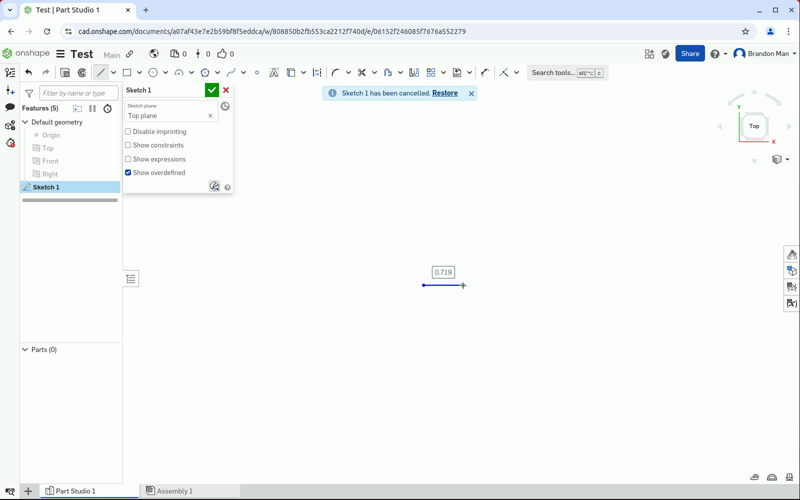
scroll(-6)
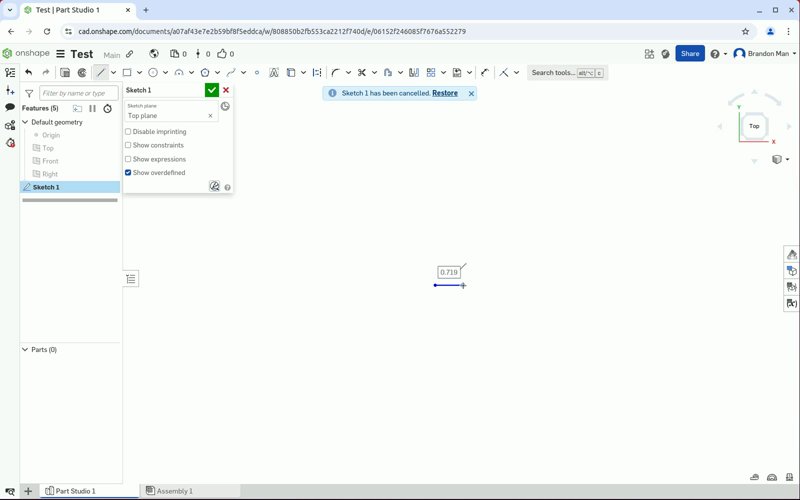
scroll(-6)
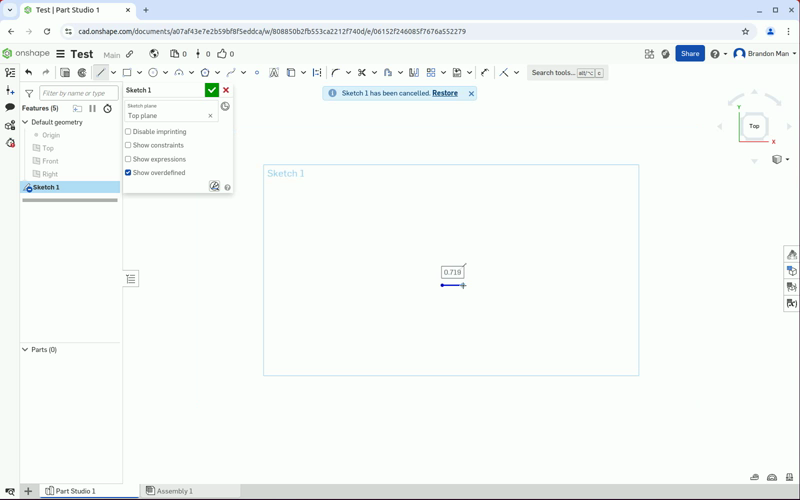
scroll(-6)
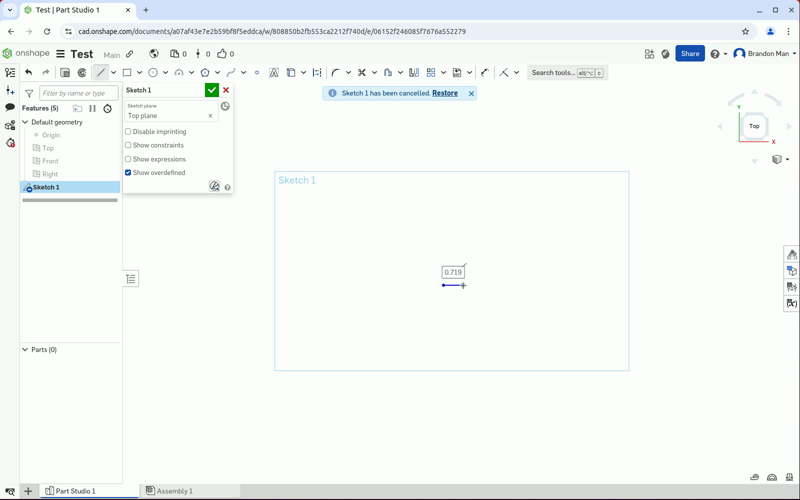
scroll(-6)
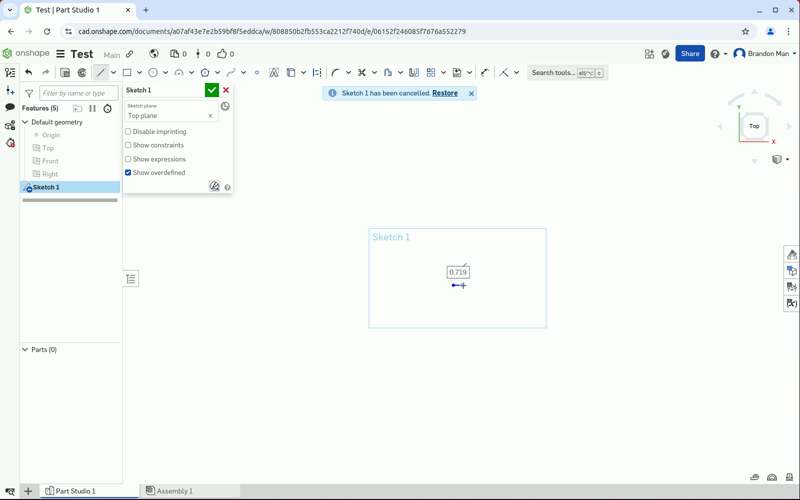
scroll(-6)
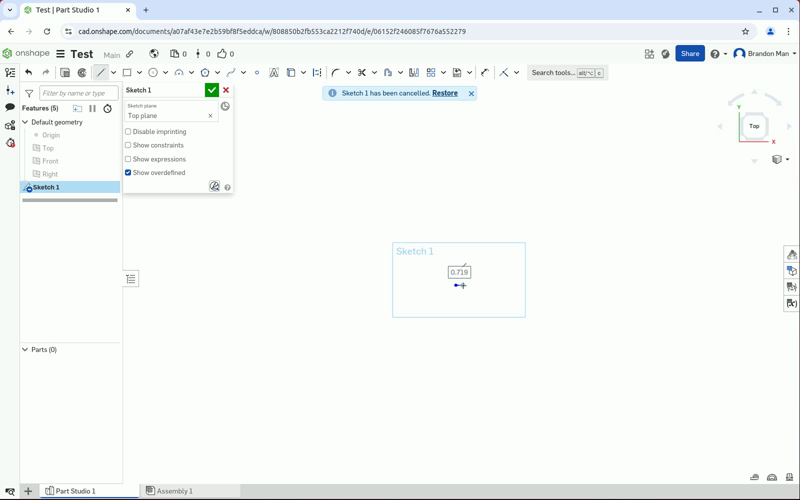
scroll(-6)
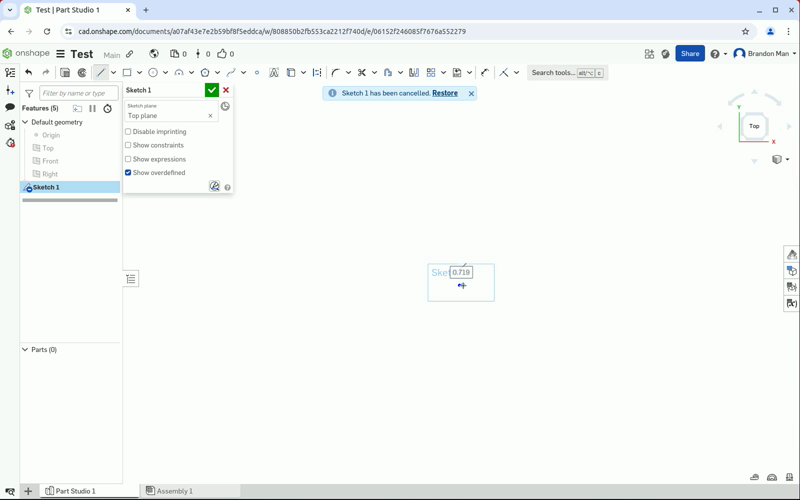
key_up(shift)
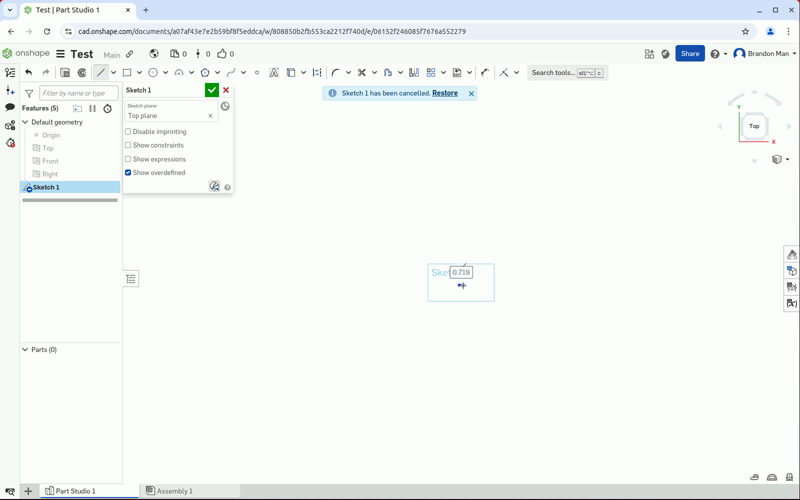
key_down(shift)
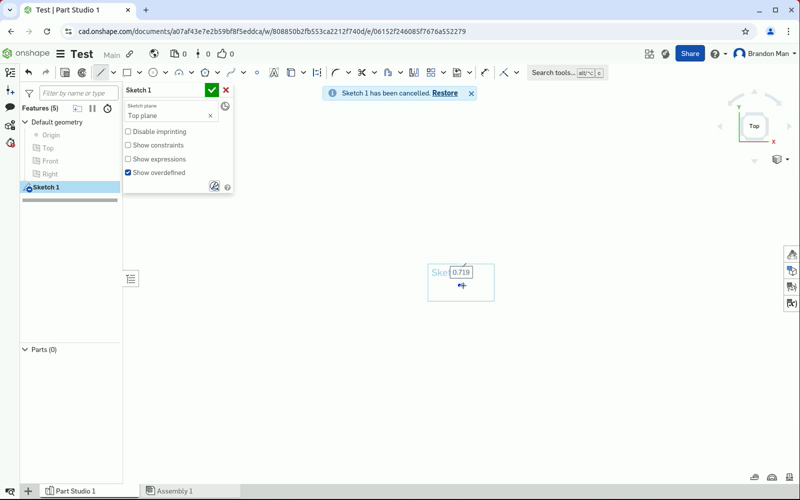
mouse_move(493, 285)
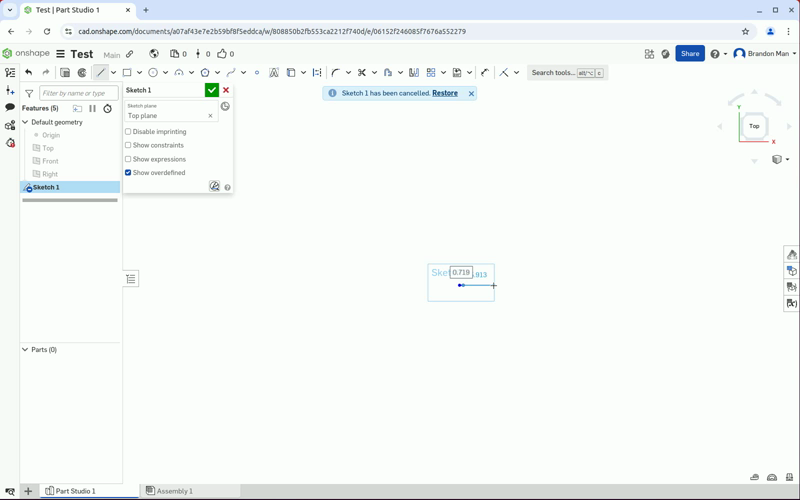
mouse_move(463, 280)
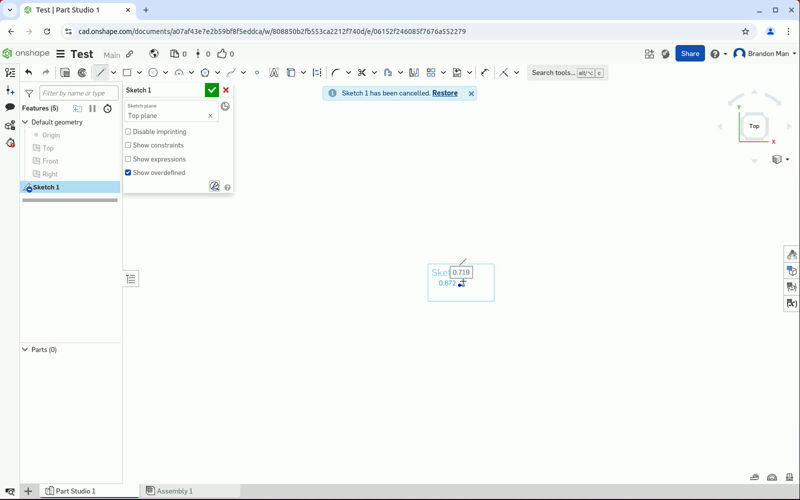
scroll(6)
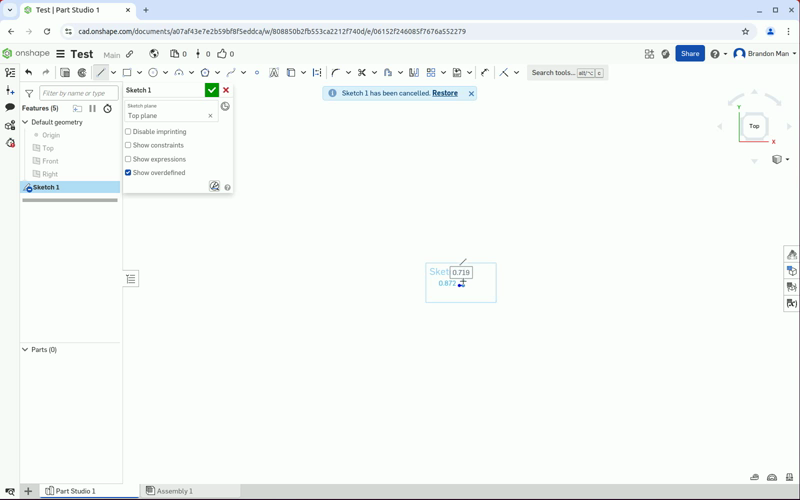
scroll(6)
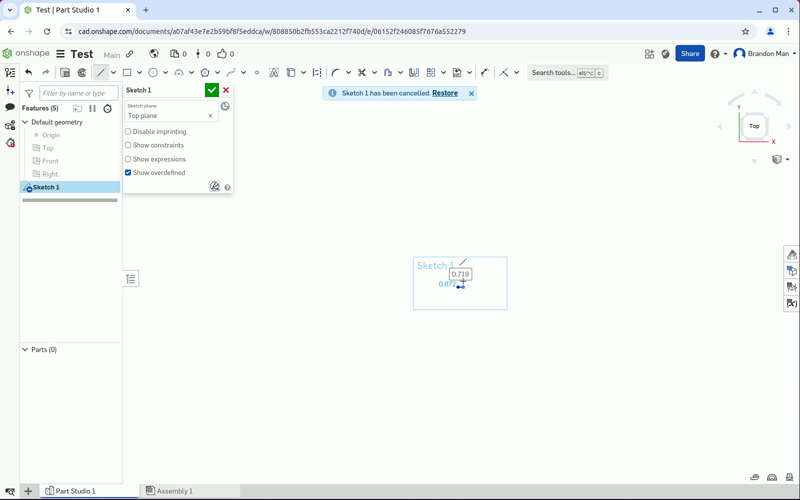
scroll(6)
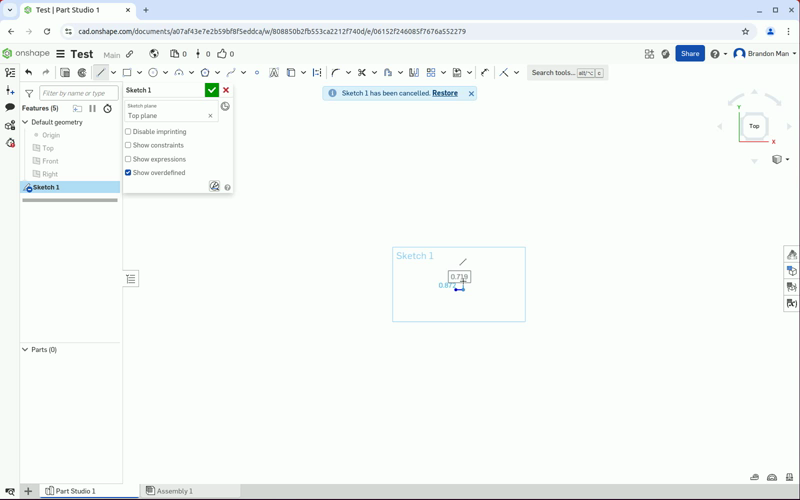
scroll(6)
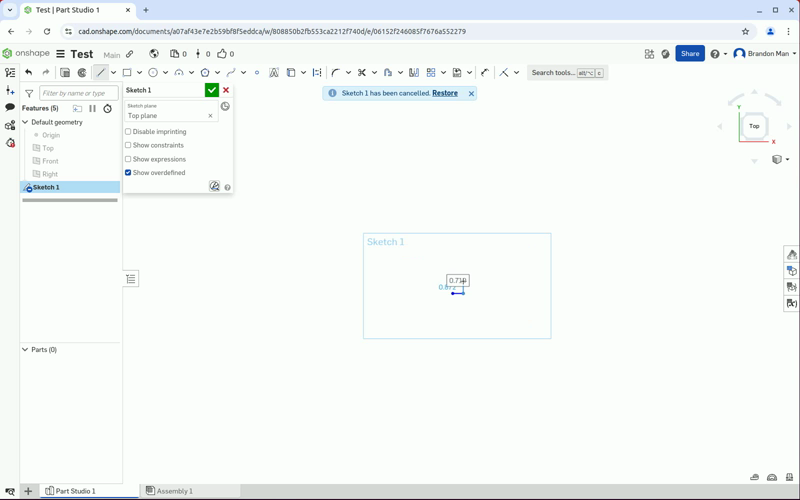
scroll(6)
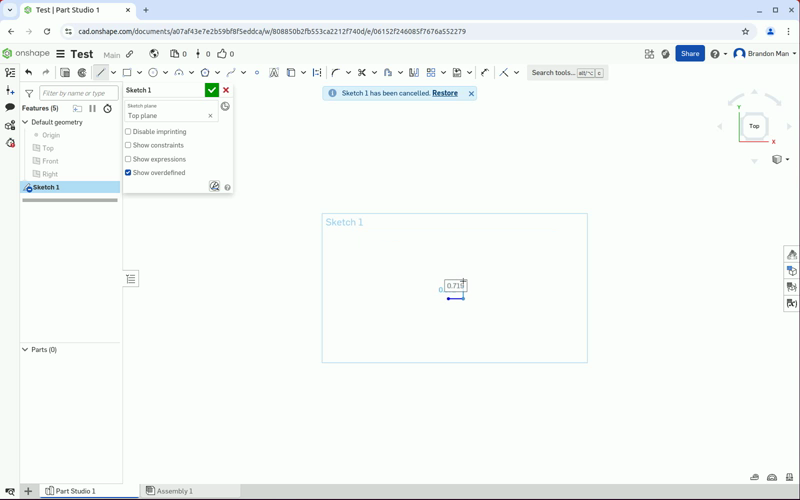
scroll(6)
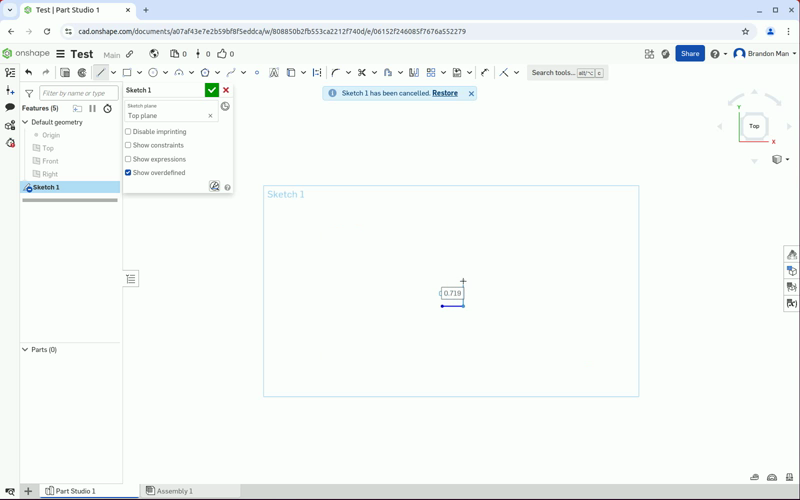
scroll(6)
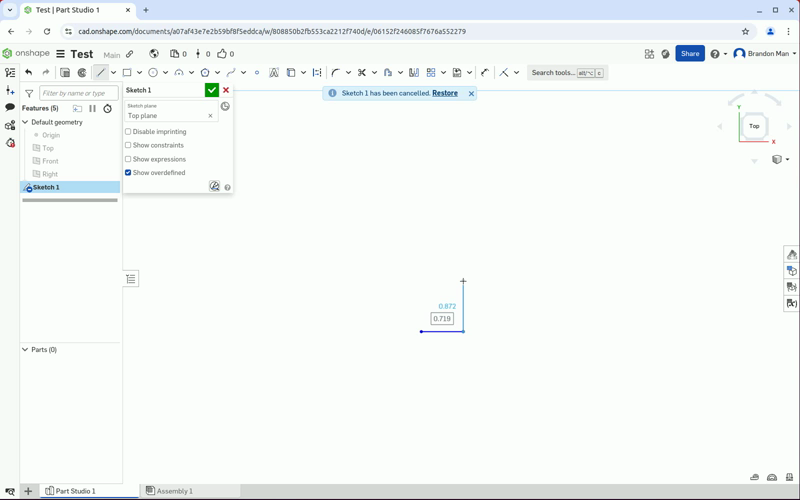
click(463, 280)
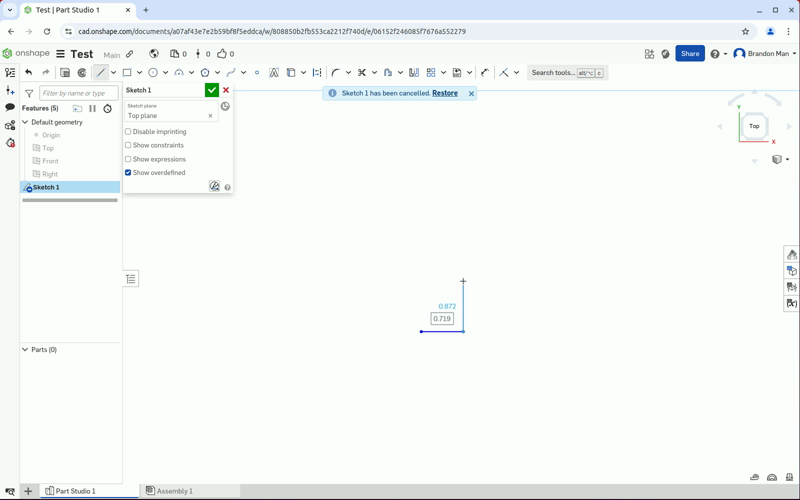
scroll(-6)
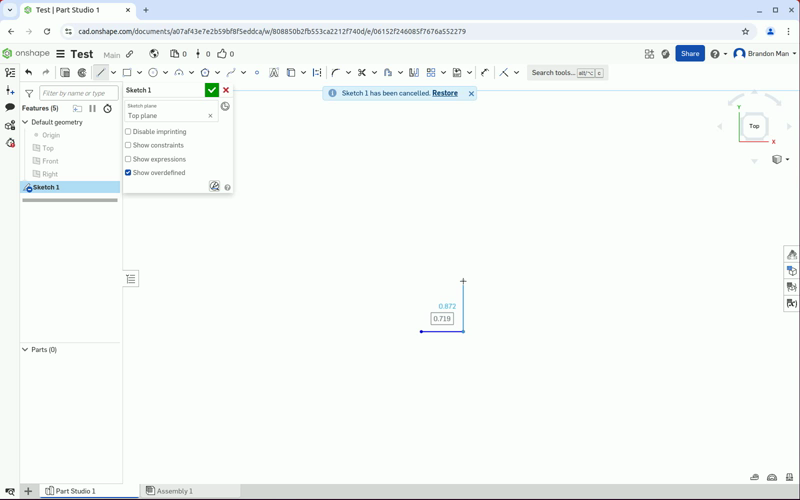
scroll(-6)
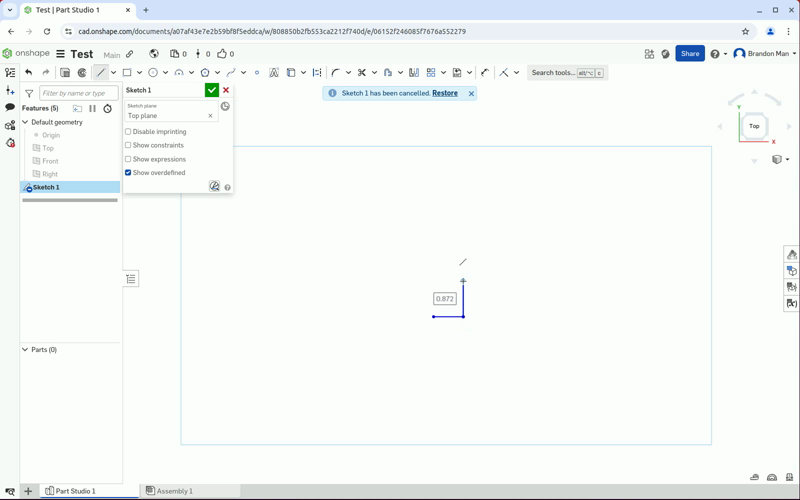
scroll(-6)
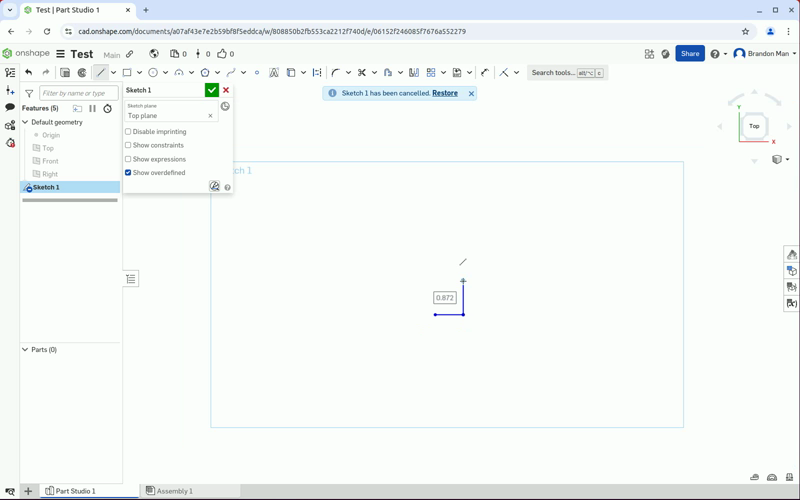
scroll(-6)
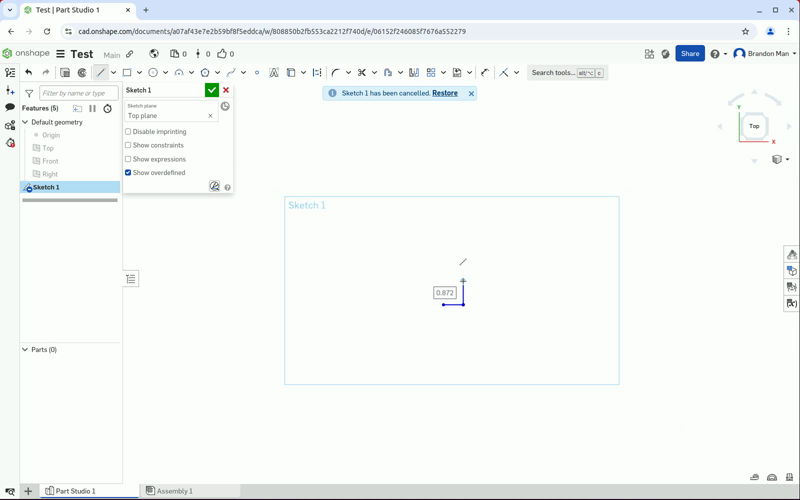
scroll(-6)
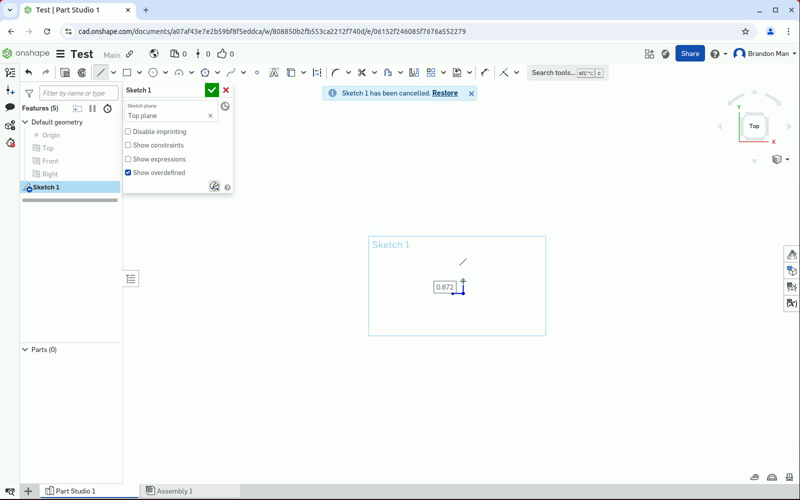
scroll(-6)
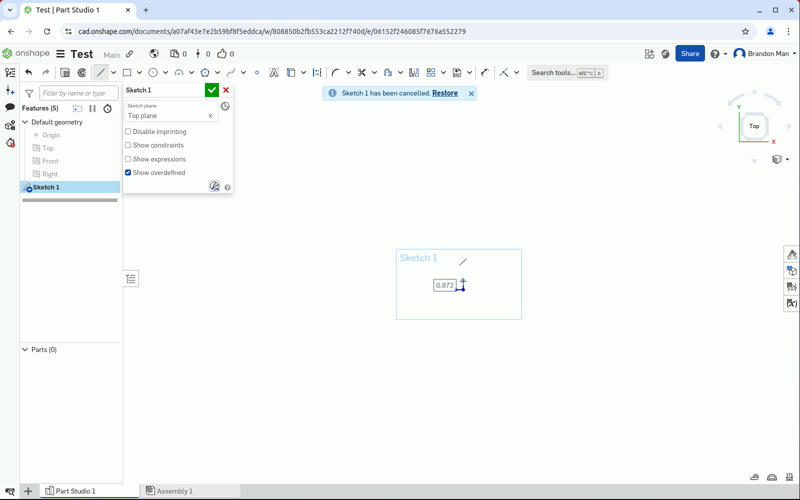
scroll(-6)
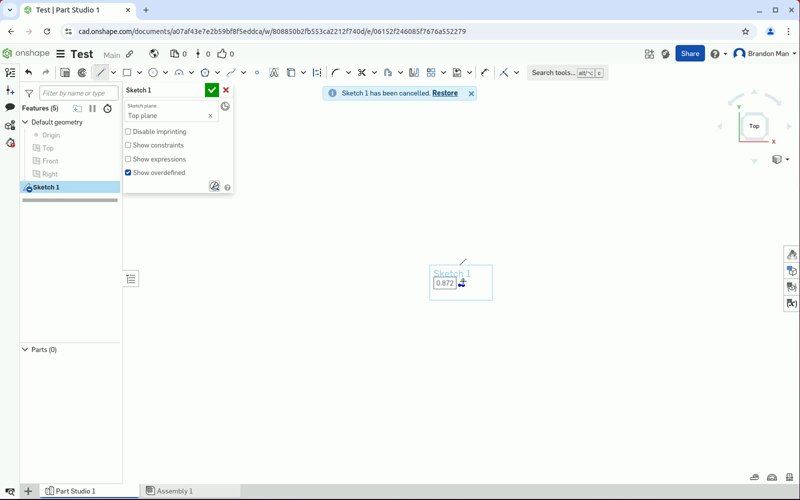
key_up(shift)
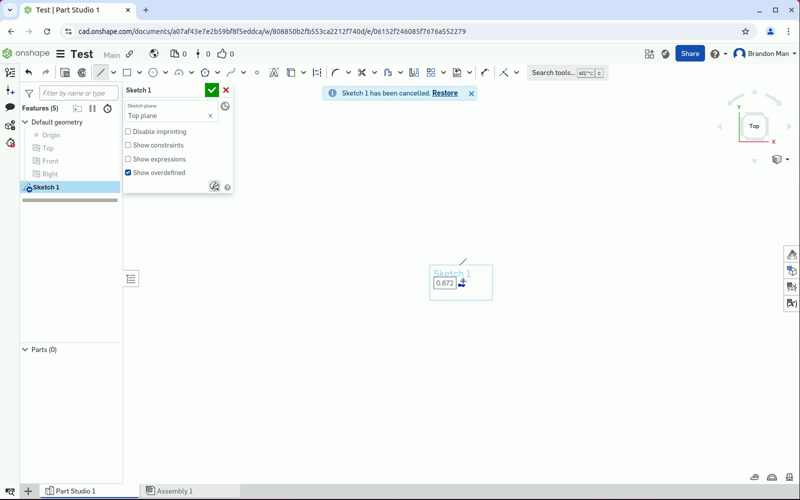
key_down(shift)
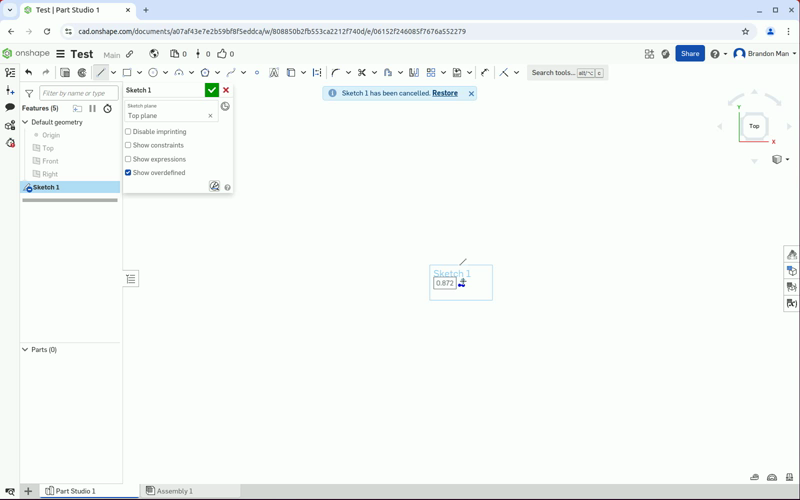
mouse_move(493, 280)
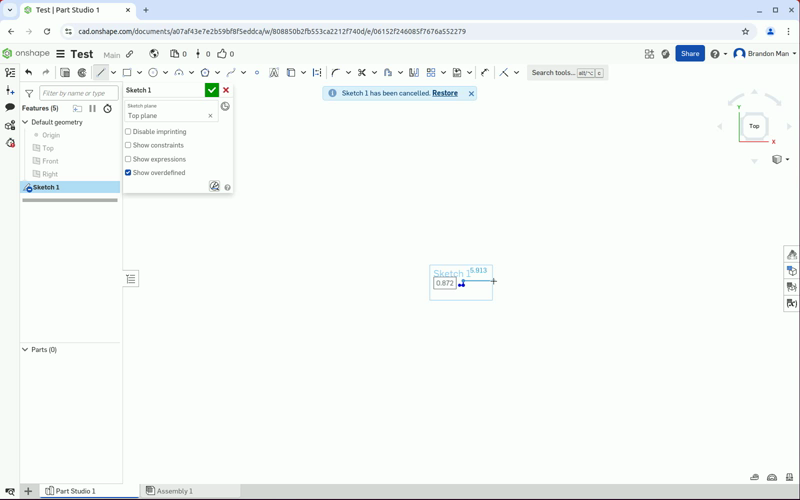
mouse_move(459, 280)
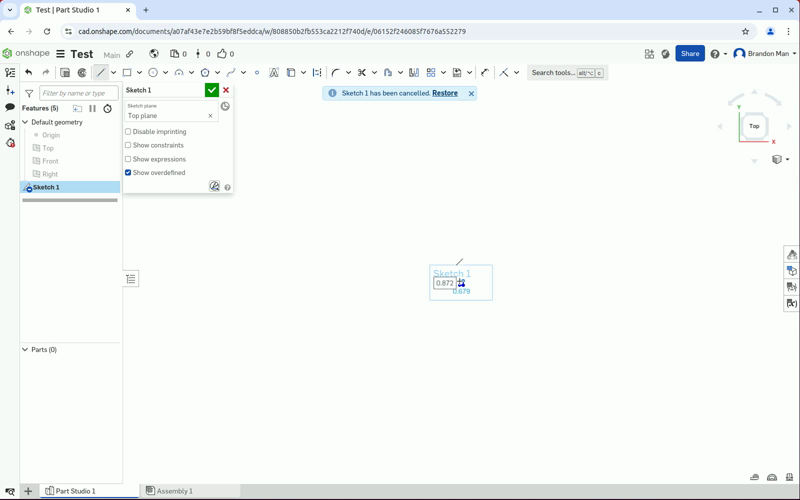
scroll(6)
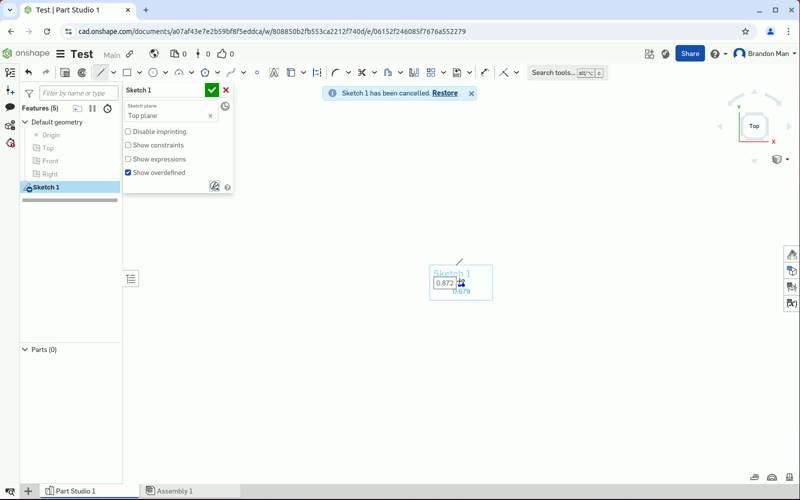
scroll(6)
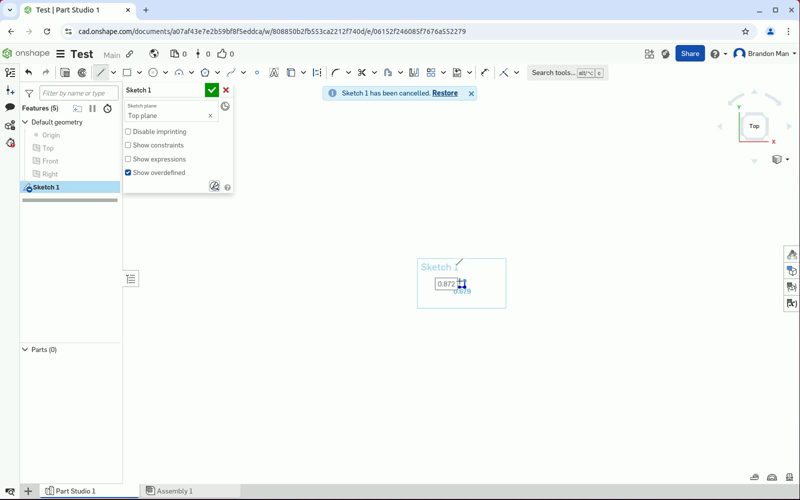
scroll(6)
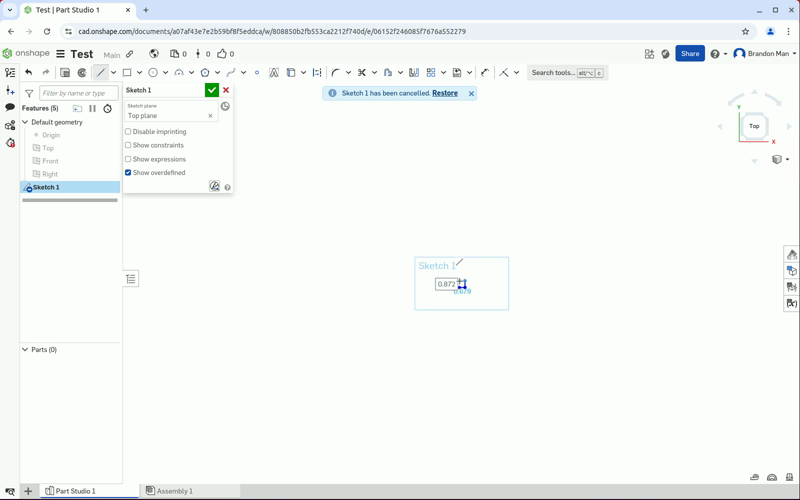
scroll(6)
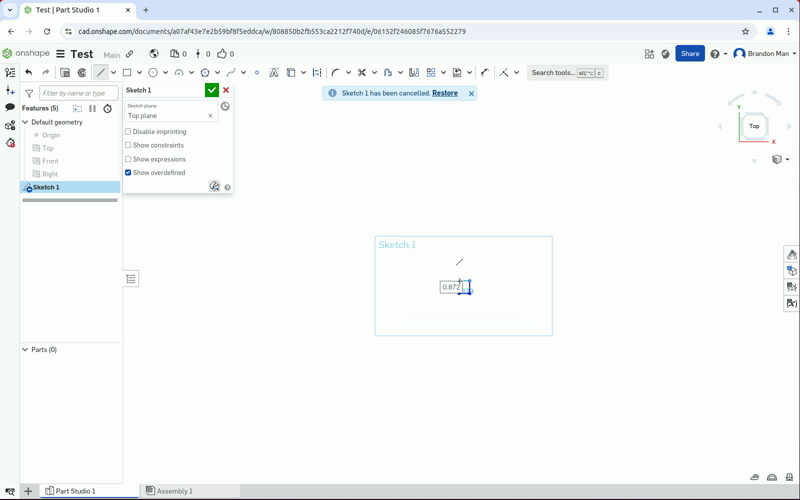
scroll(6)
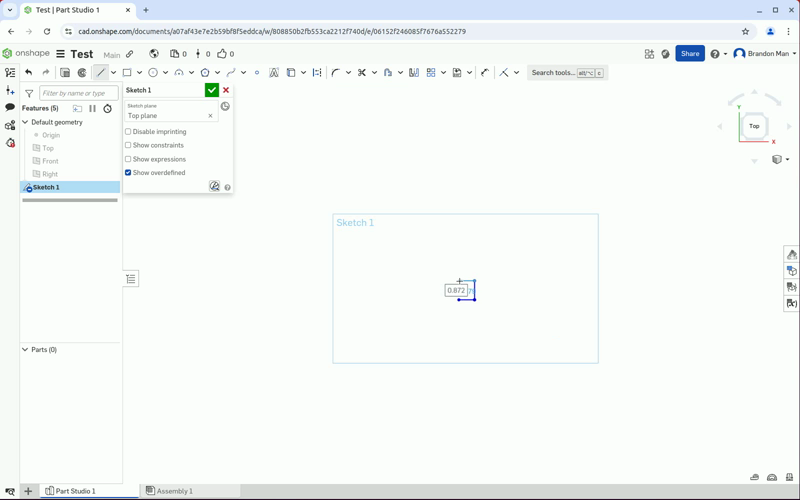
scroll(6)
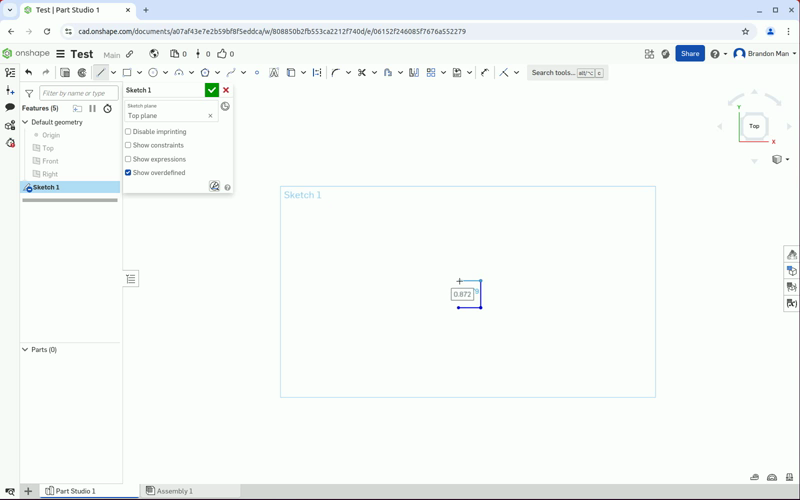
scroll(6)
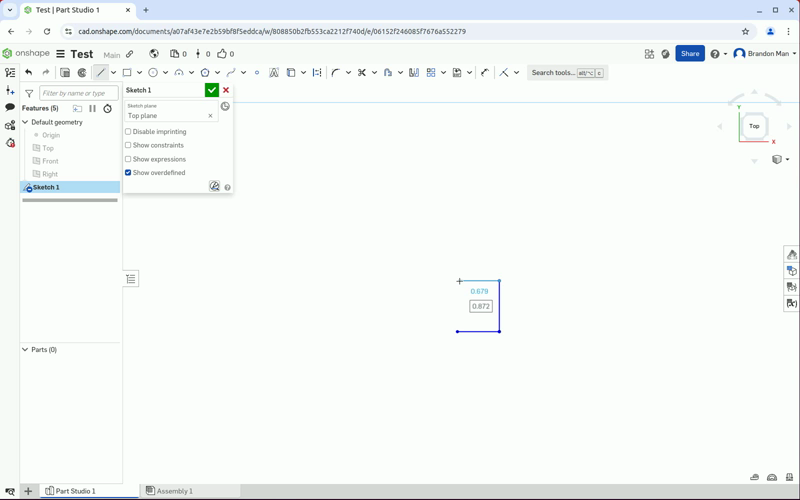
click(459, 280)
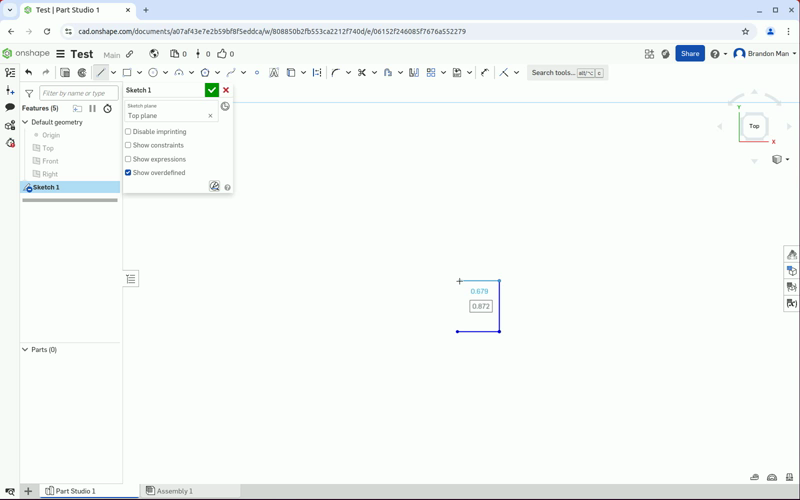
scroll(-6)
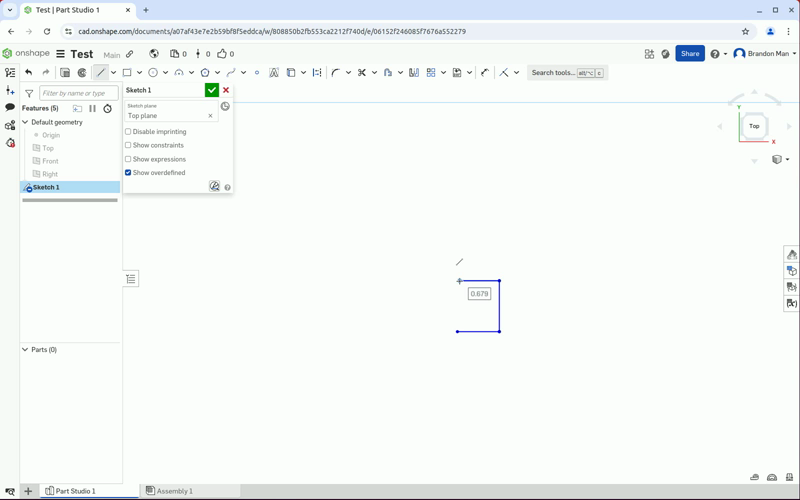
scroll(-6)
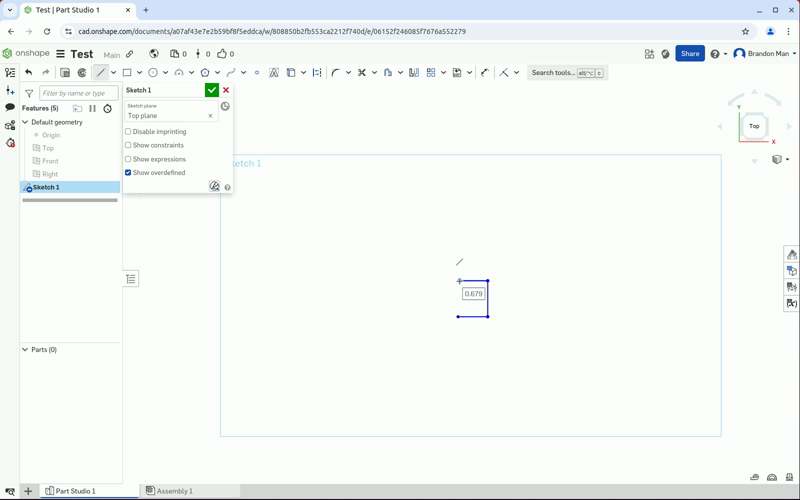
scroll(-6)
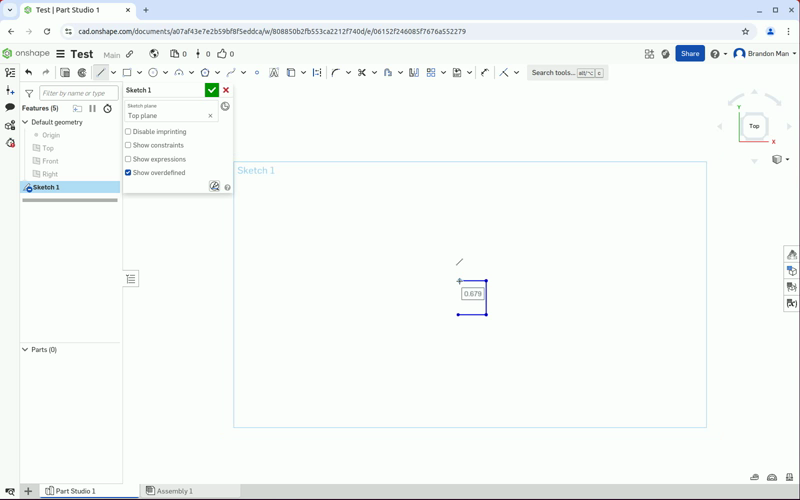
scroll(-6)
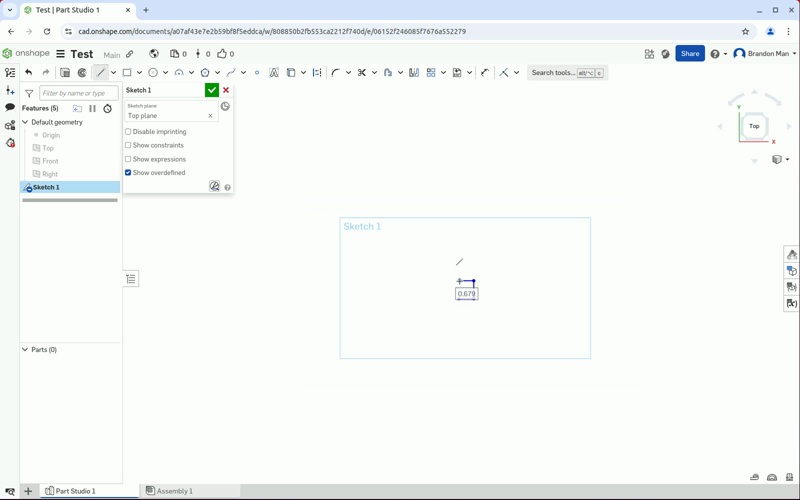
scroll(-6)
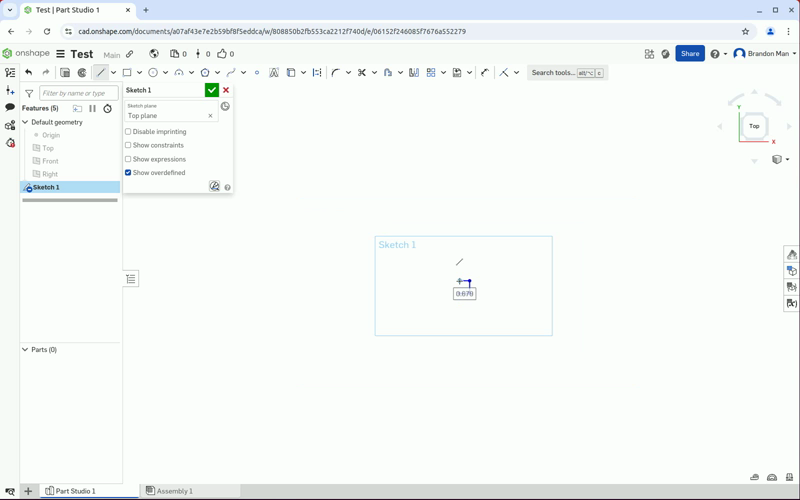
scroll(-6)
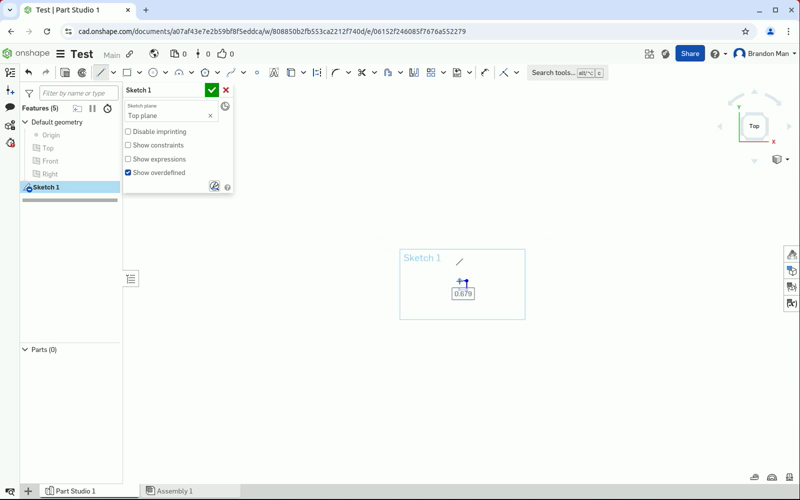
scroll(-6)
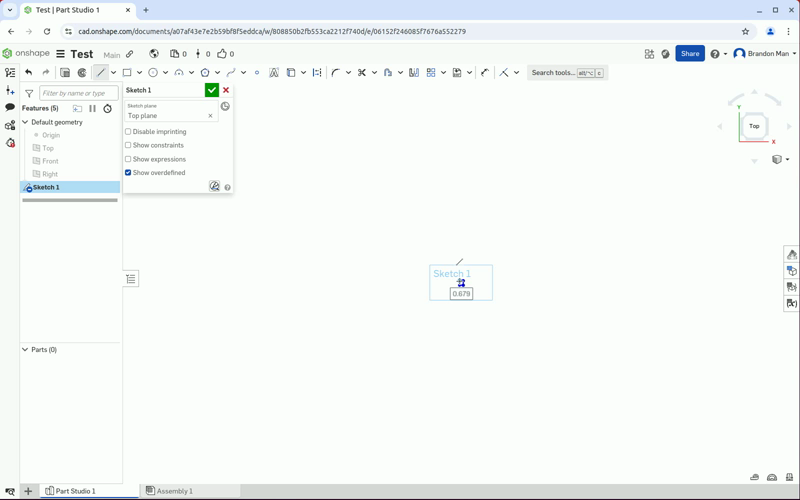
key_up(shift)
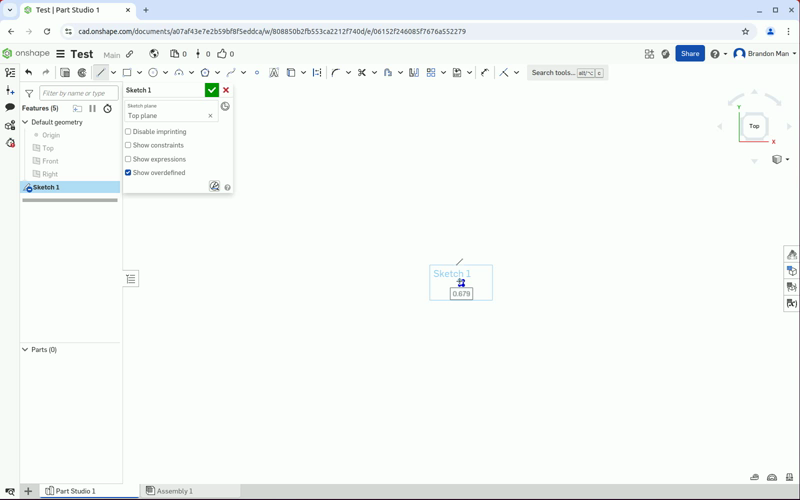
mouse_move(489, 280)
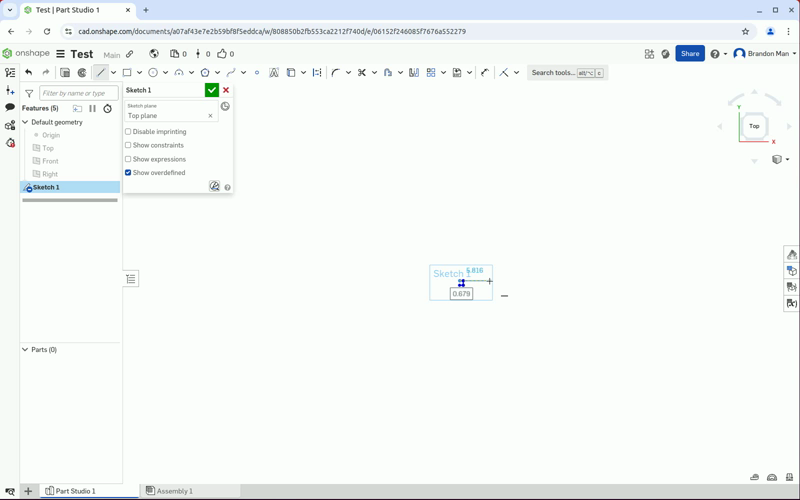
key_down(shift)
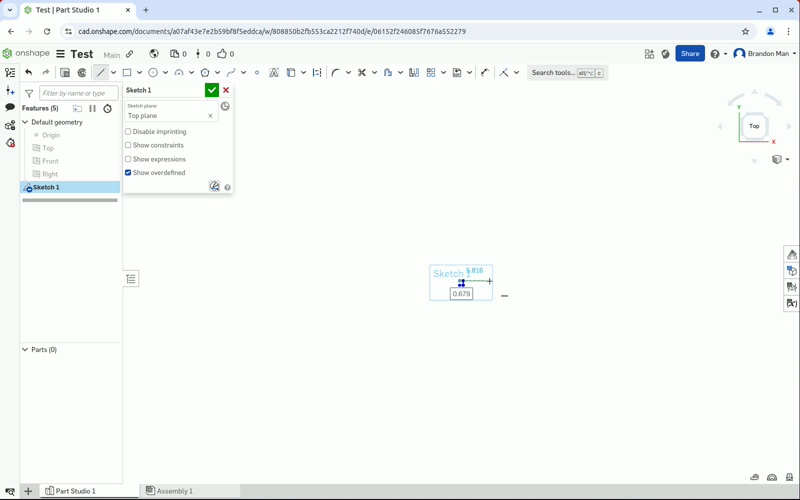
mouse_move(459, 285)
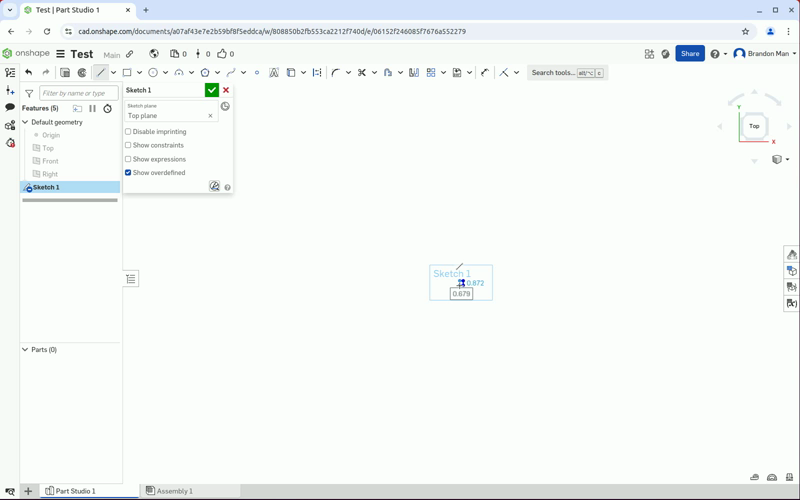
scroll(6)
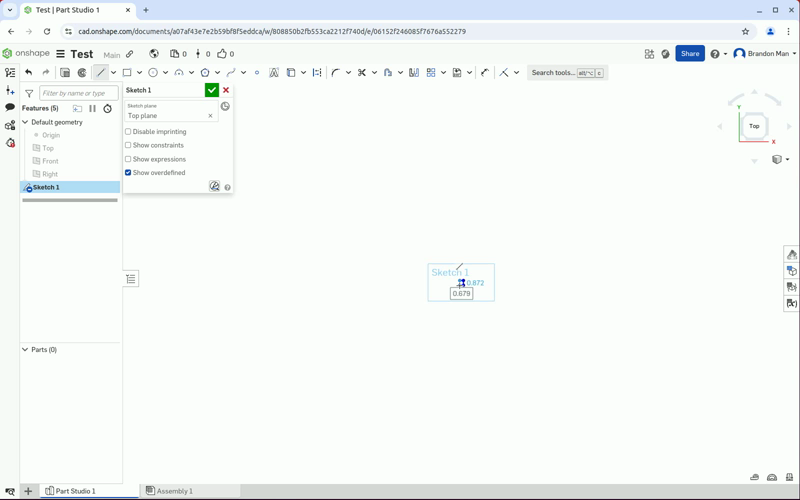
scroll(6)
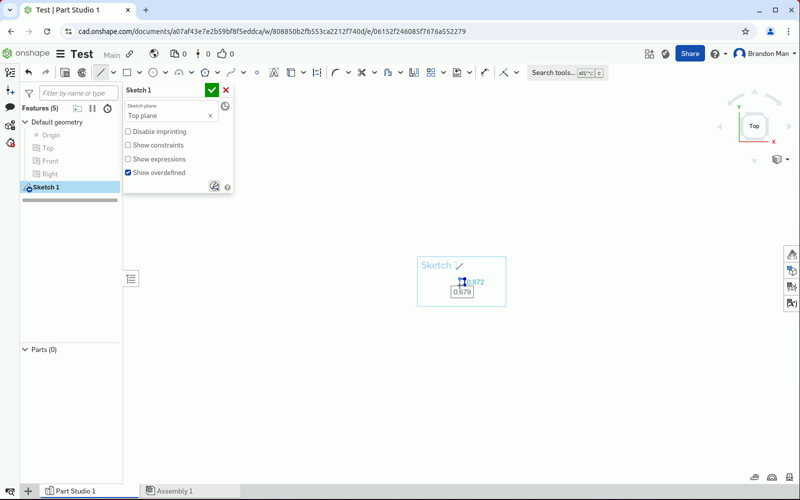
scroll(6)
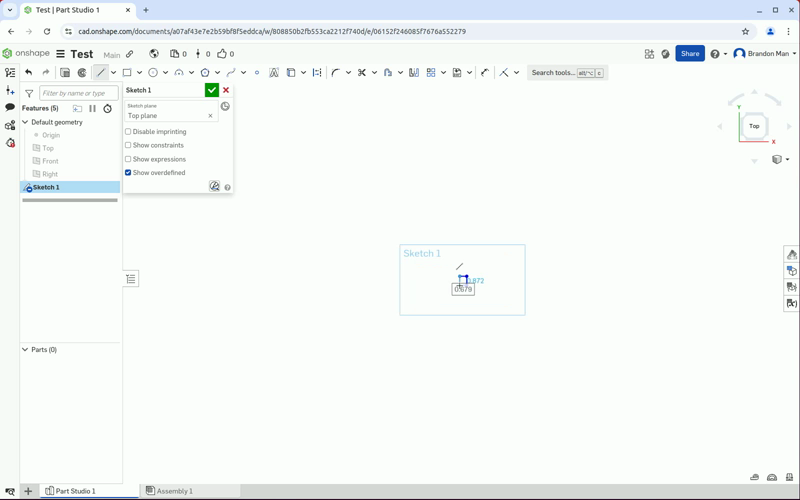
scroll(6)
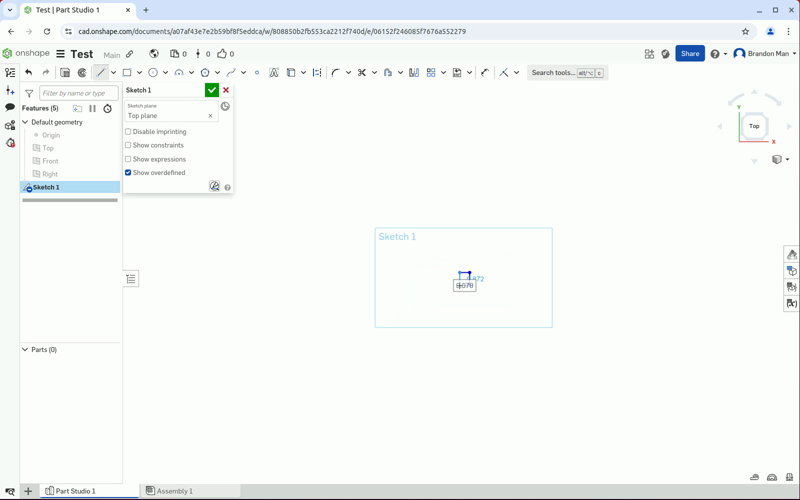
scroll(6)
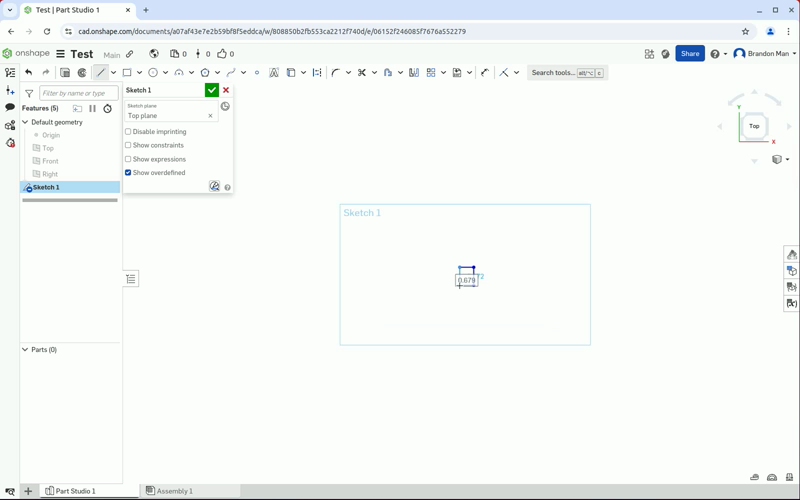
scroll(6)
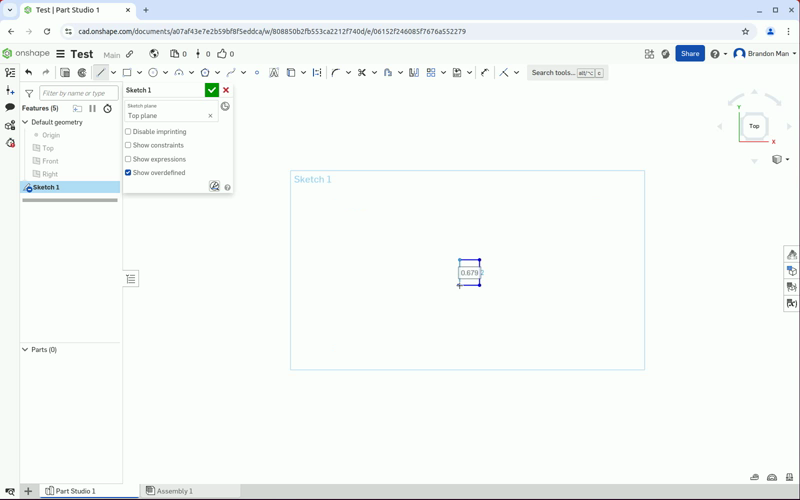
scroll(6)
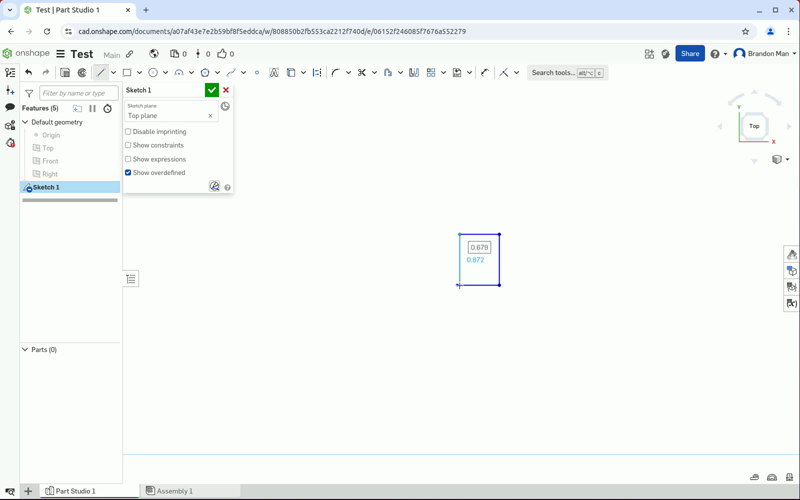
key_up(shift)
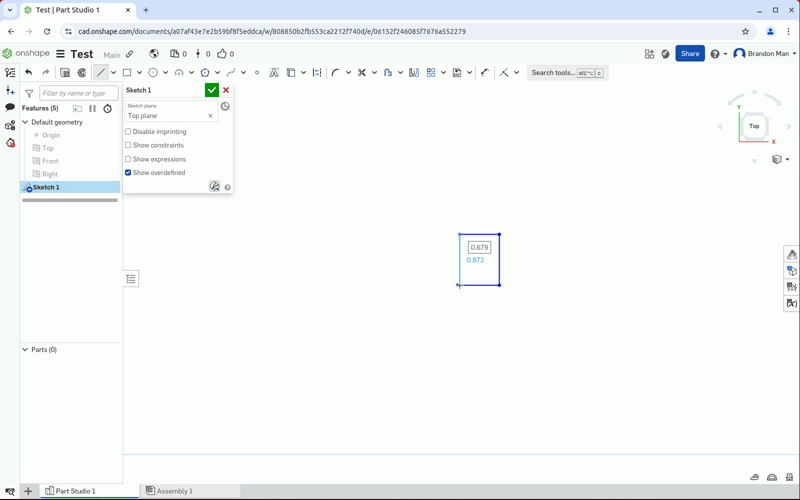
click(459, 285)
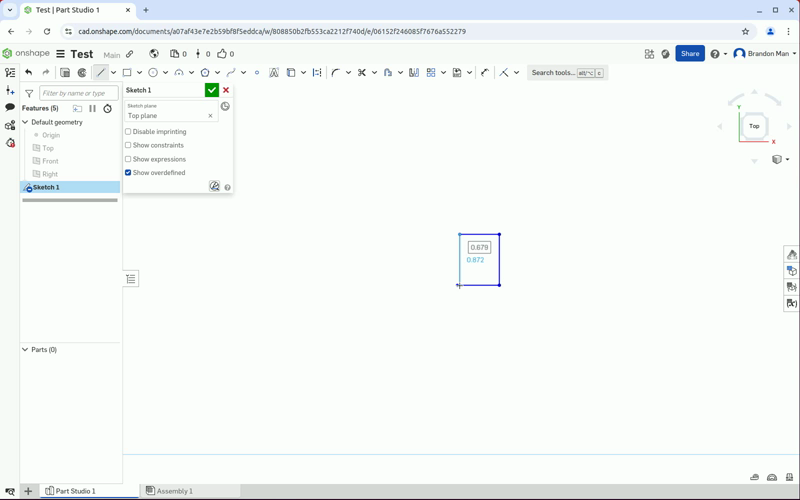
scroll(-6)
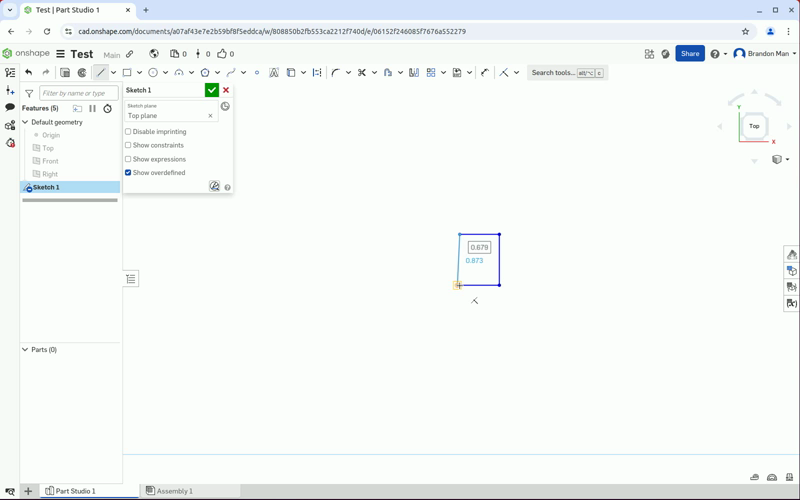
scroll(-6)
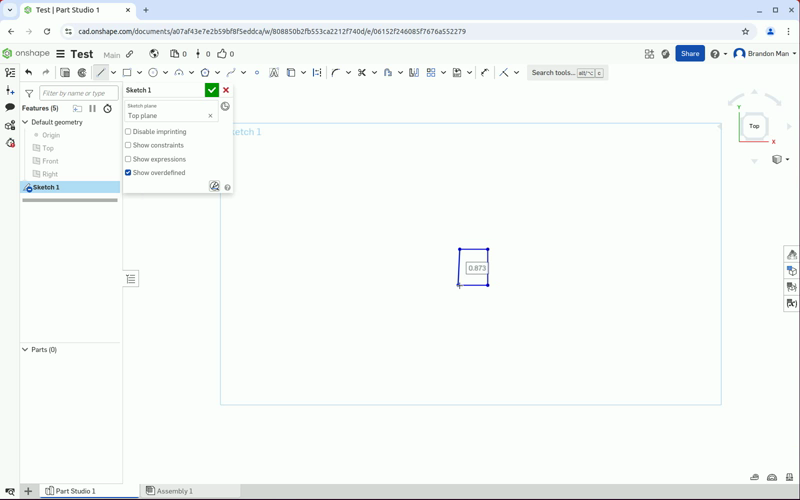
scroll(-6)
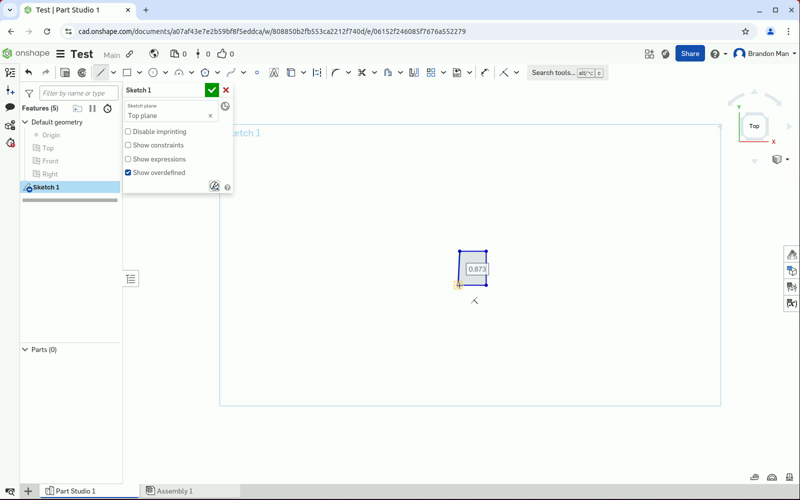
scroll(-6)
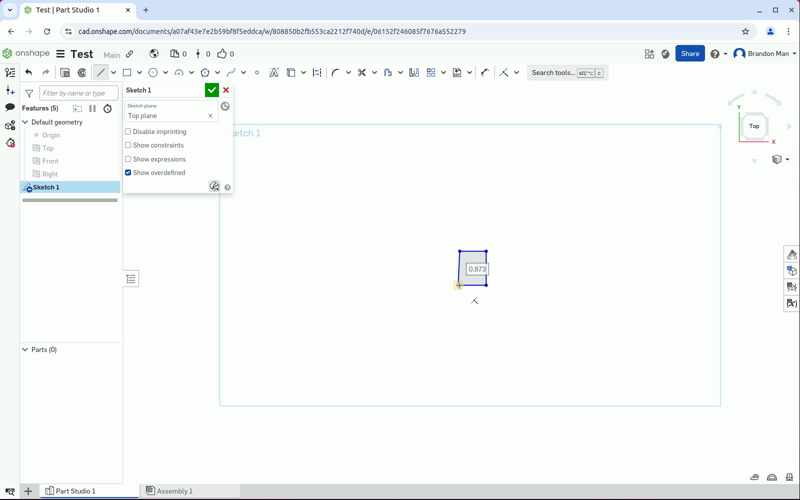
scroll(-6)
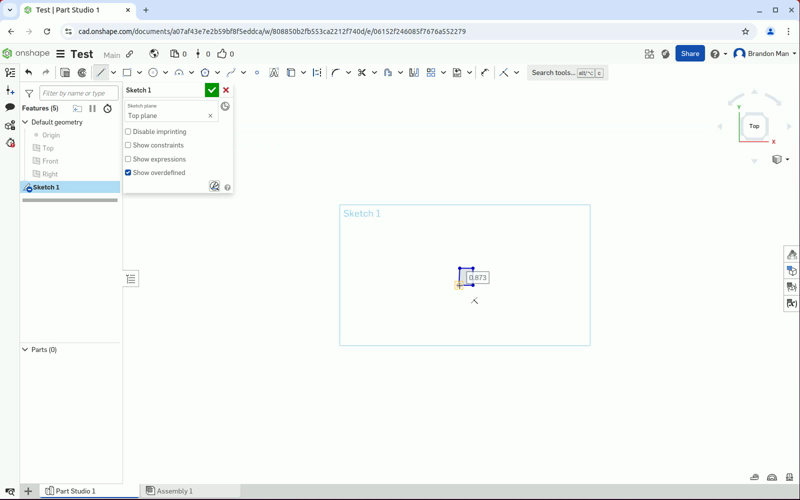
scroll(-6)
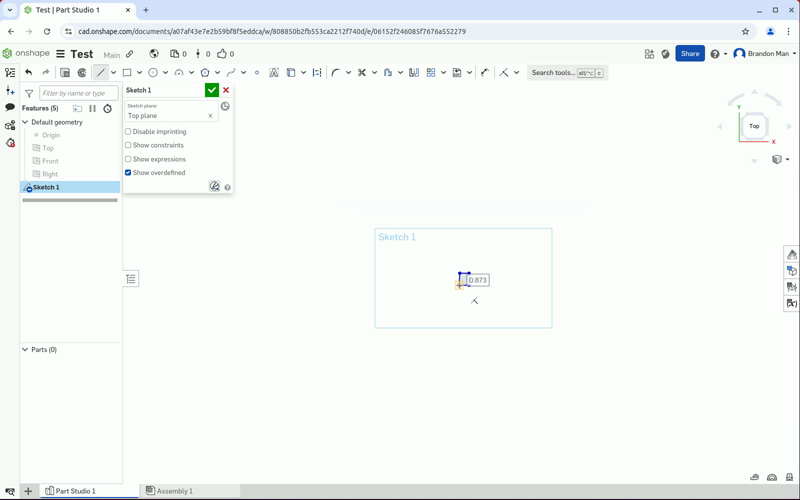
scroll(-6)
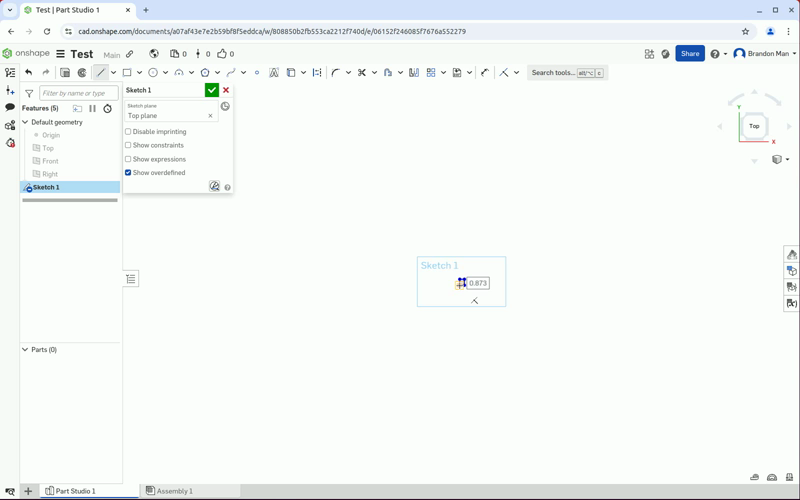
key(esc)
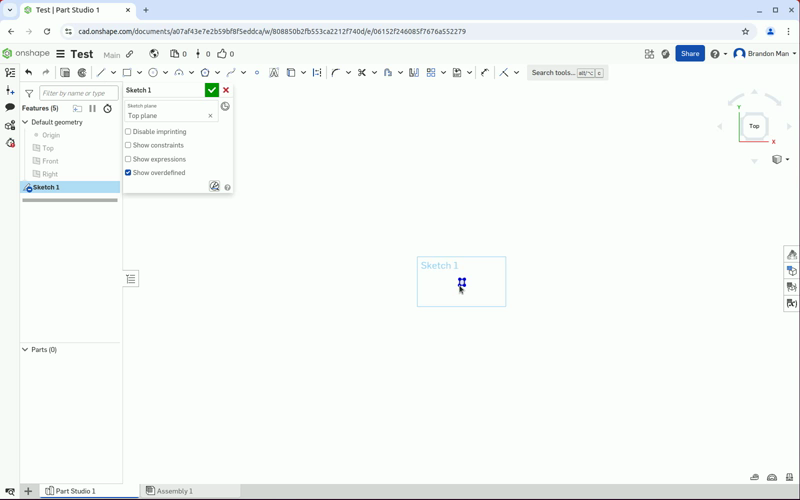
mouse_move(462, 283)
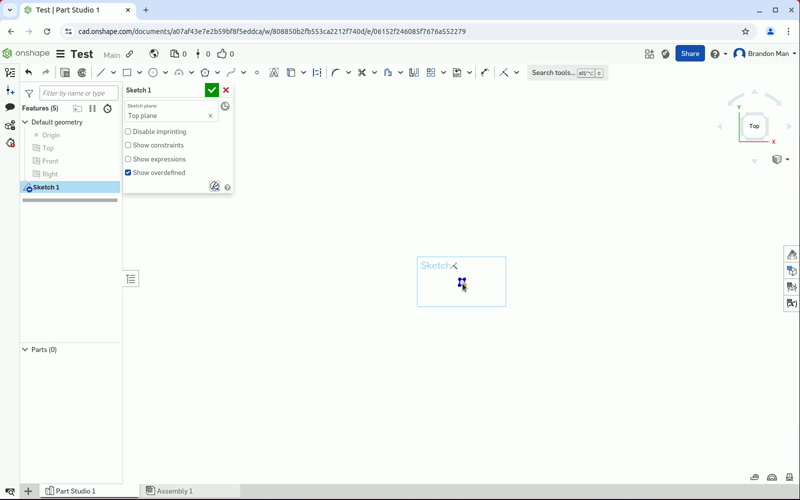
scroll(6)
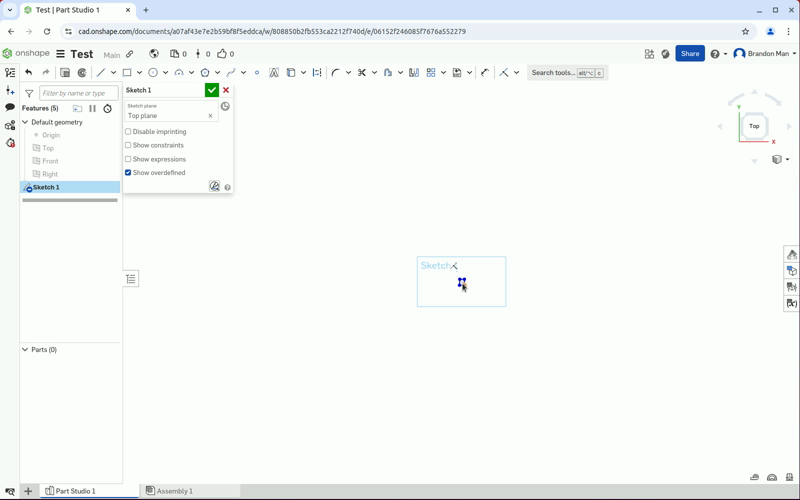
scroll(6)
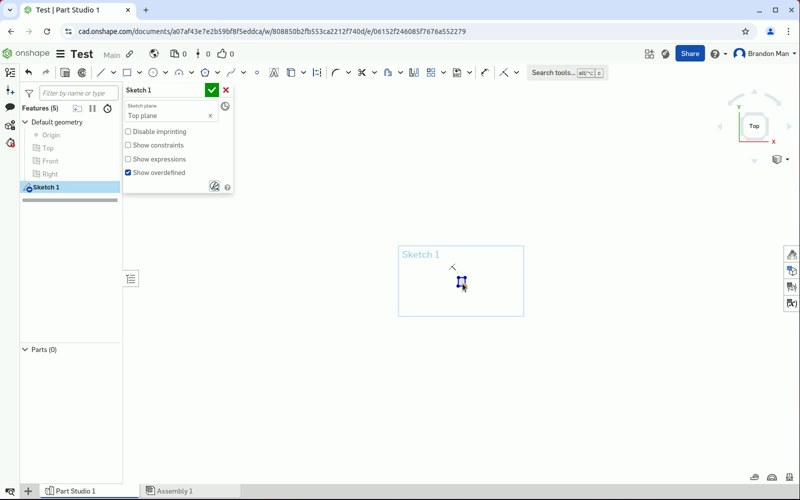
scroll(6)
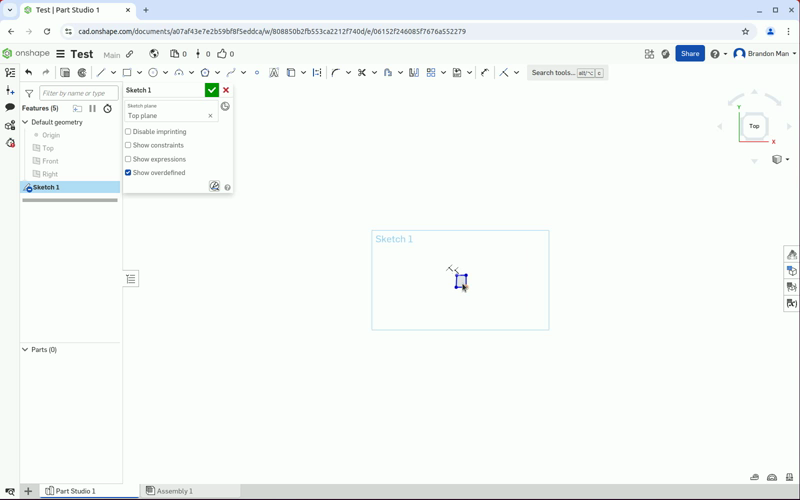
scroll(6)
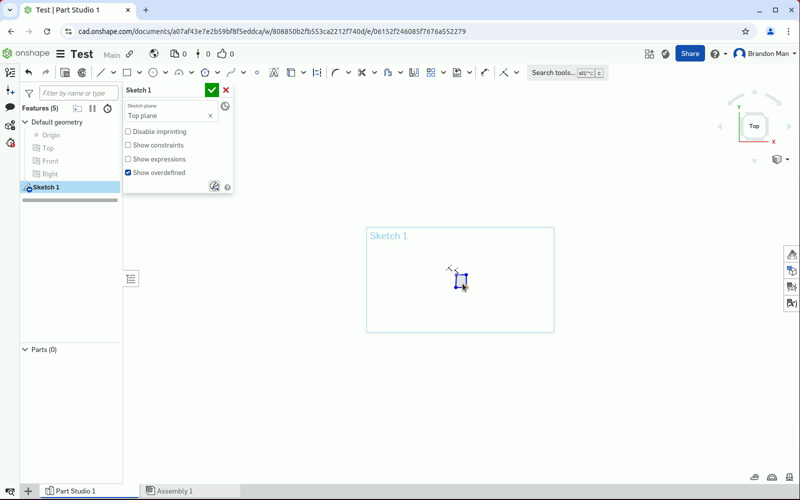
scroll(6)
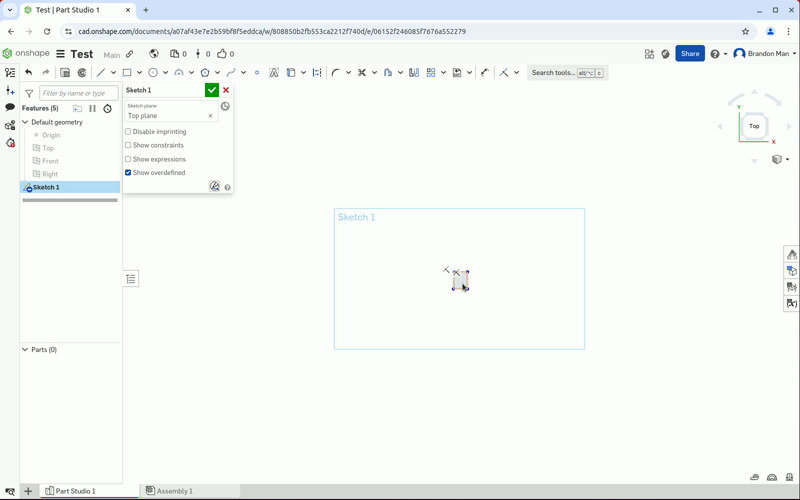
scroll(6)
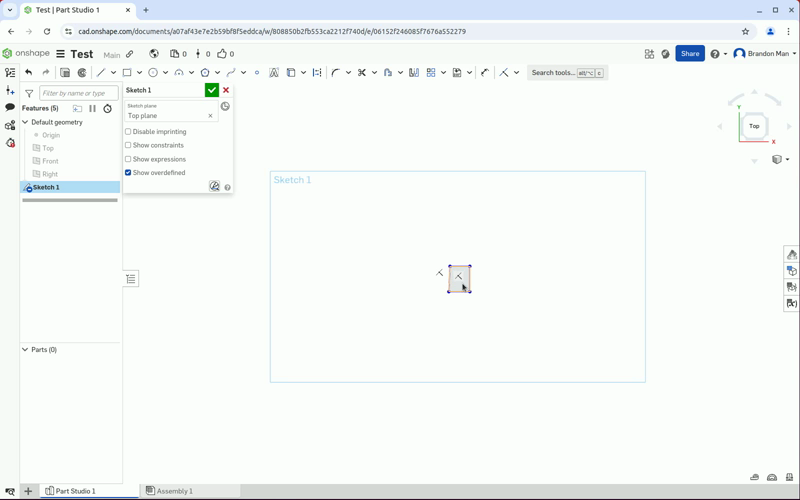
scroll(6)
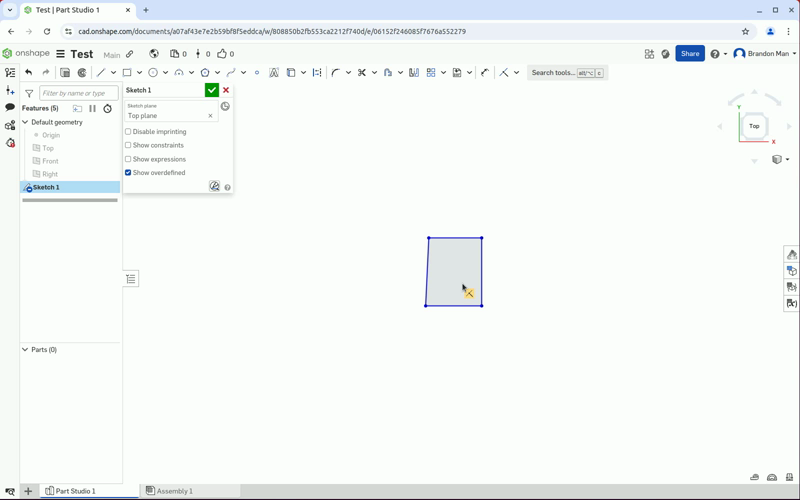
click(462, 283)
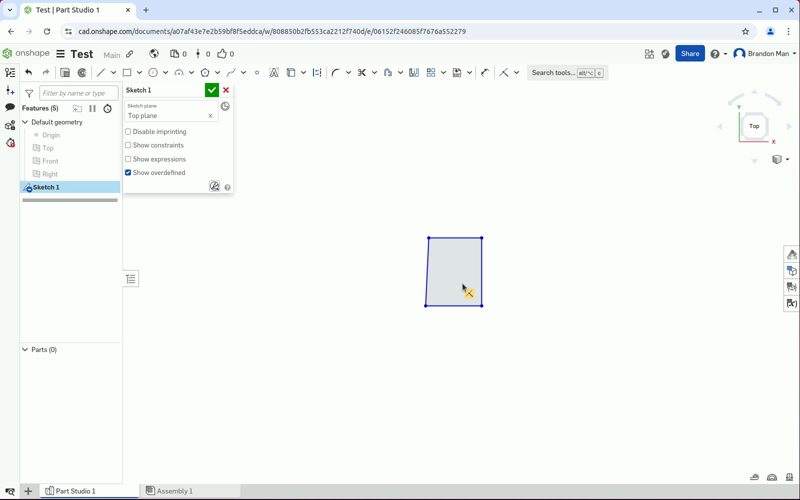
scroll(-6)
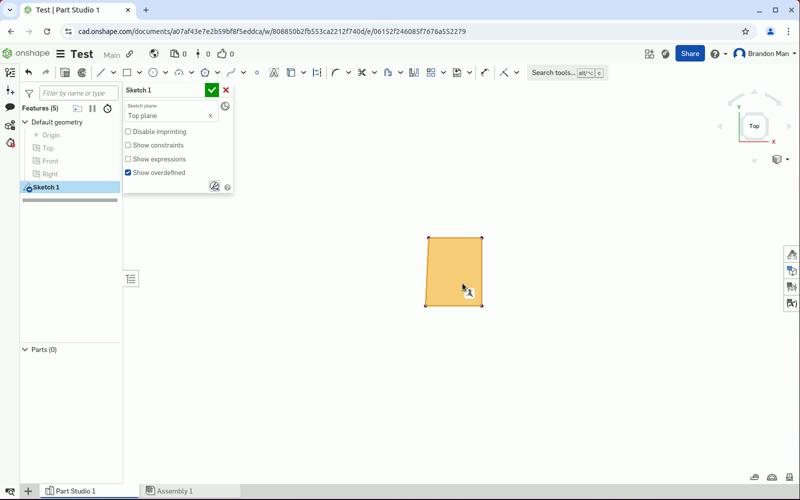
scroll(-6)
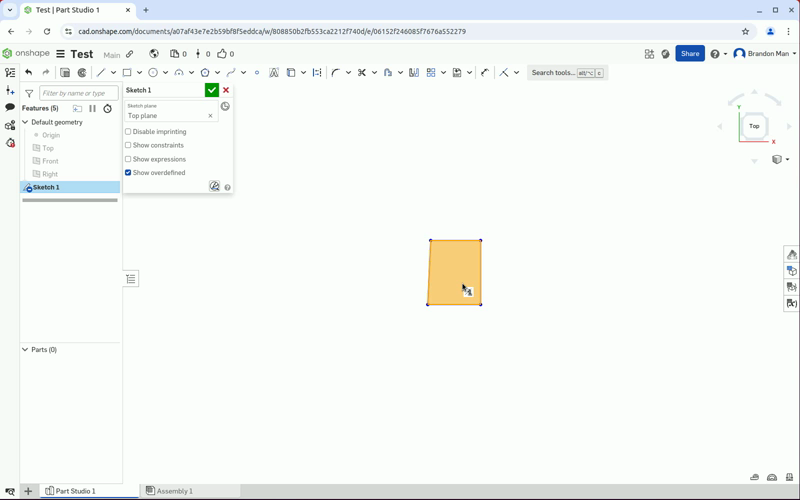
scroll(-6)
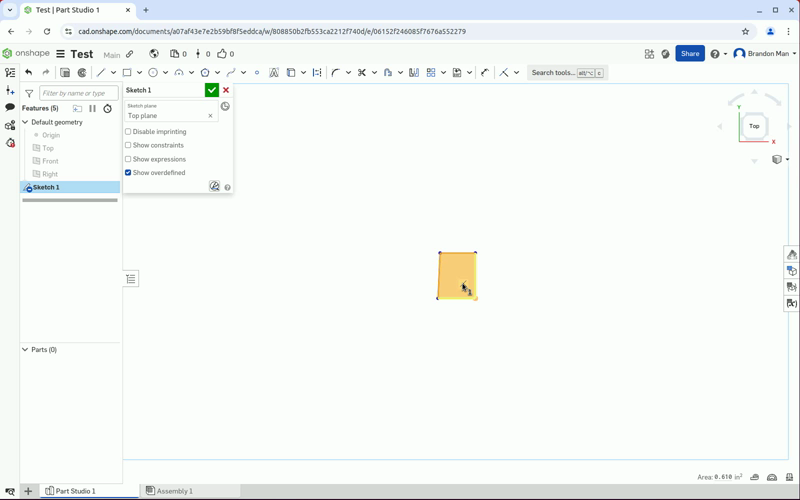
scroll(-6)
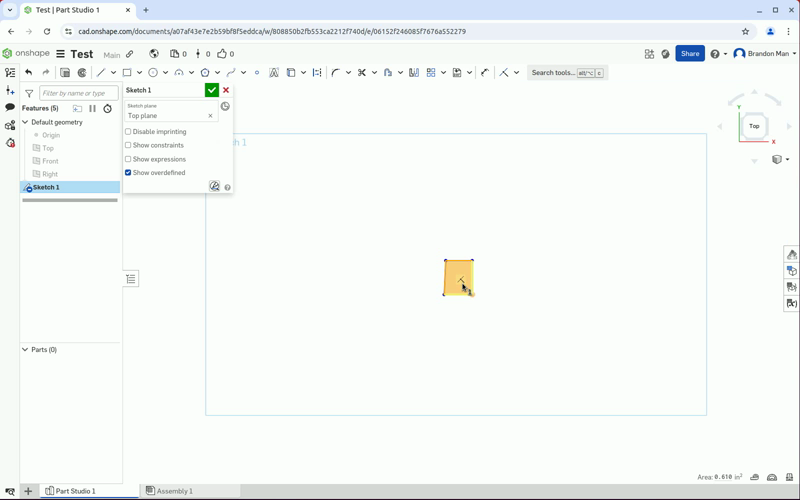
scroll(-6)
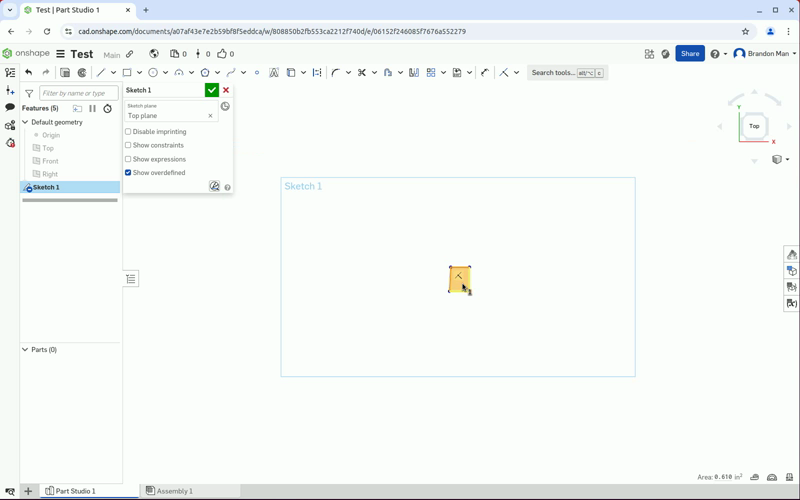
scroll(-6)
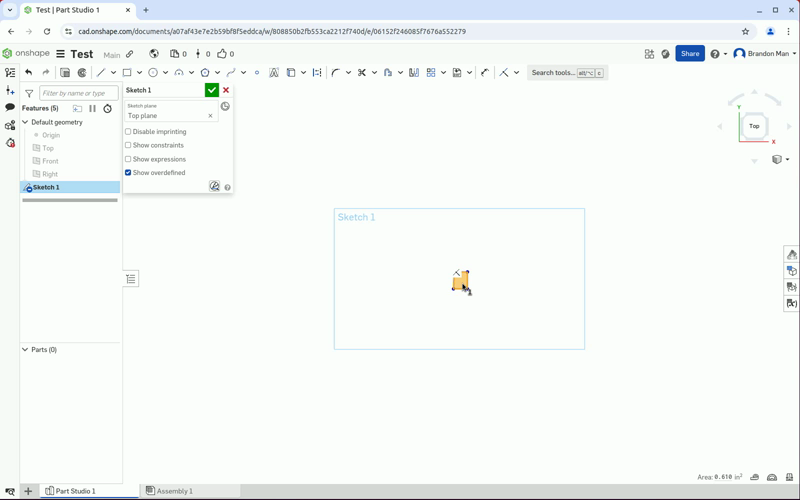
scroll(-6)
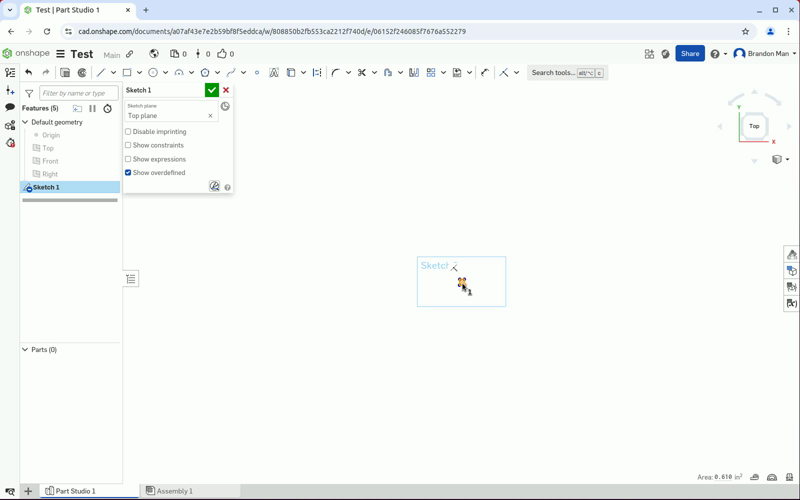
mouse_move(73, 352)
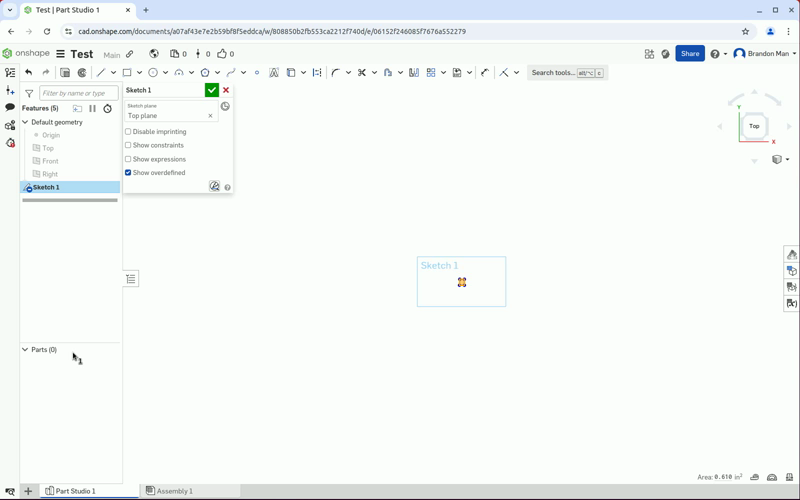
key(shift+y)
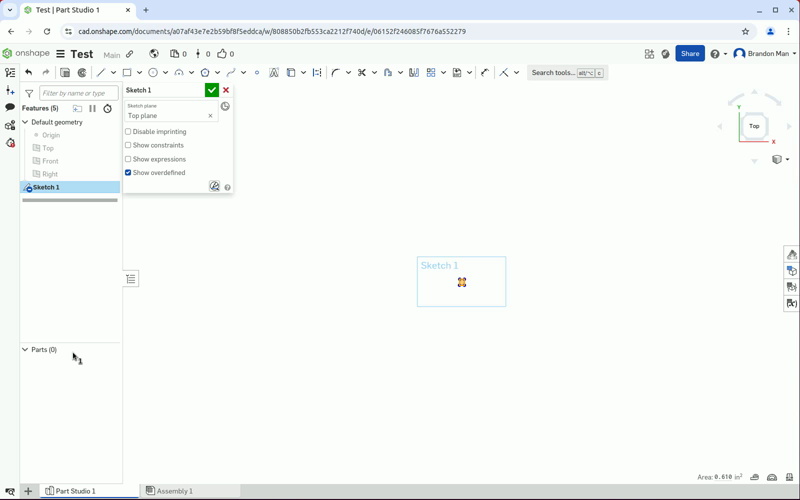
key(shift+e)
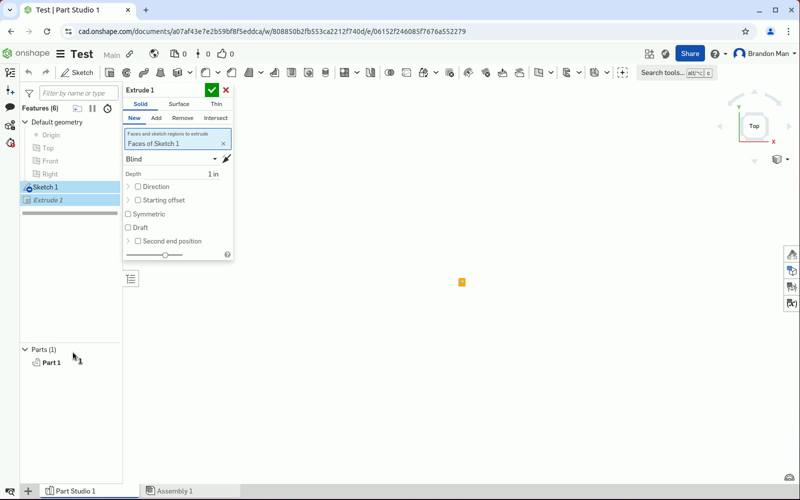
mouse_move(143, 106)
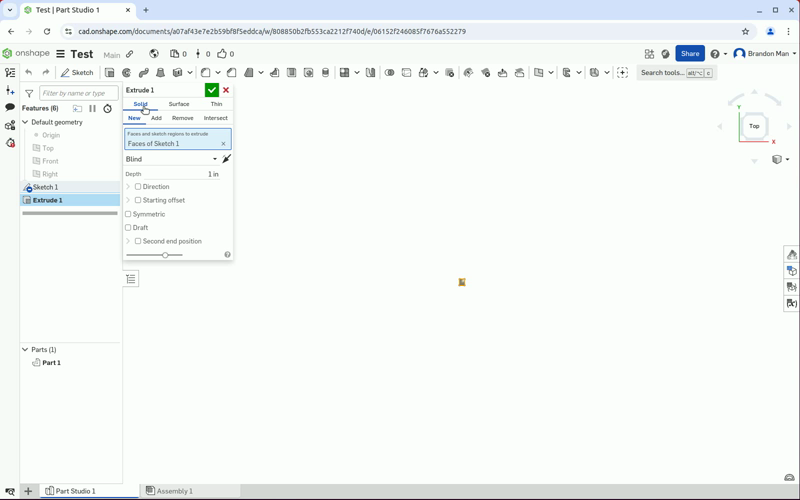
click(143, 106)
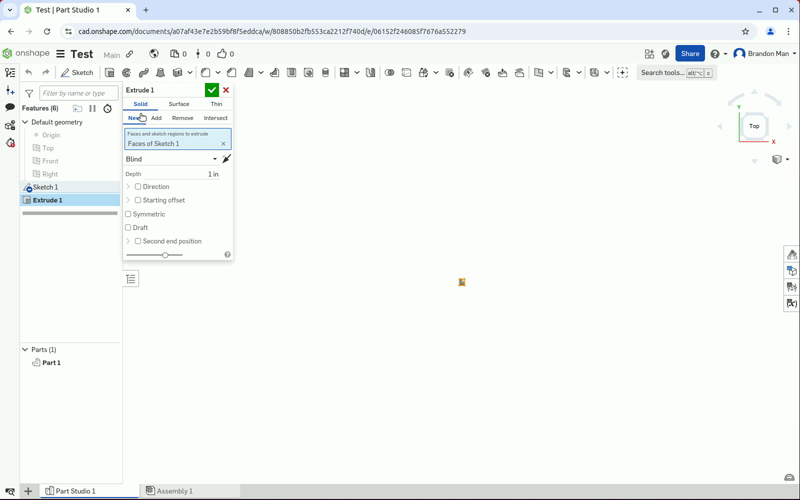
mouse_move(137, 120)
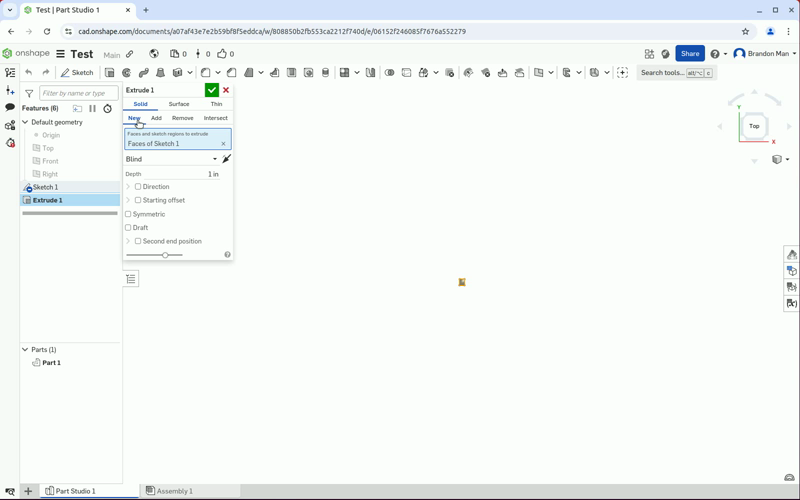
click(137, 120)
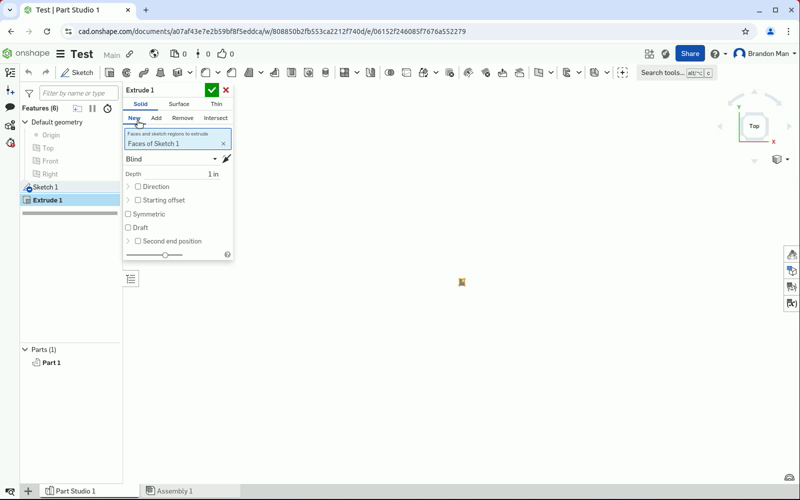
key(tab, 4)
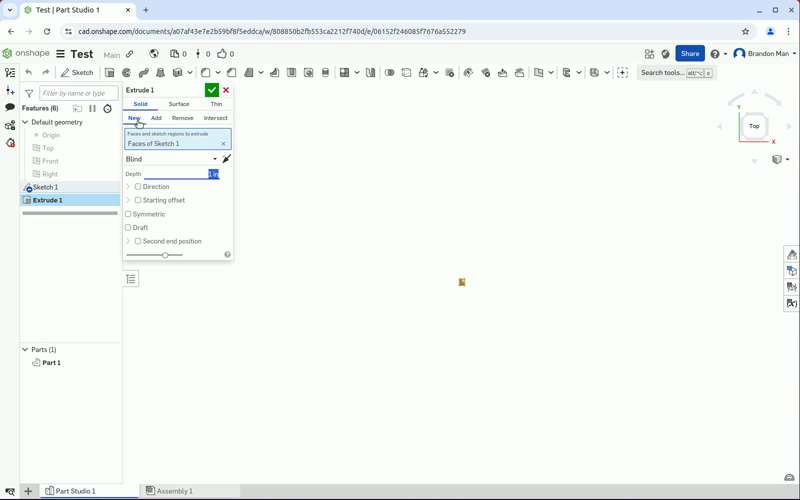
text(23.108)
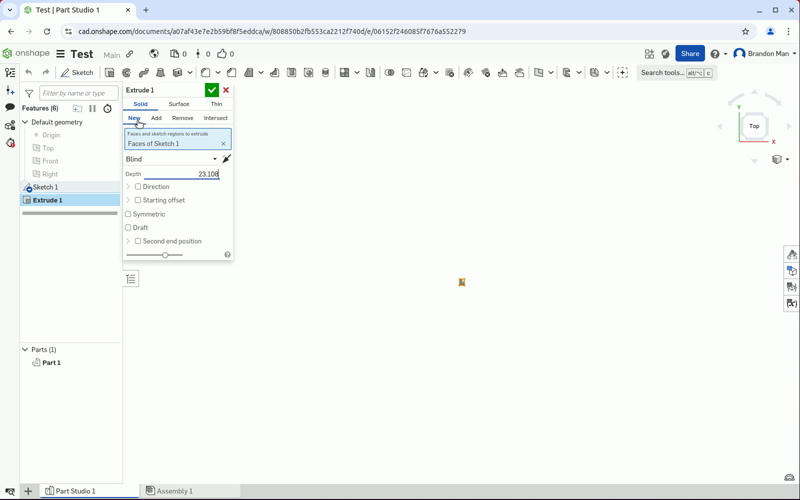
key(enter)
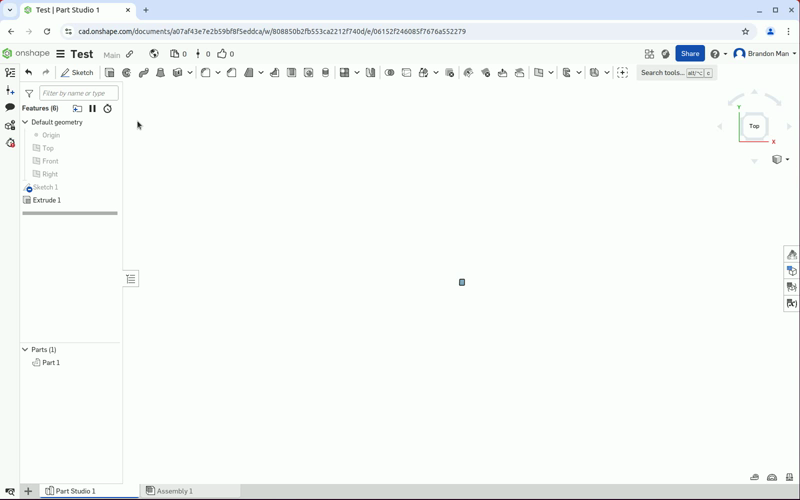
key(shift+h)
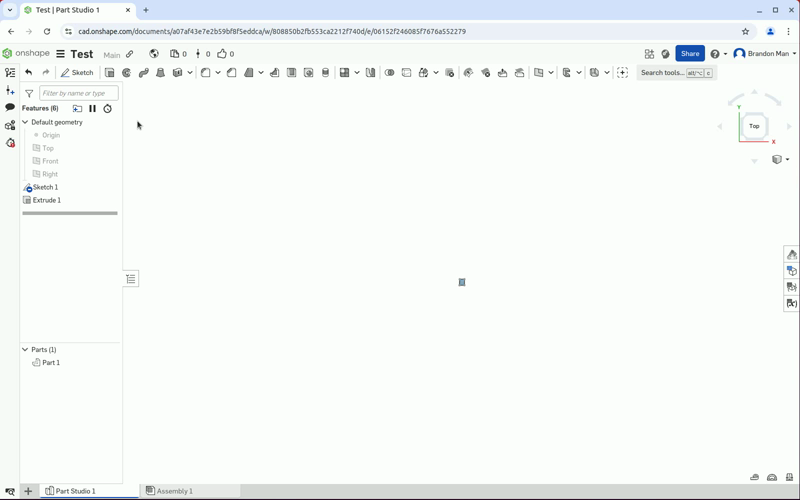
key(shift+h)
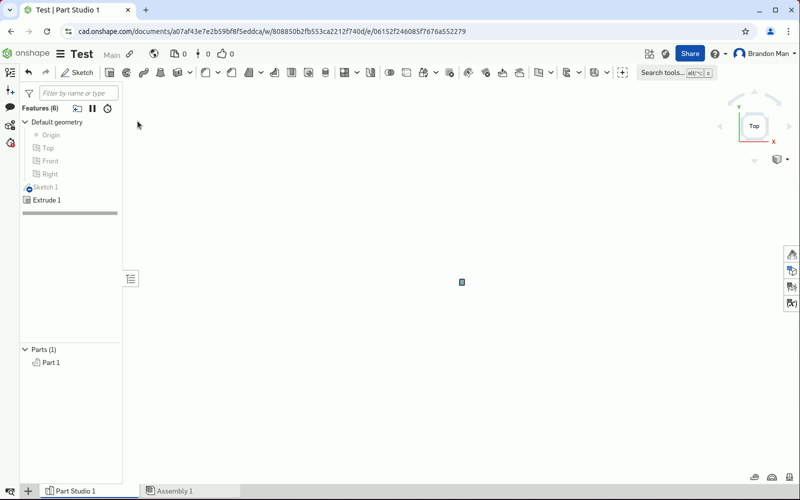
mouse_move(73, 189)
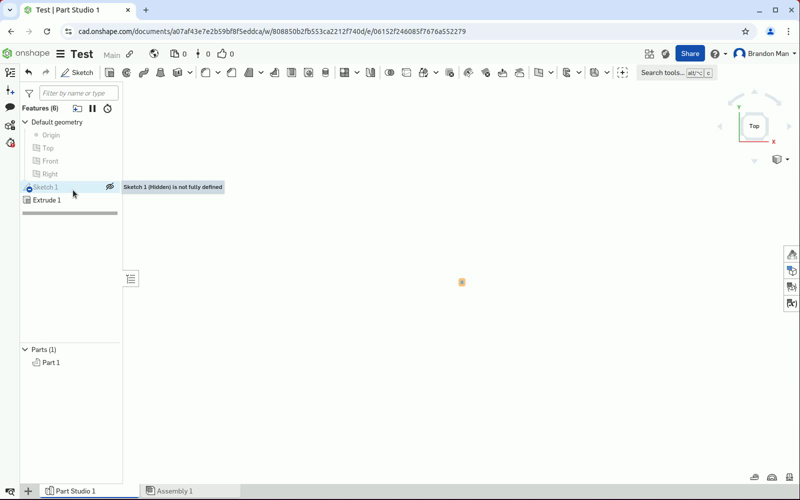
click(73, 189)
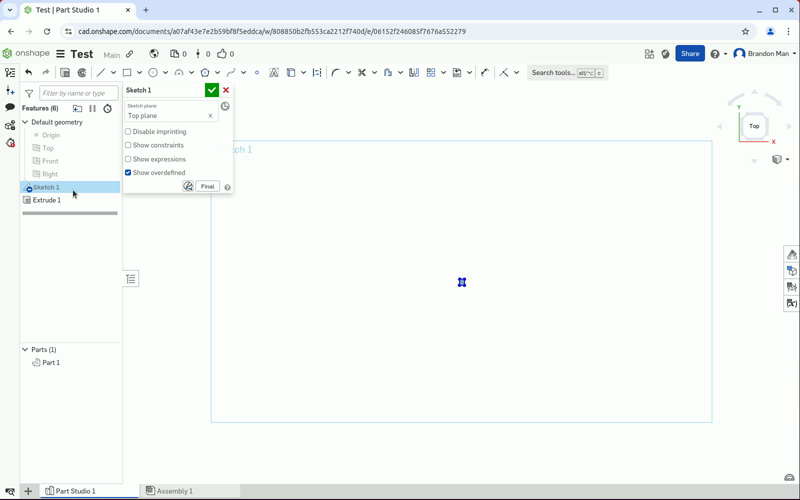
mouse_move(229, 92)
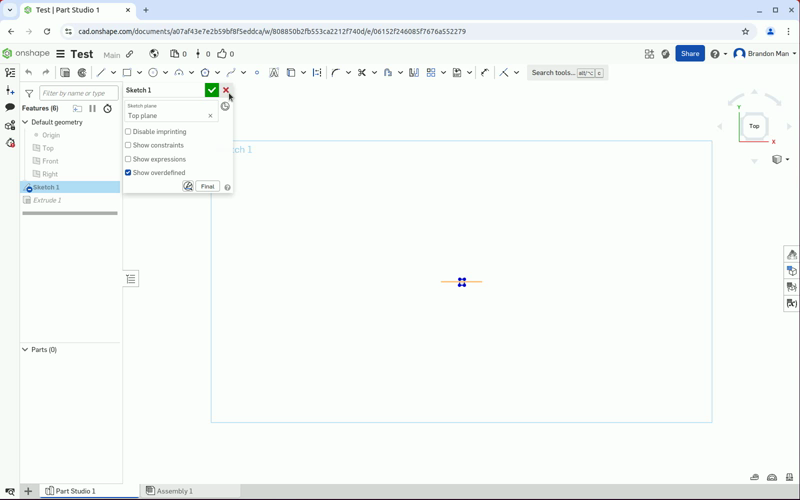
click(229, 92)
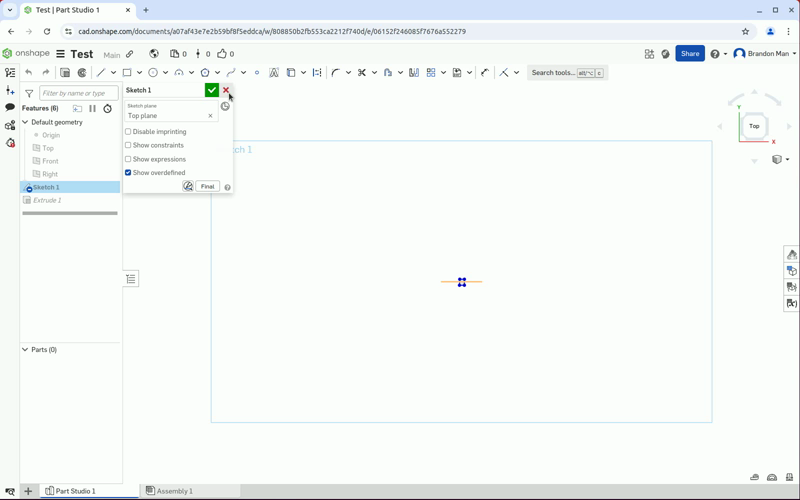
key(shift+s)
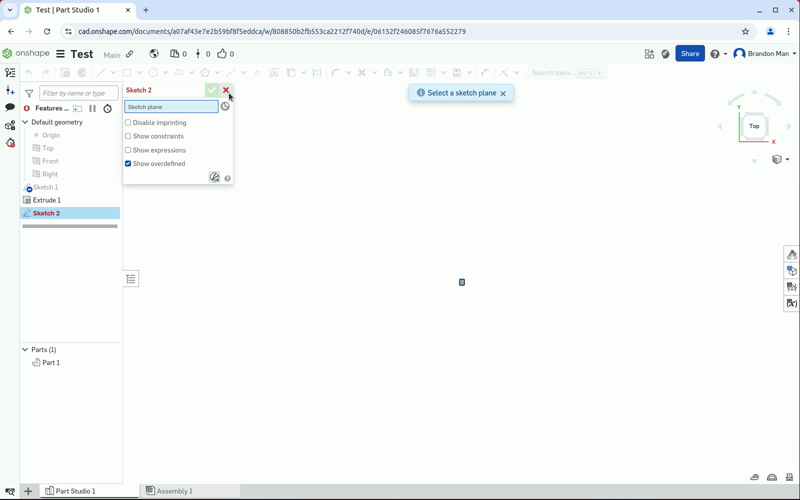
mouse_move(73, 150)
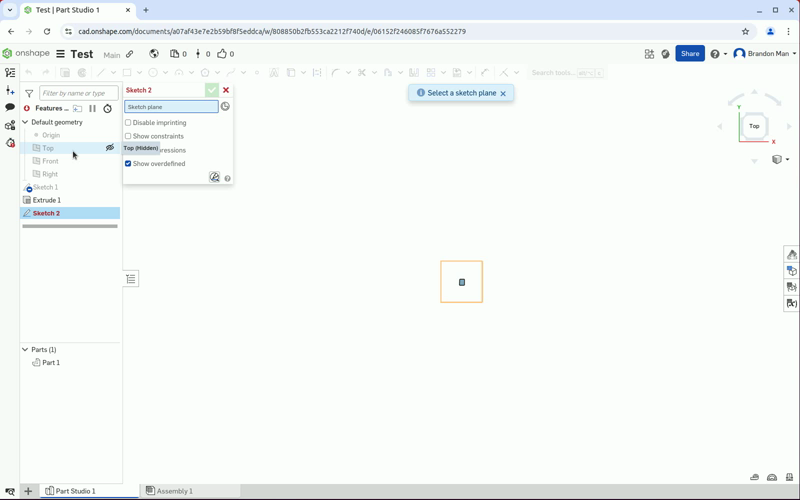
click(73, 150)
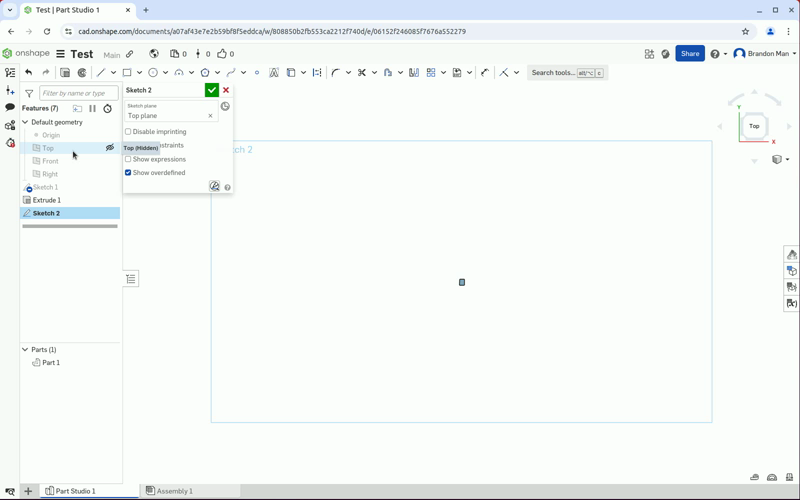
mouse_move(73, 352)
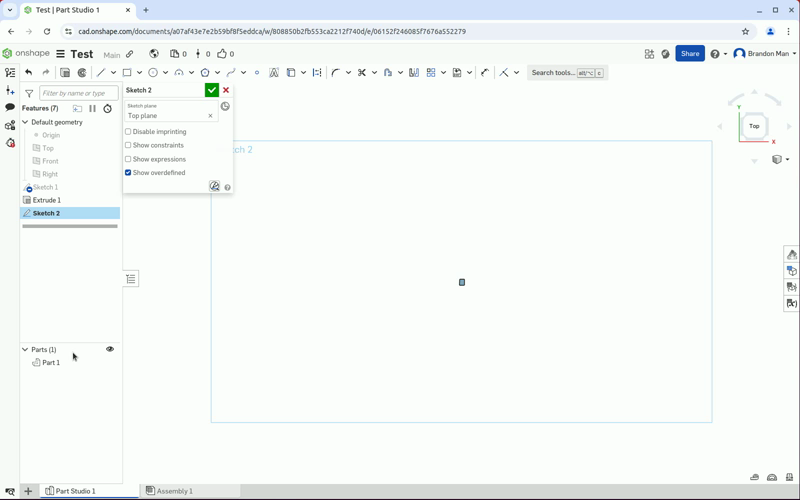
key(y)
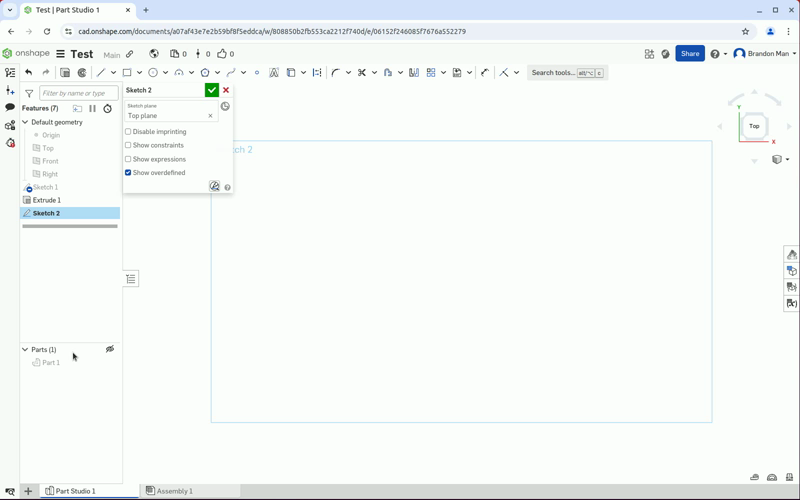
key(l)
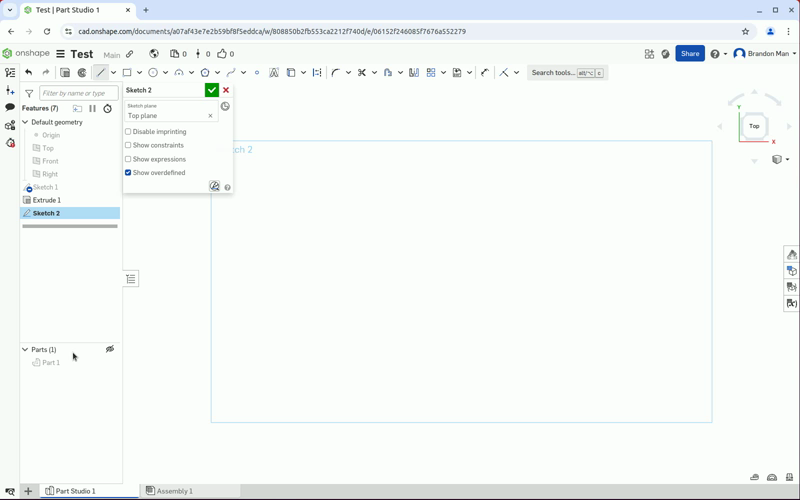
key_down(shift)
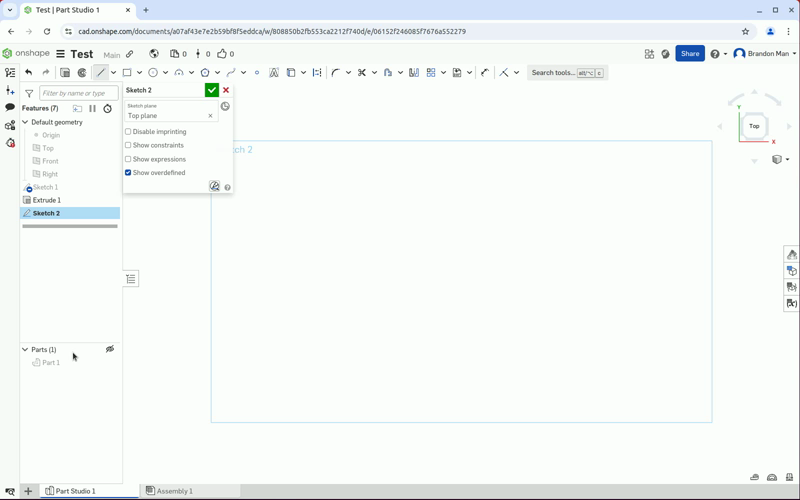
mouse_move(465, 275)
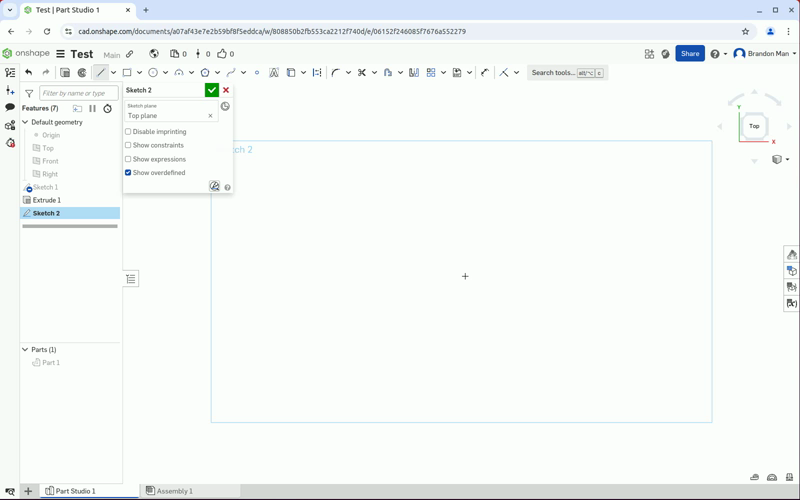
click(465, 275)
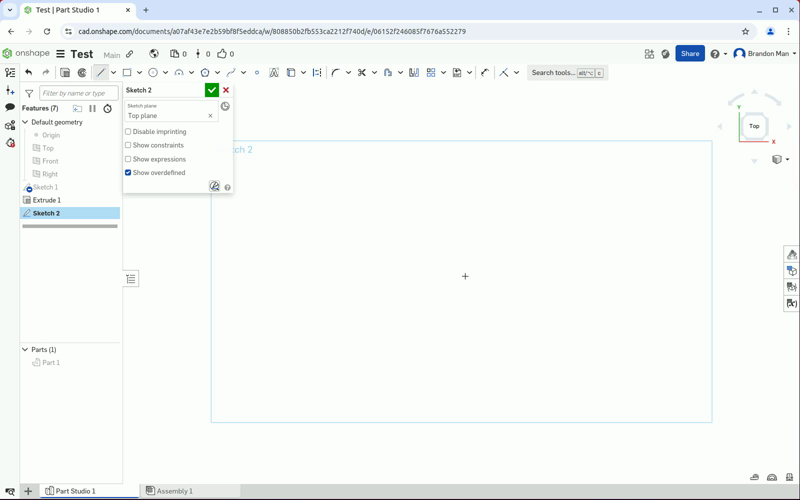
key_up(shift)
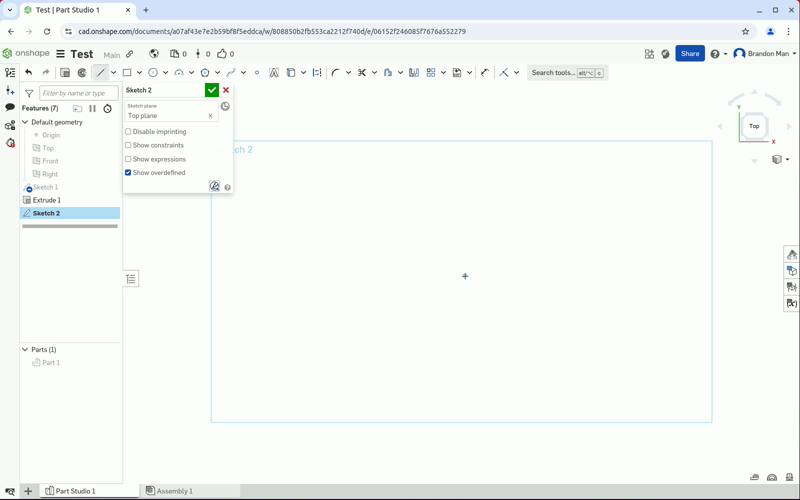
key_down(shift)
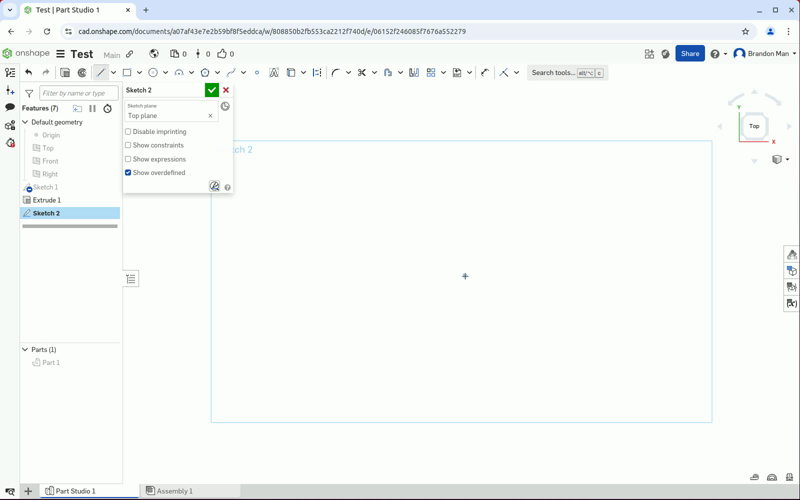
mouse_move(495, 275)
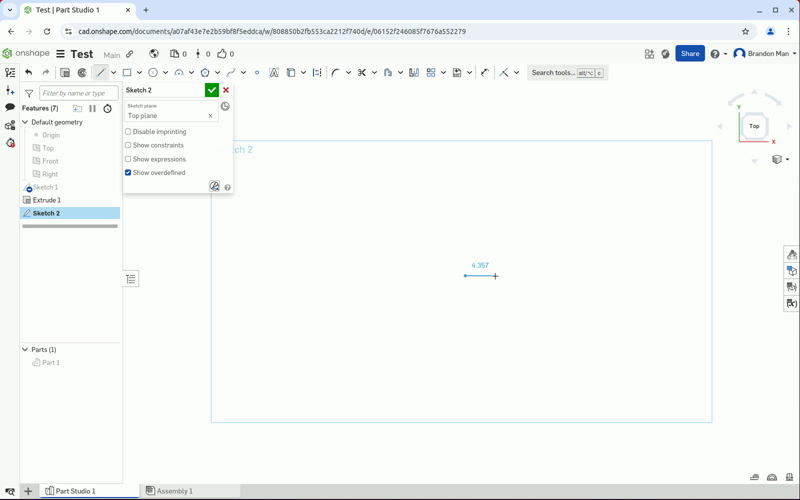
mouse_move(469, 275)
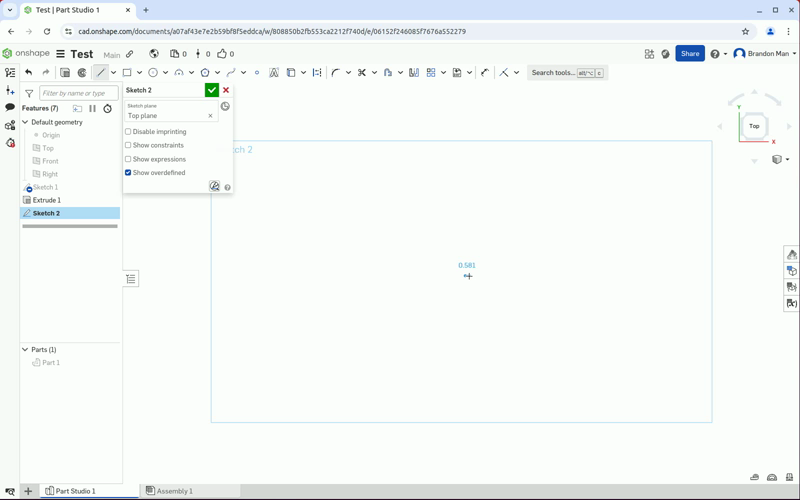
scroll(6)
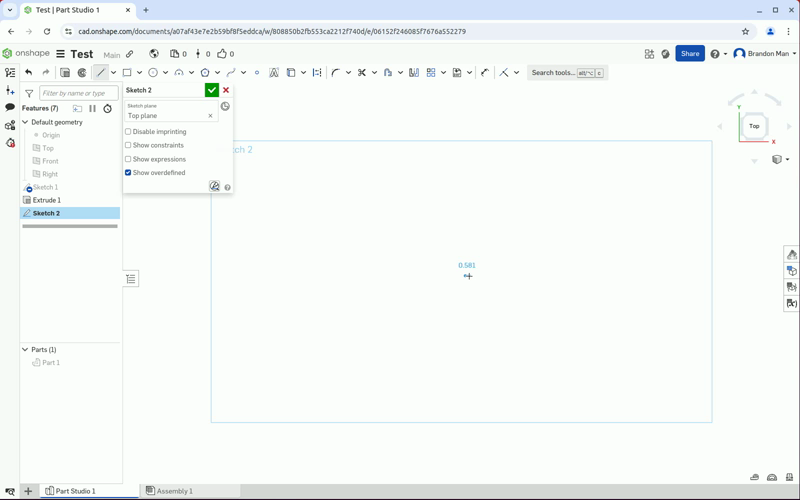
scroll(6)
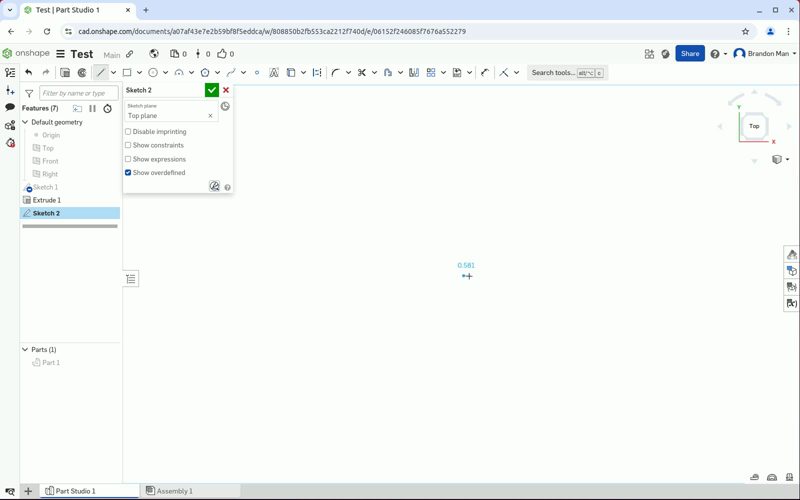
scroll(6)
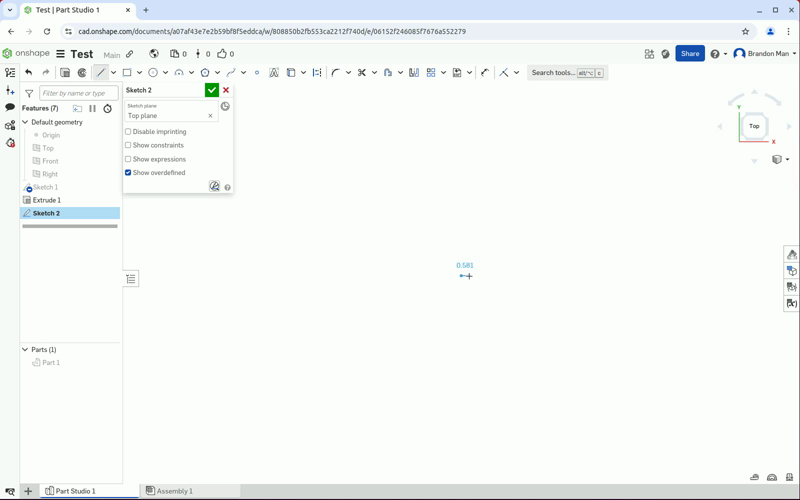
scroll(6)
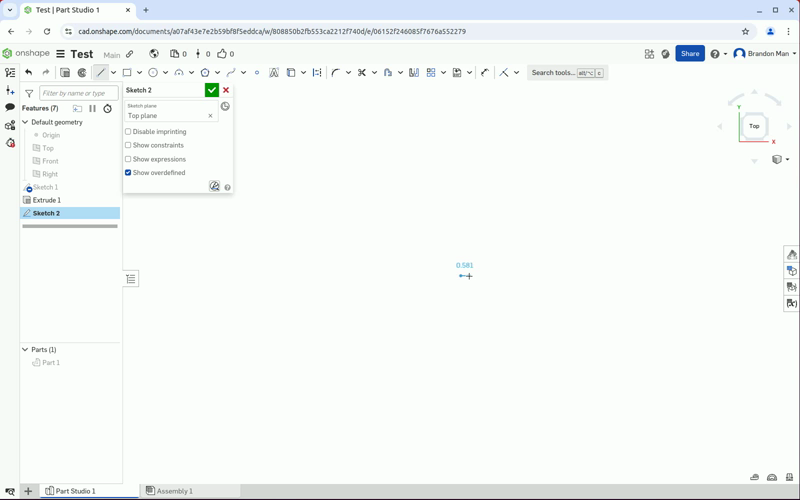
scroll(6)
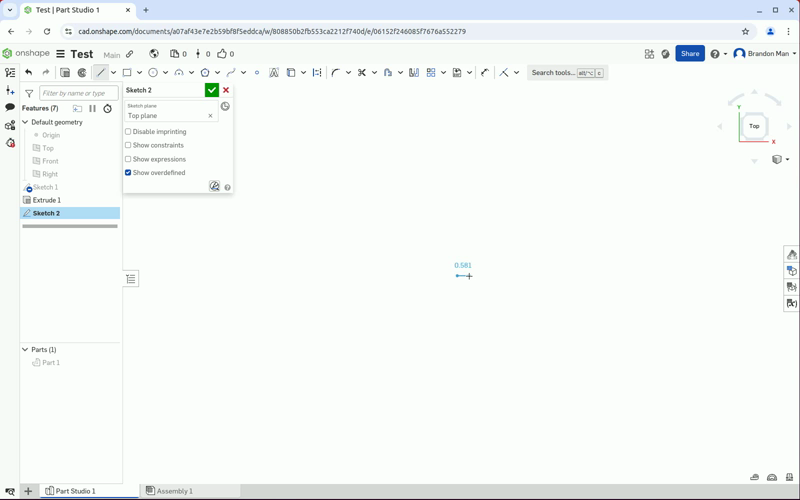
scroll(6)
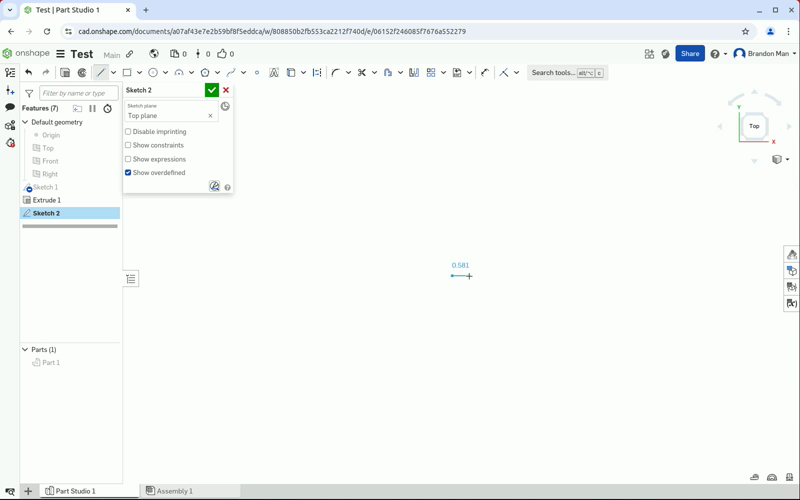
scroll(6)
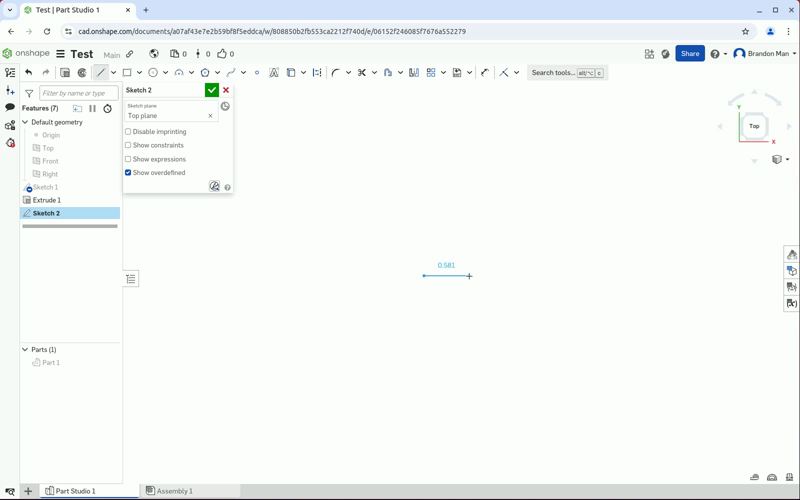
click(469, 275)
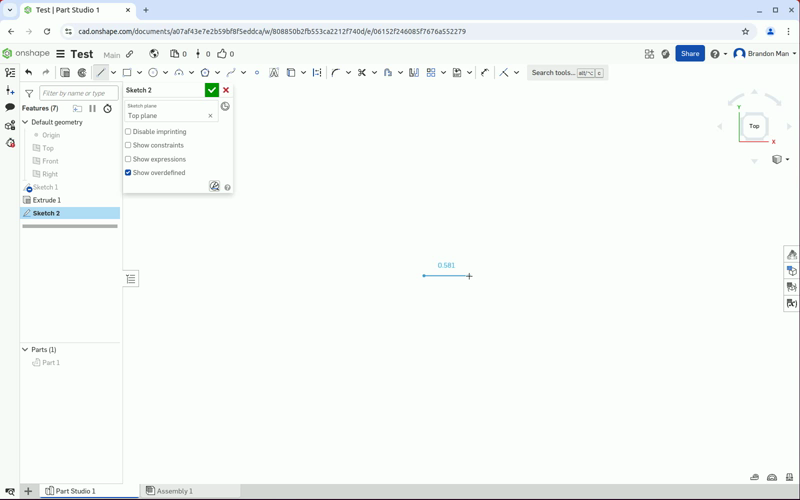
scroll(-6)
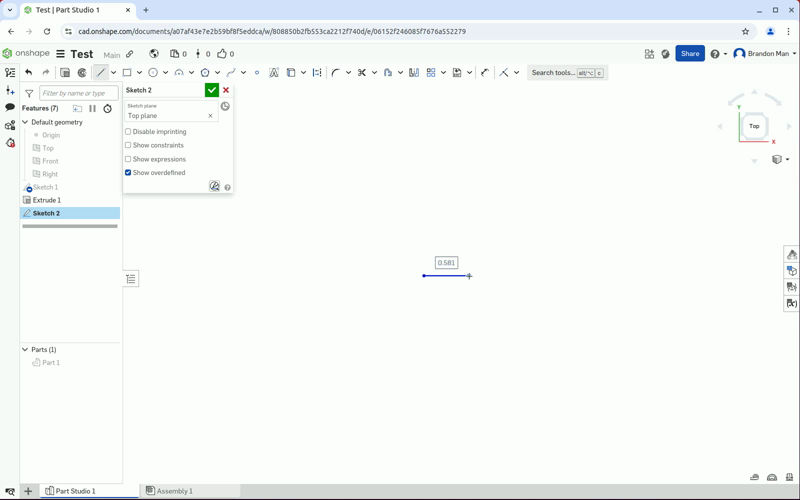
scroll(-6)
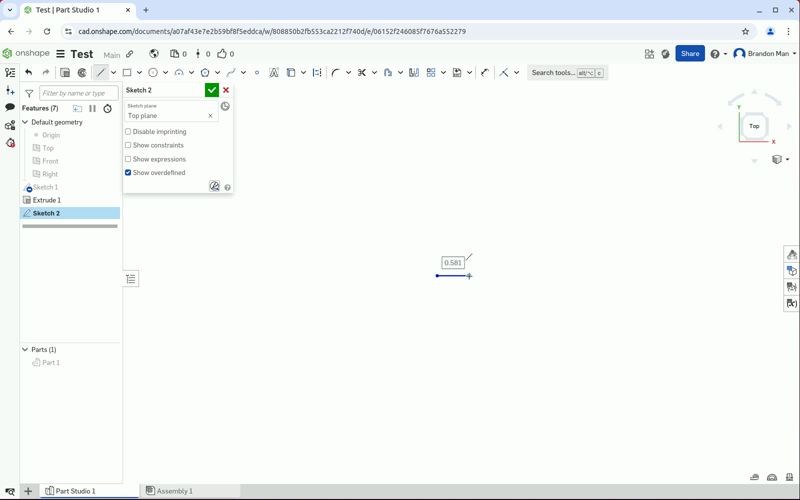
scroll(-6)
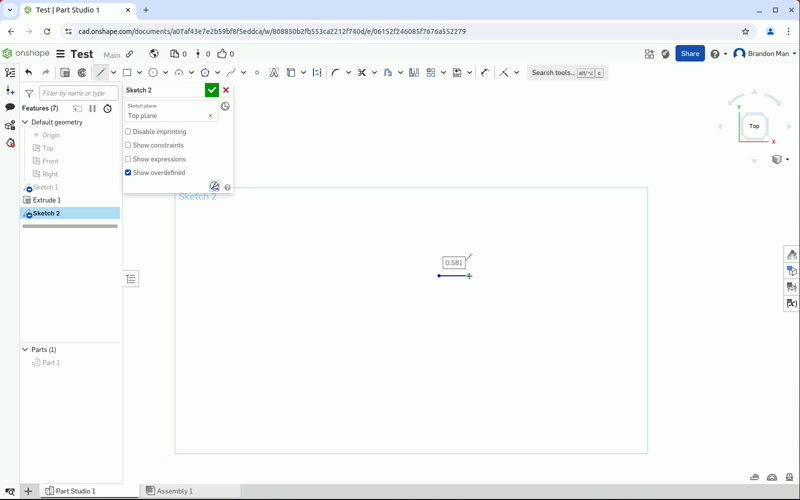
scroll(-6)
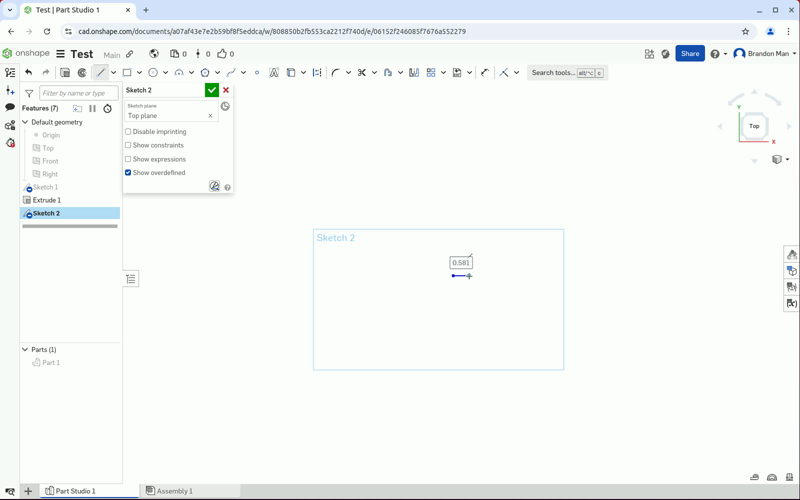
scroll(-6)
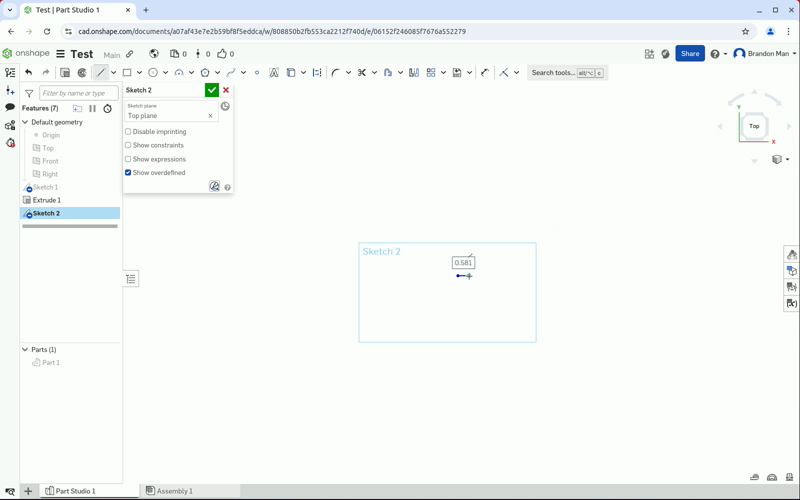
scroll(-6)
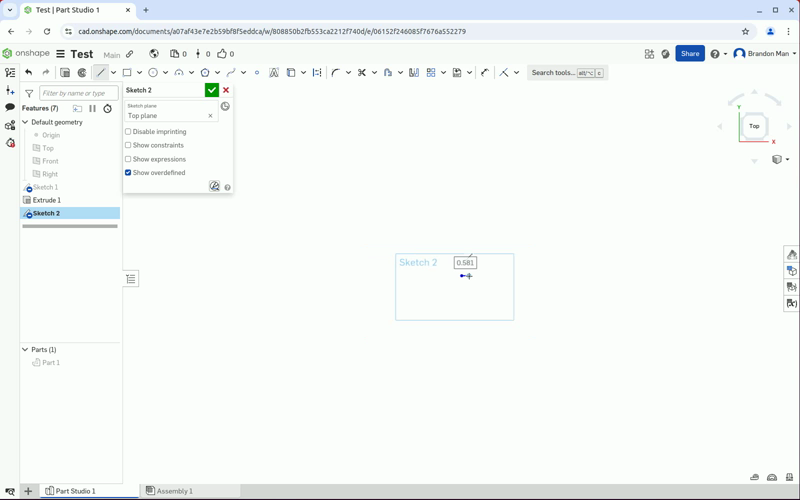
scroll(-6)
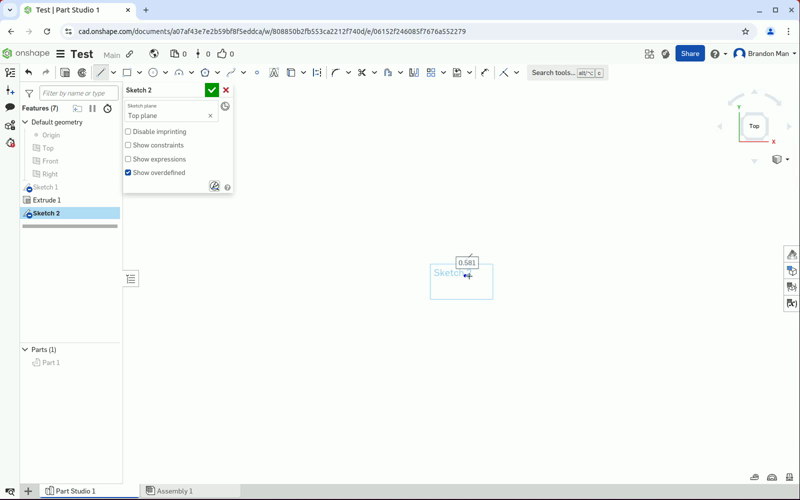
key_up(shift)
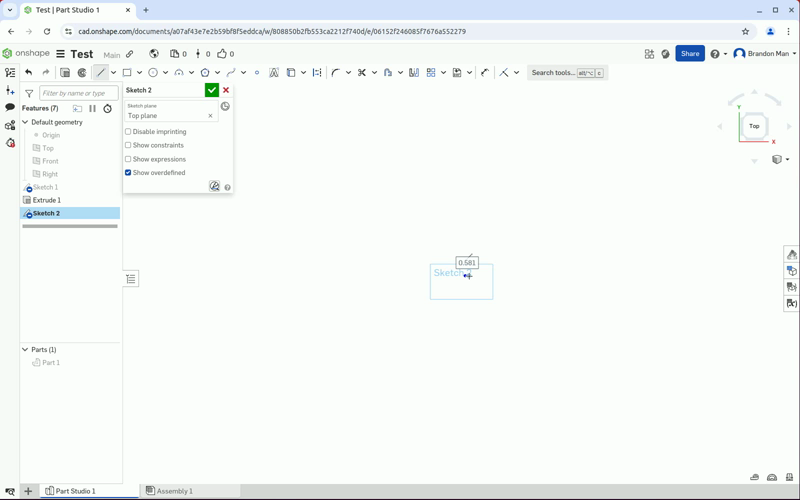
key_down(shift)
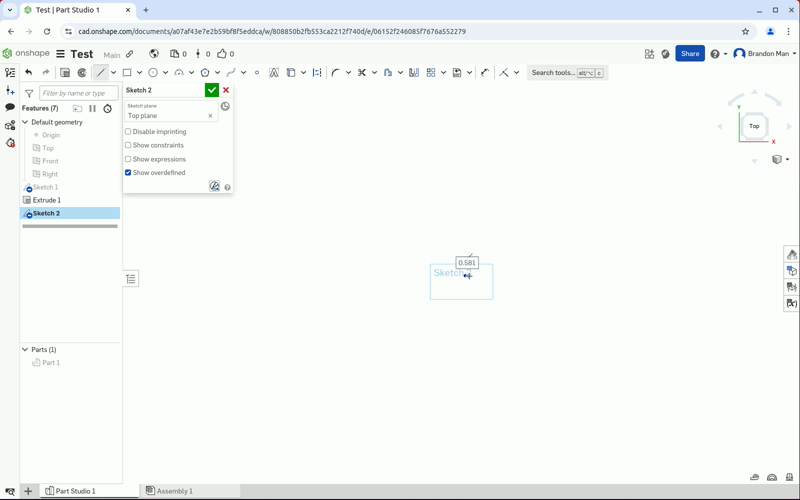
mouse_move(499, 275)
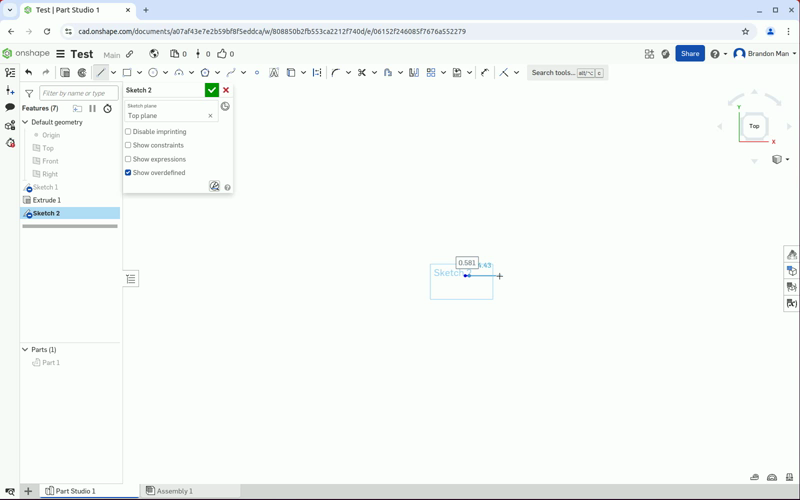
mouse_move(469, 271)
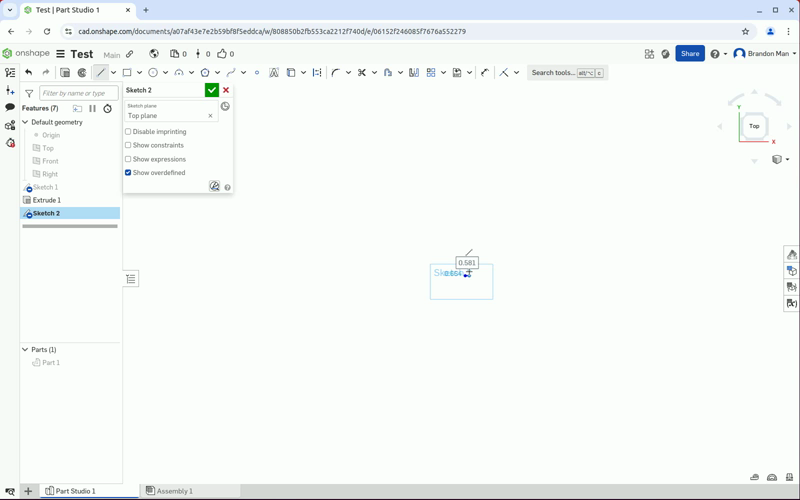
scroll(6)
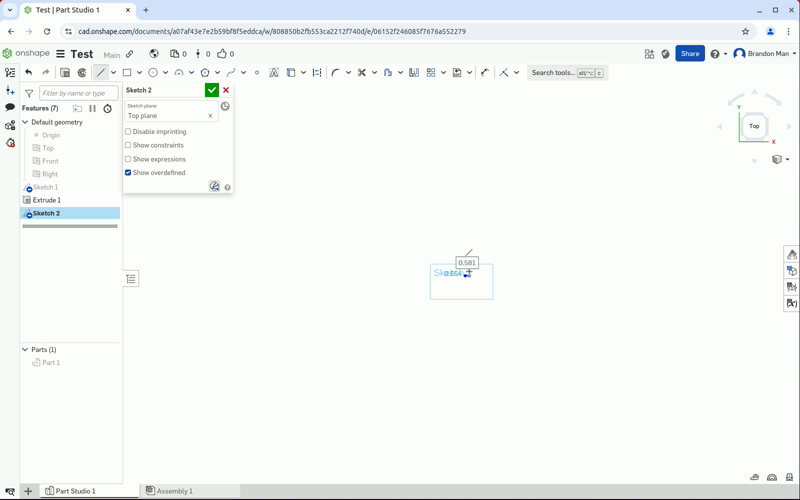
scroll(6)
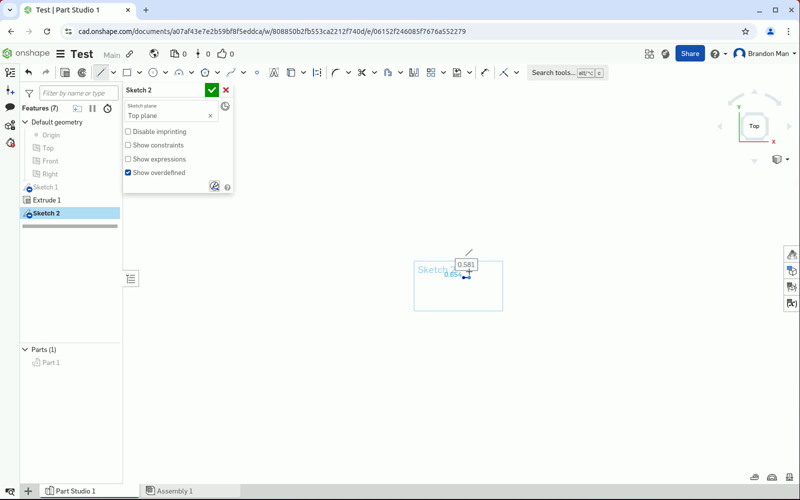
scroll(6)
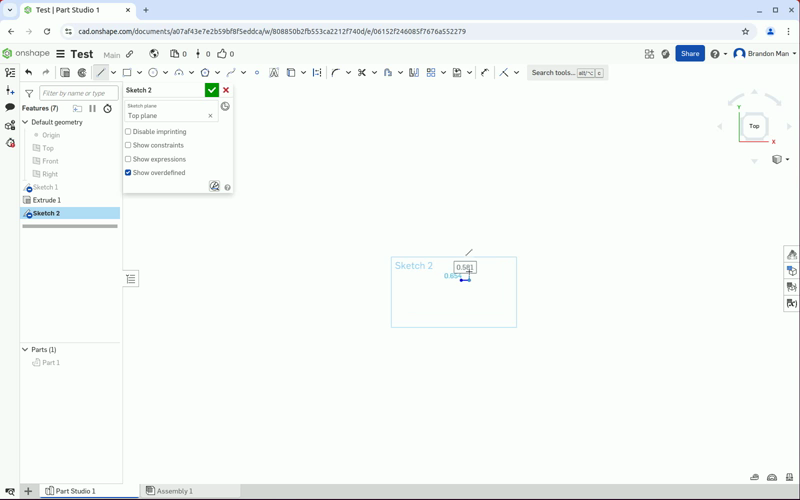
scroll(6)
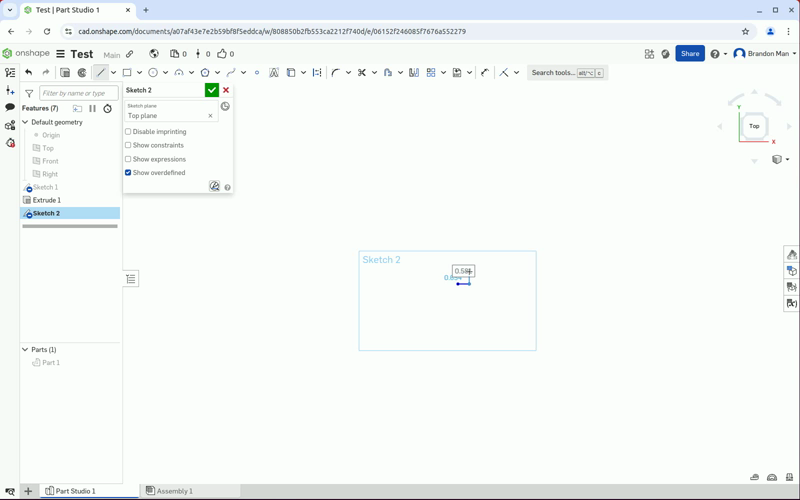
scroll(6)
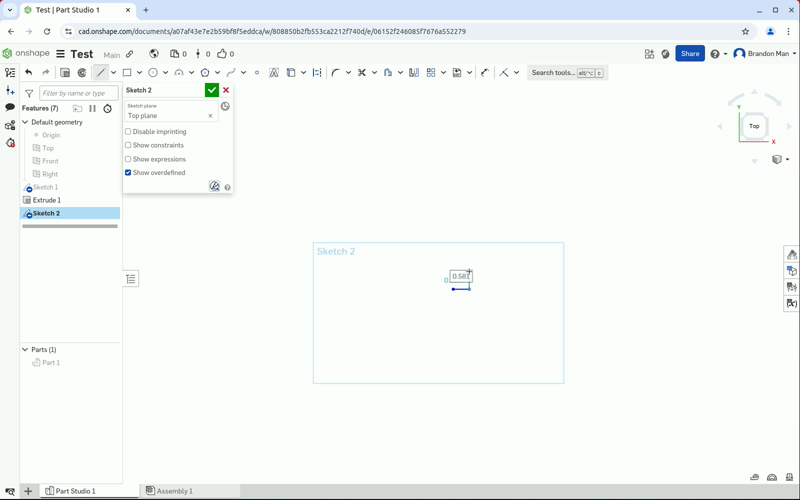
scroll(6)
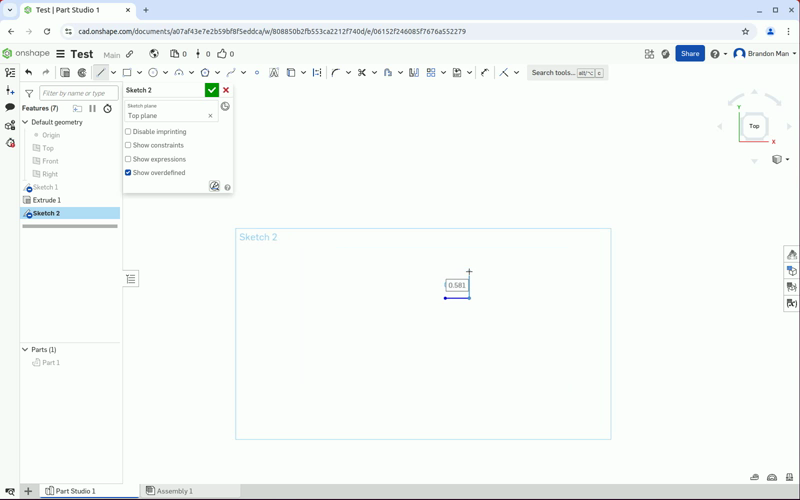
scroll(6)
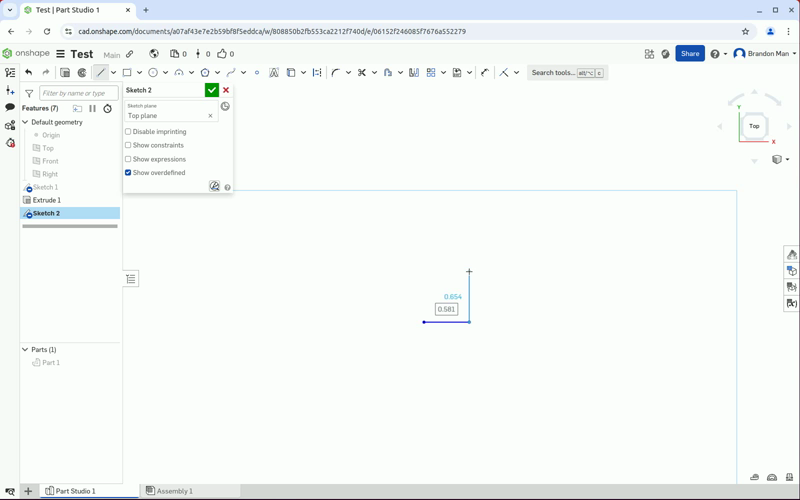
click(469, 271)
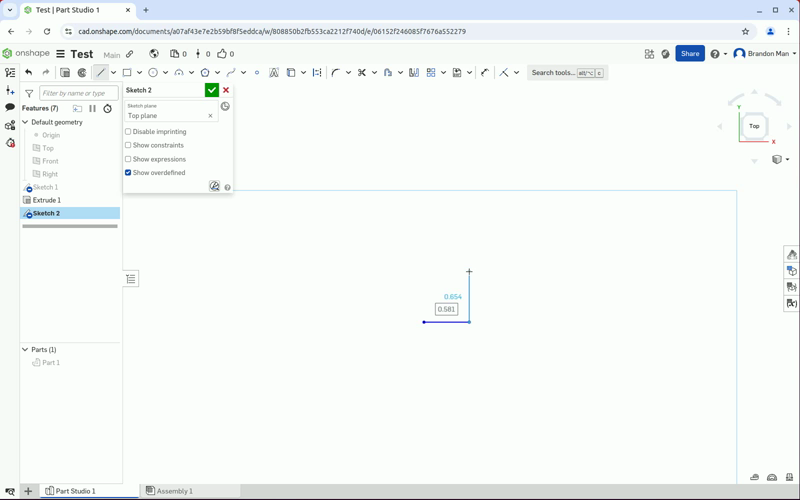
scroll(-6)
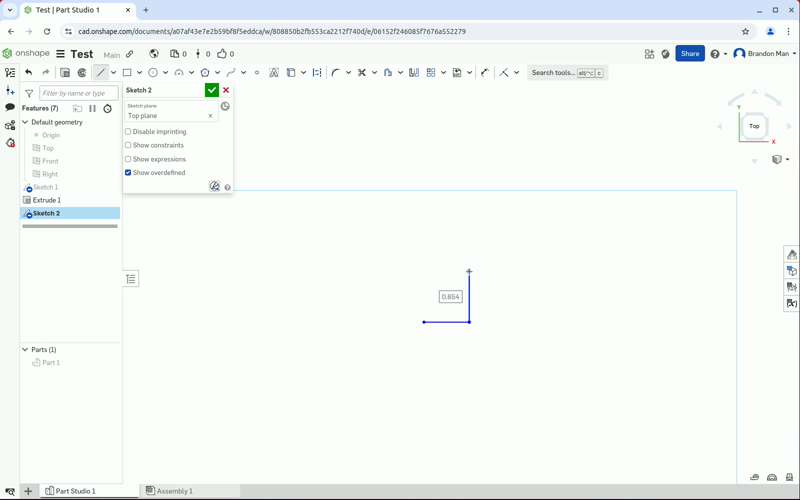
scroll(-6)
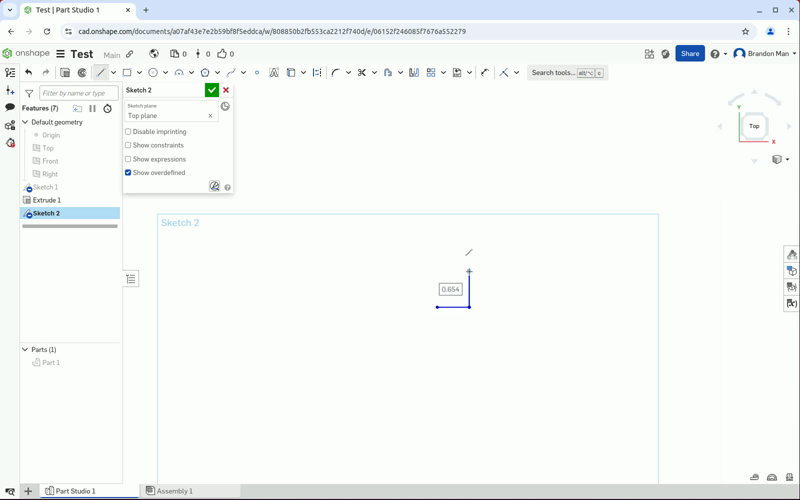
scroll(-6)
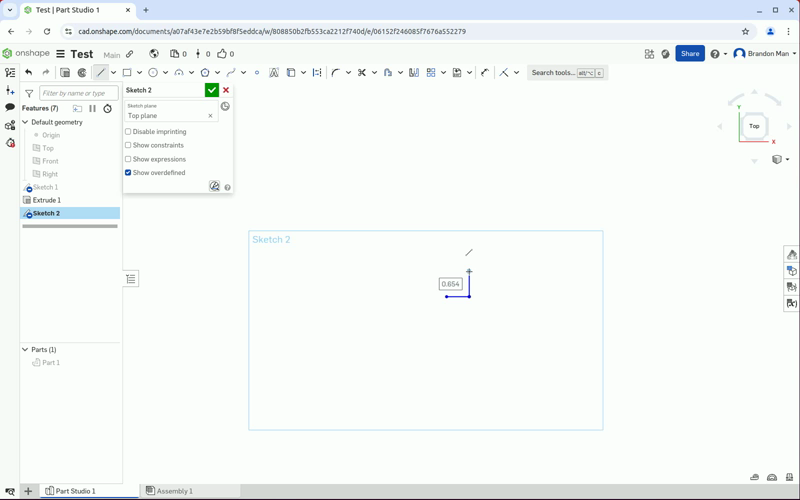
scroll(-6)
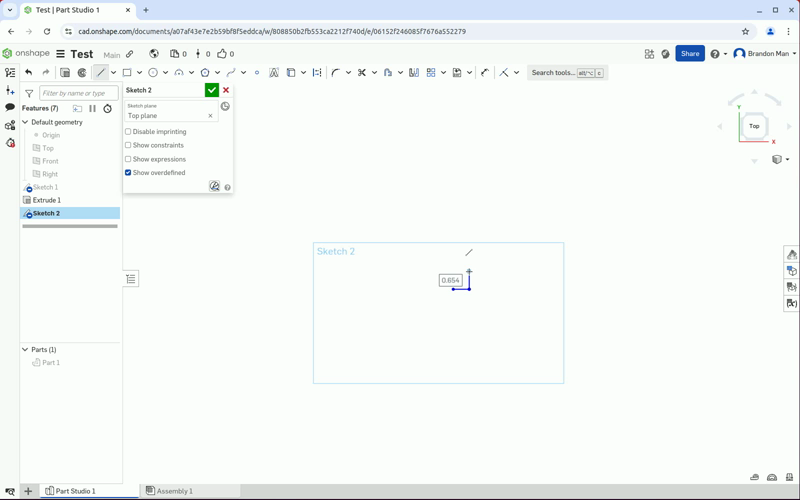
scroll(-6)
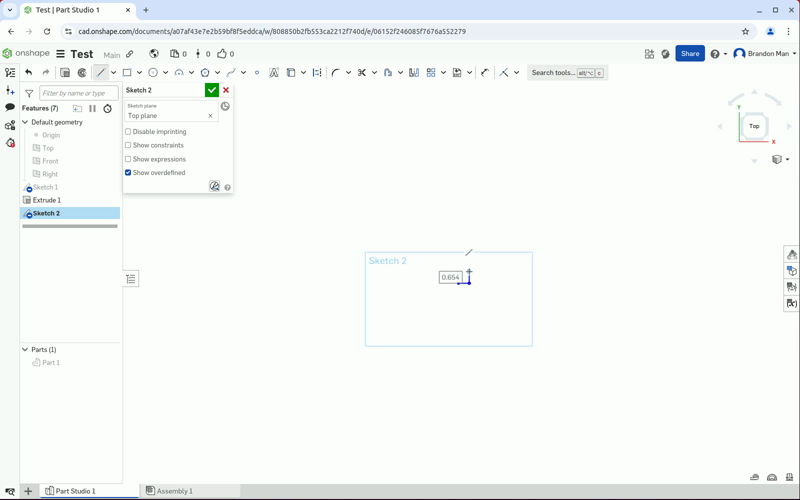
scroll(-6)
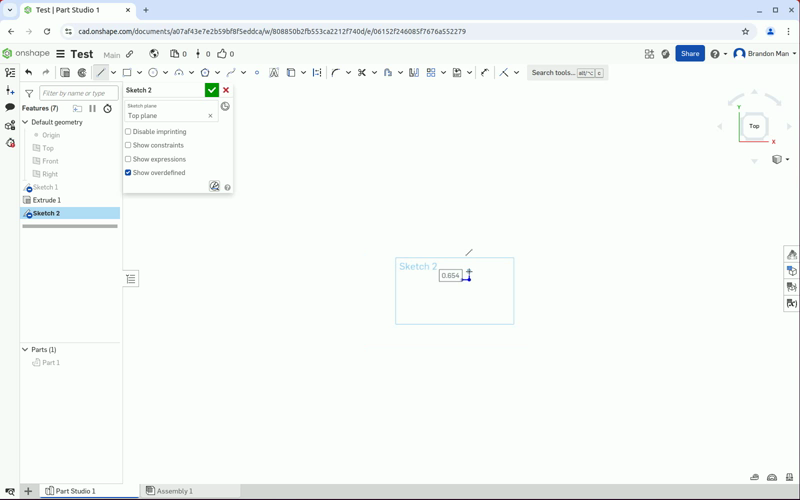
scroll(-6)
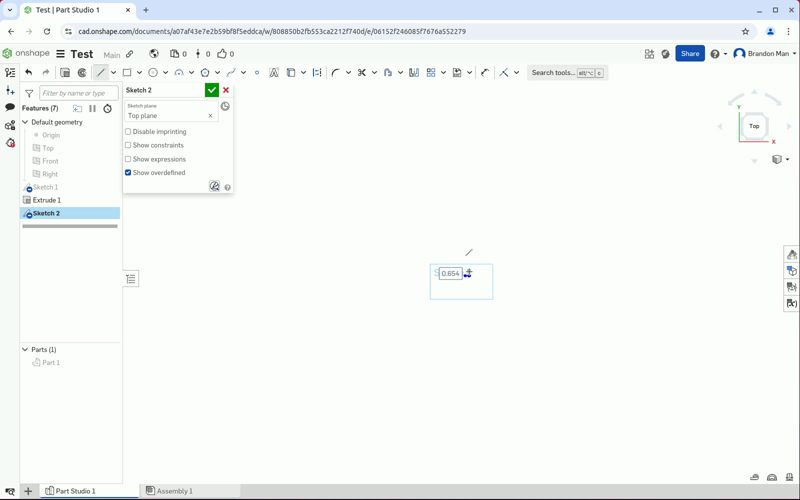
key_up(shift)
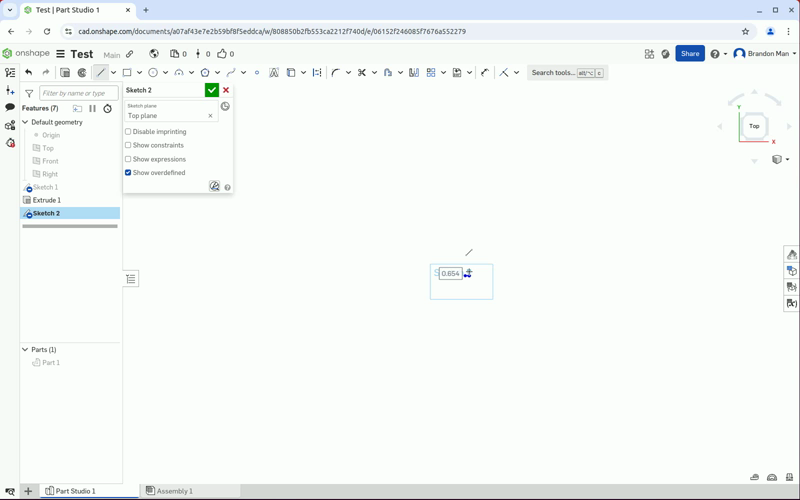
key_down(shift)
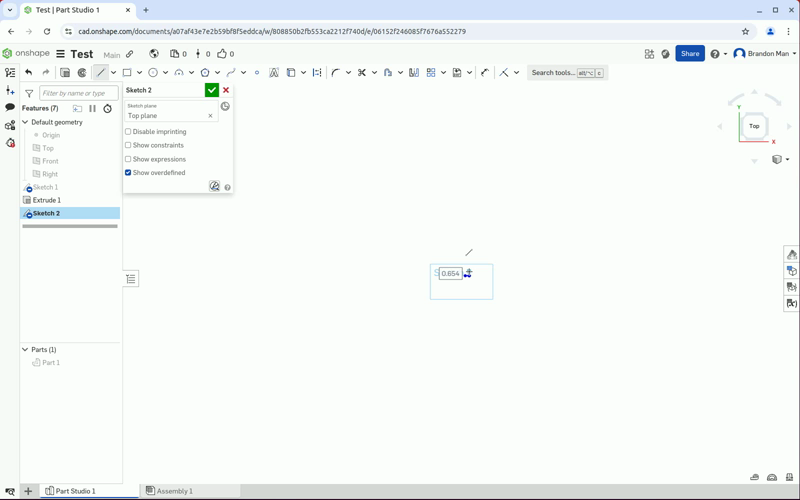
mouse_move(499, 271)
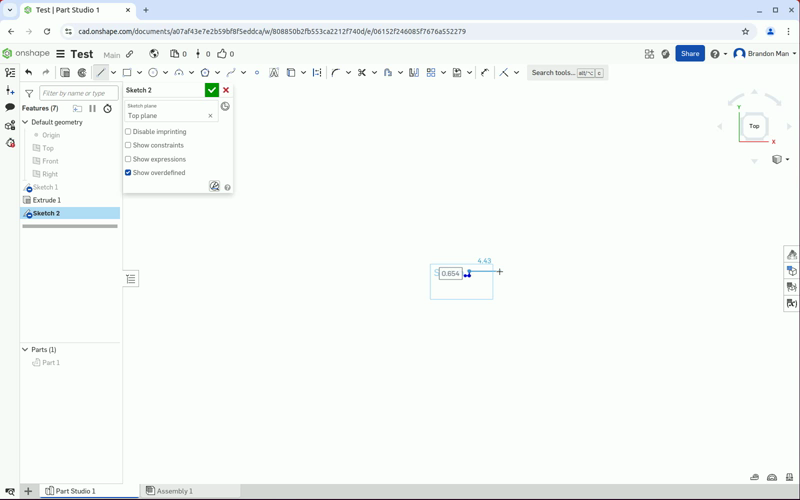
mouse_move(465, 271)
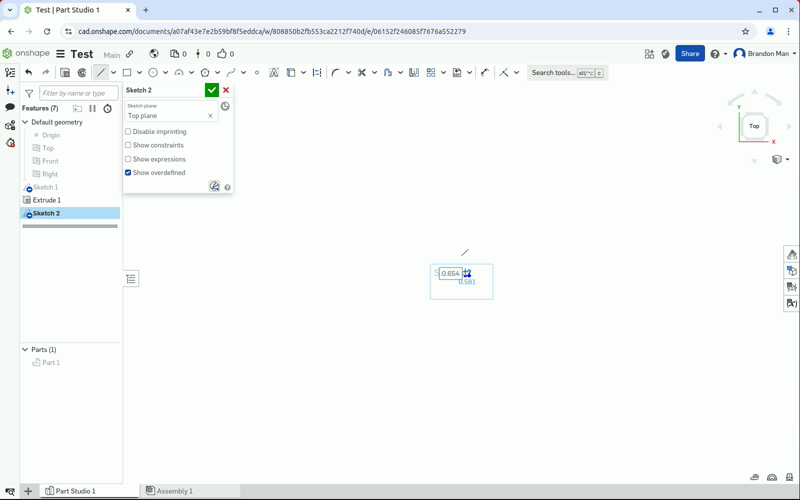
scroll(6)
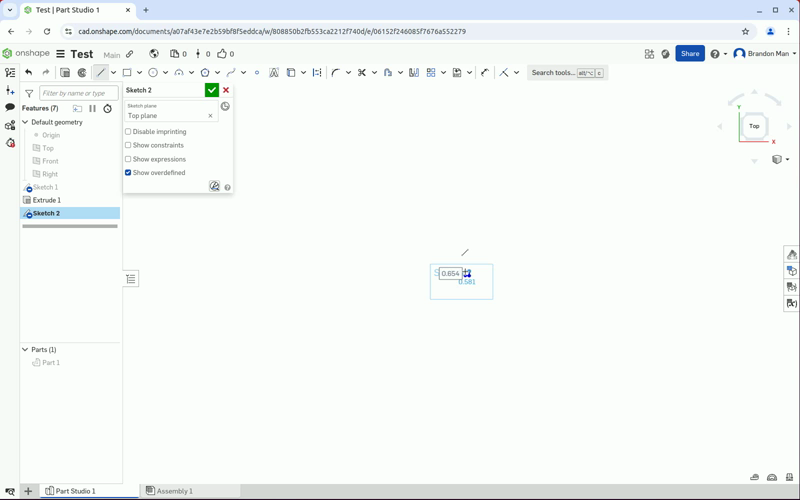
scroll(6)
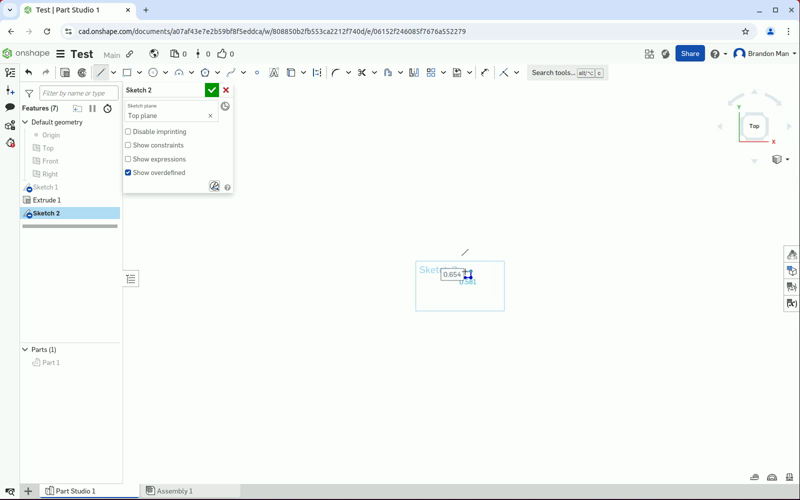
scroll(6)
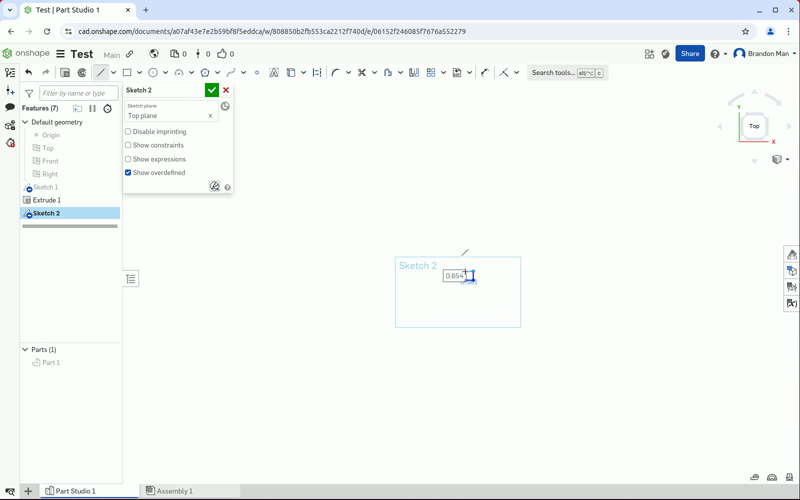
scroll(6)
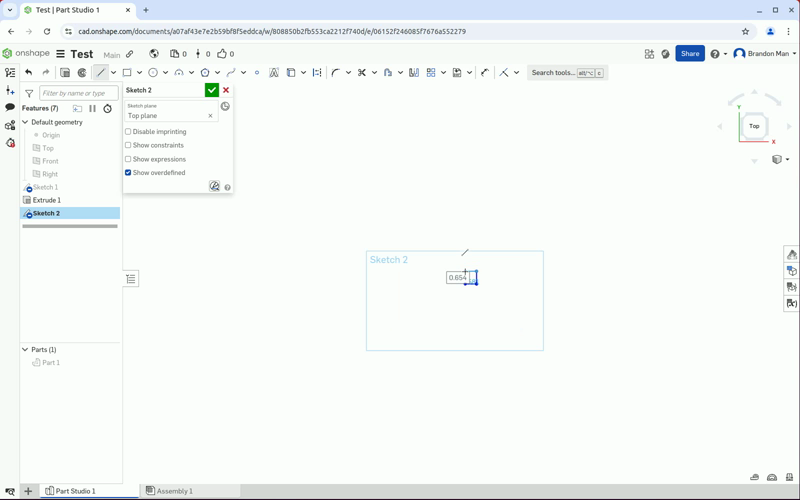
scroll(6)
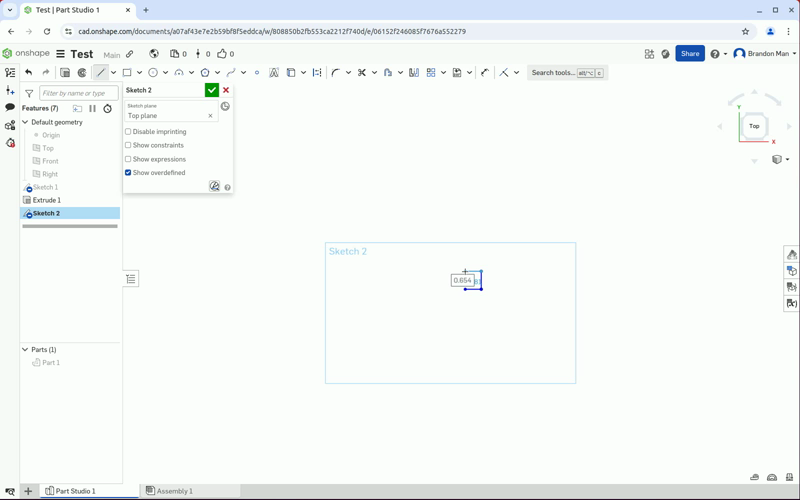
scroll(6)
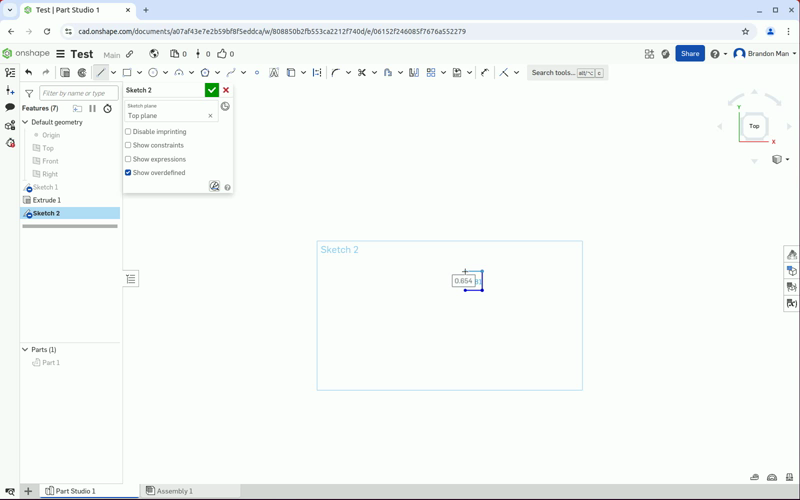
scroll(6)
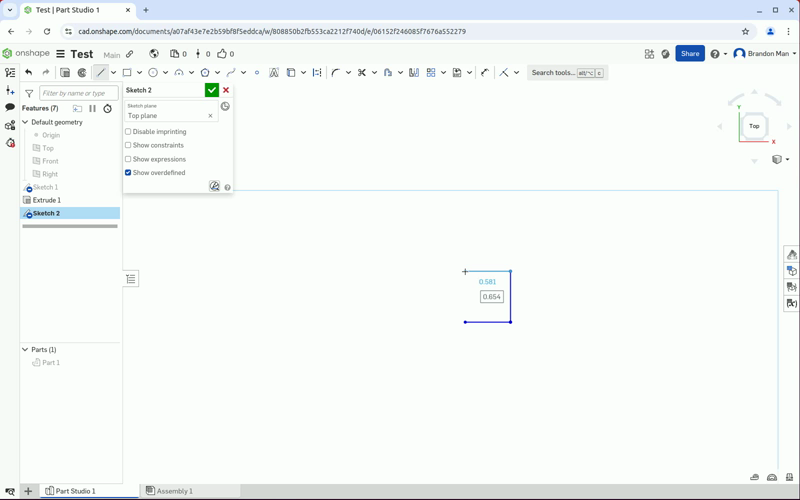
click(465, 271)
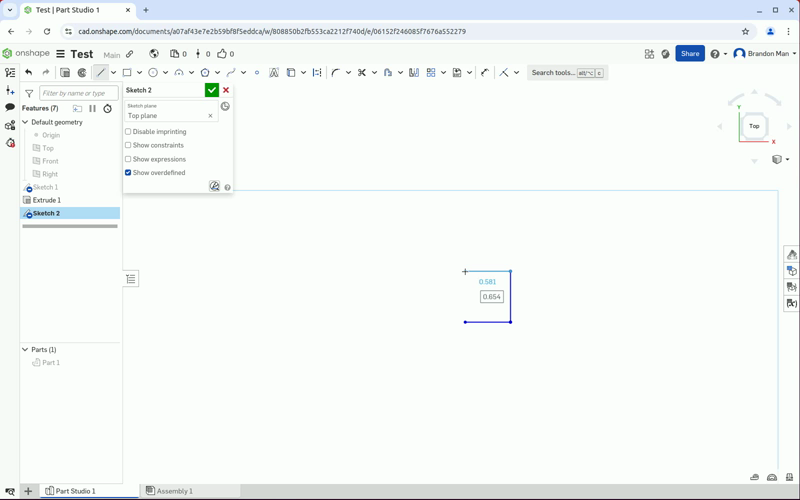
scroll(-6)
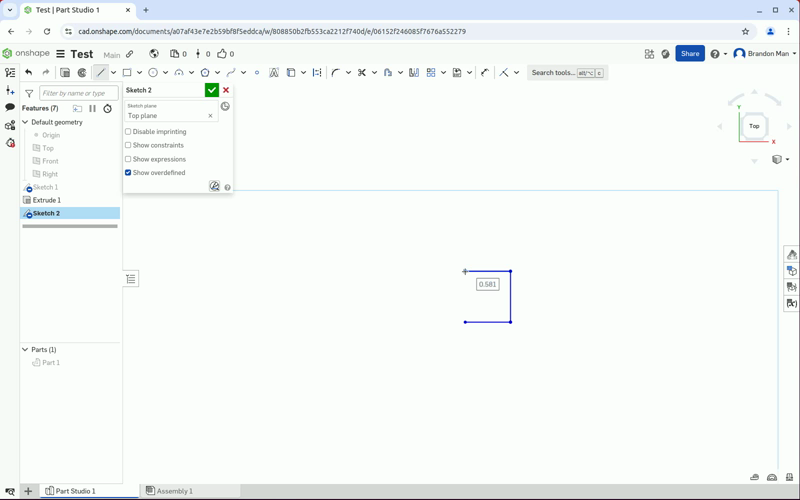
scroll(-6)
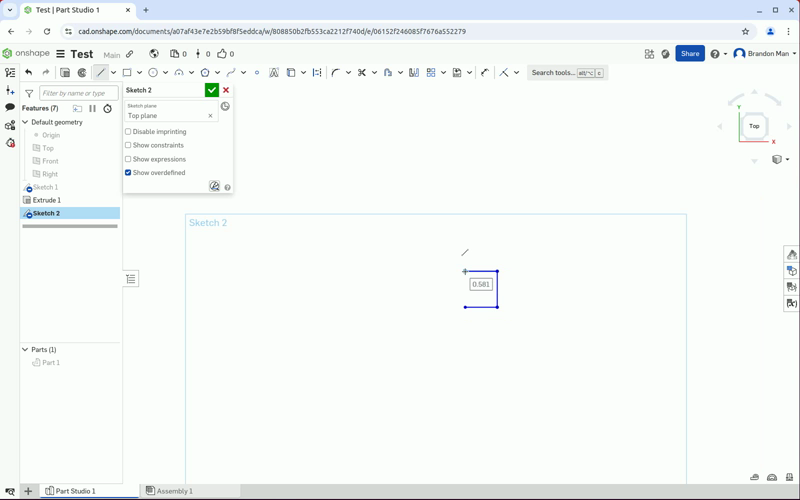
scroll(-6)
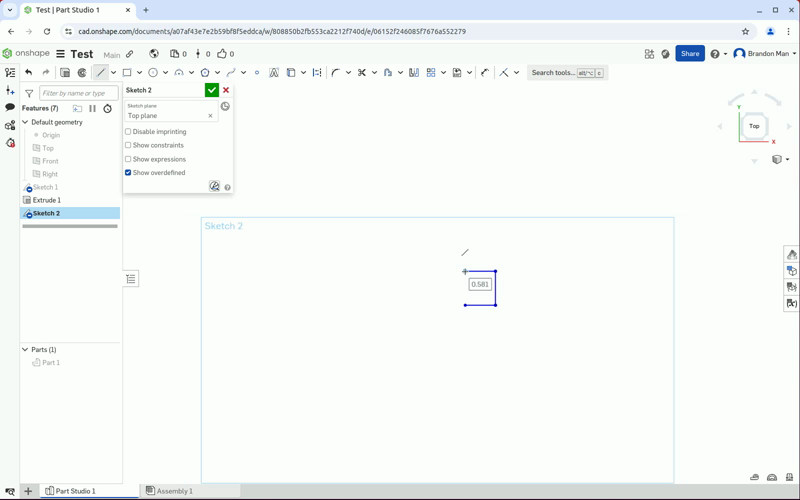
scroll(-6)
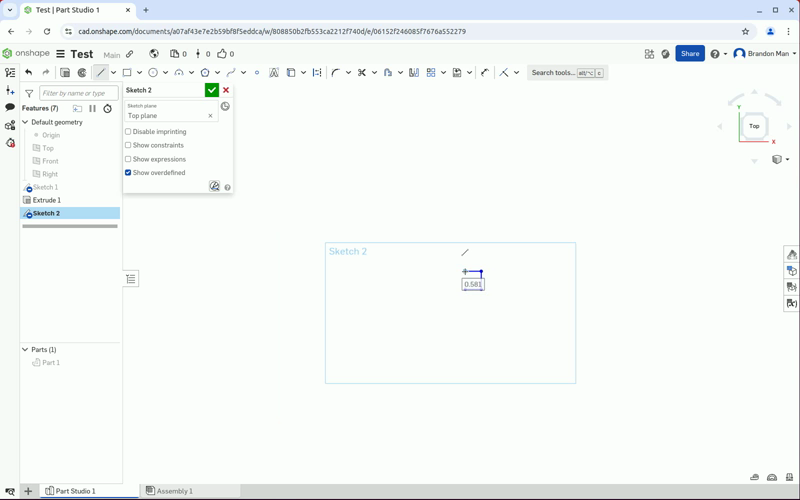
scroll(-6)
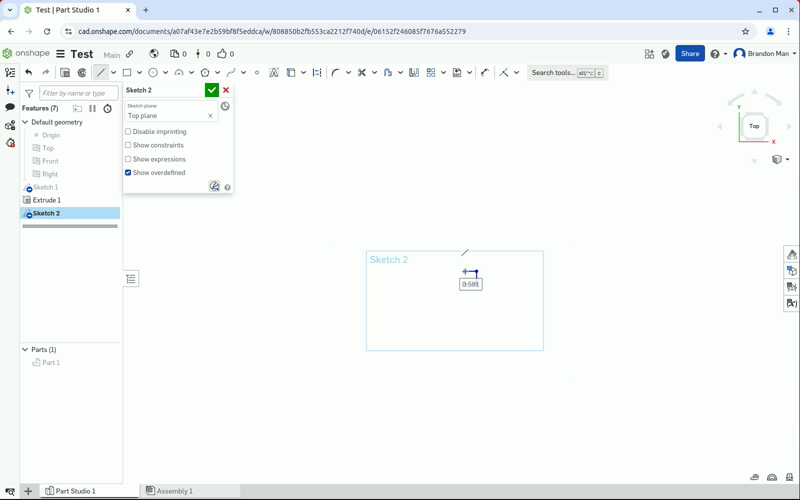
scroll(-6)
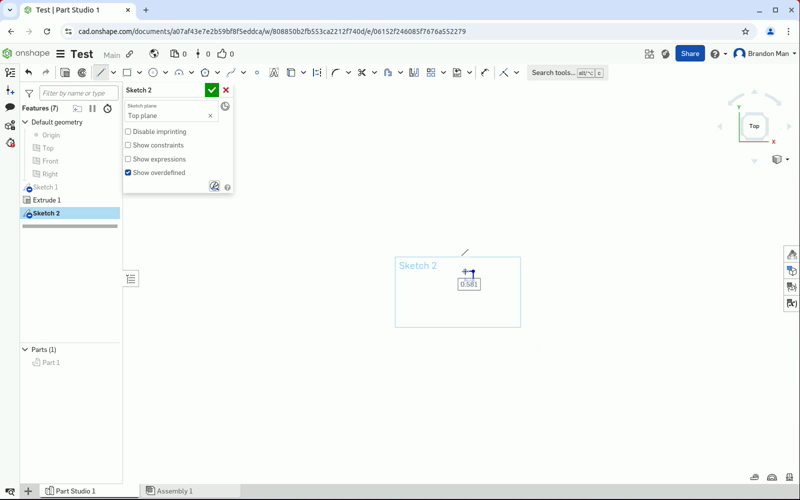
scroll(-6)
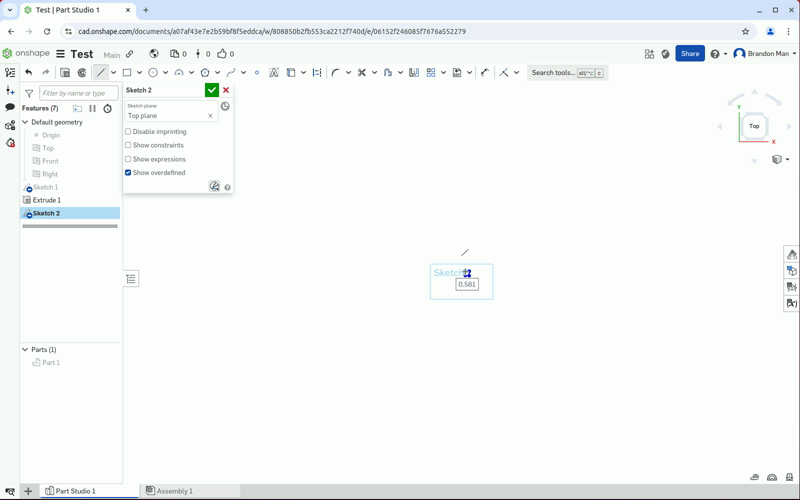
key_up(shift)
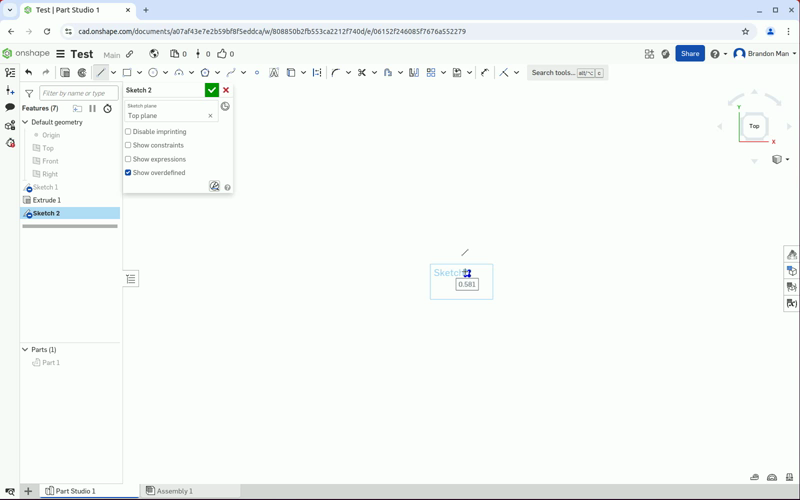
mouse_move(495, 271)
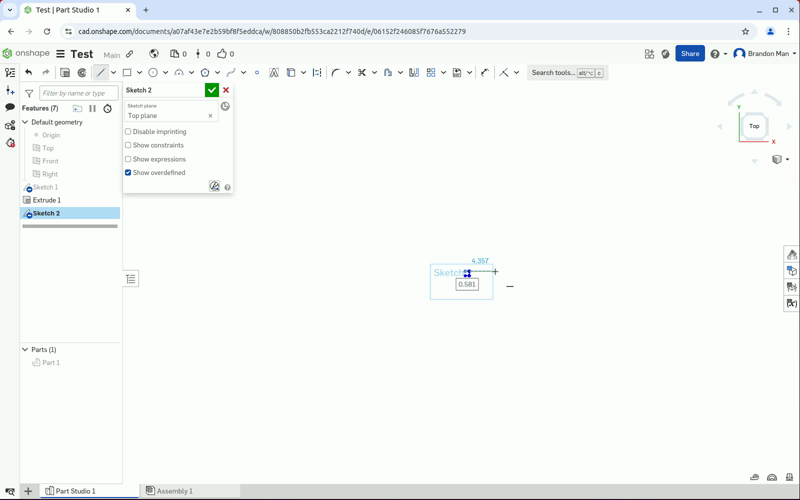
key_down(shift)
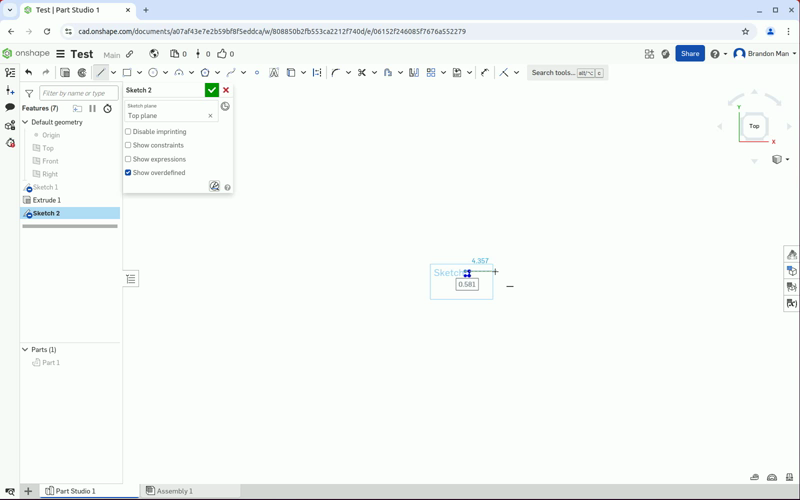
mouse_move(465, 275)
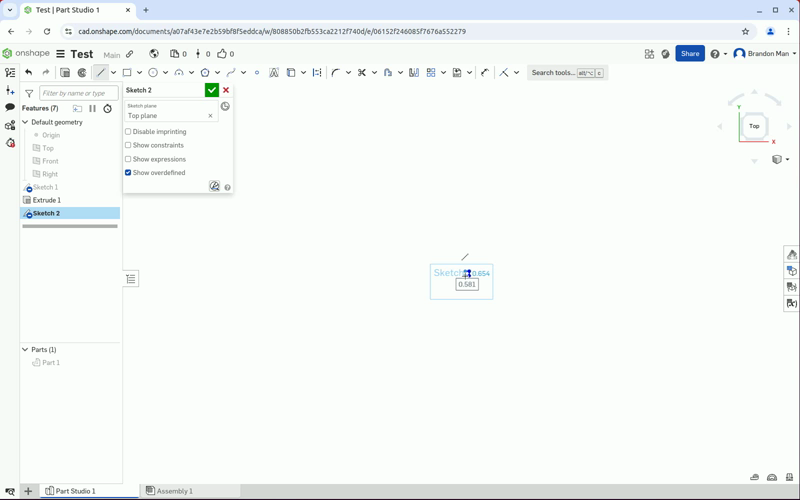
scroll(6)
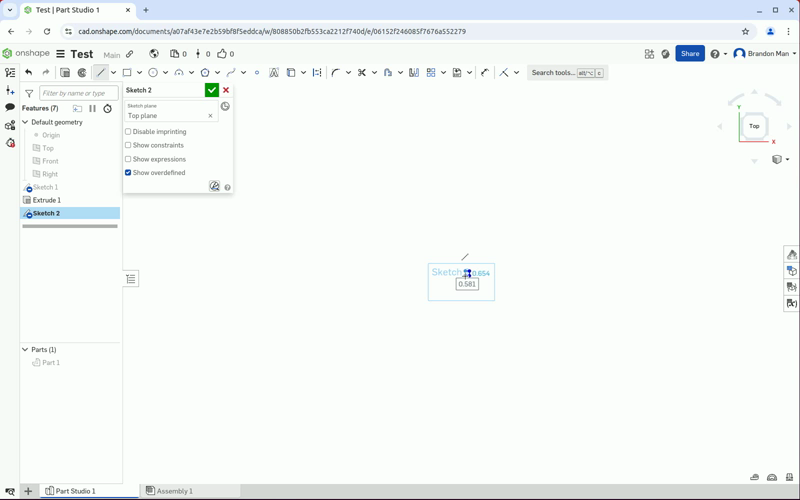
scroll(6)
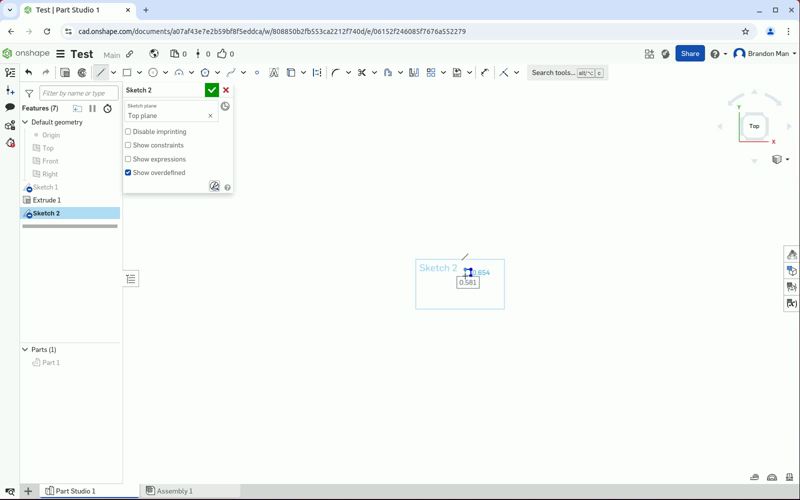
scroll(6)
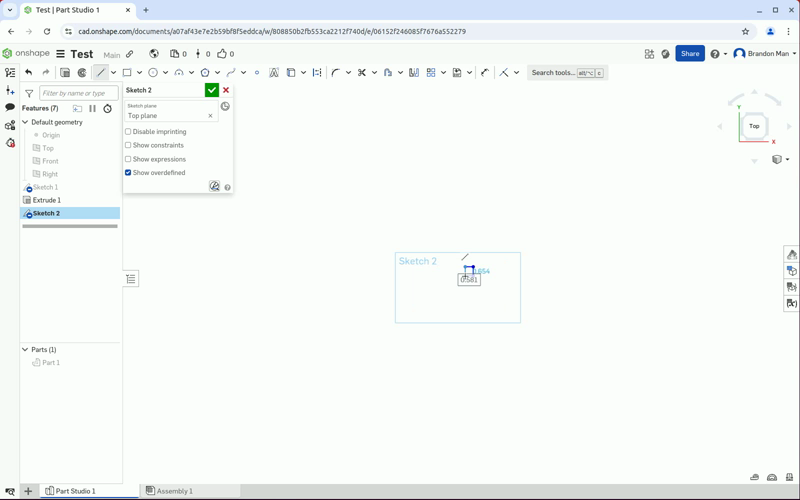
scroll(6)
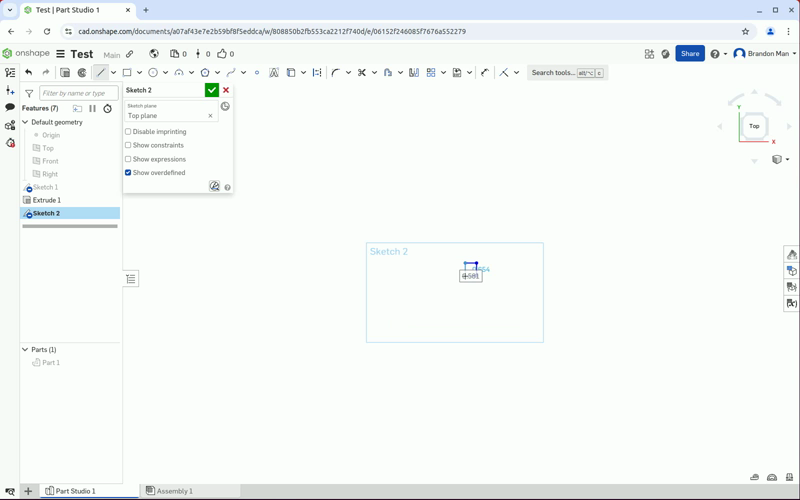
scroll(6)
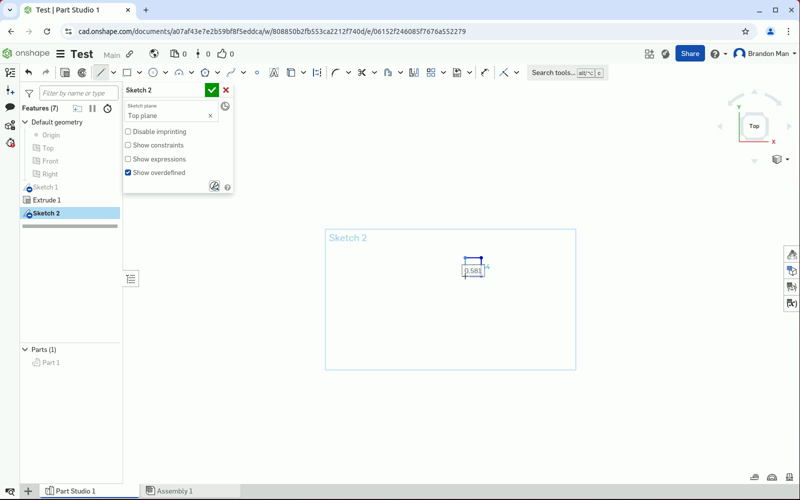
scroll(6)
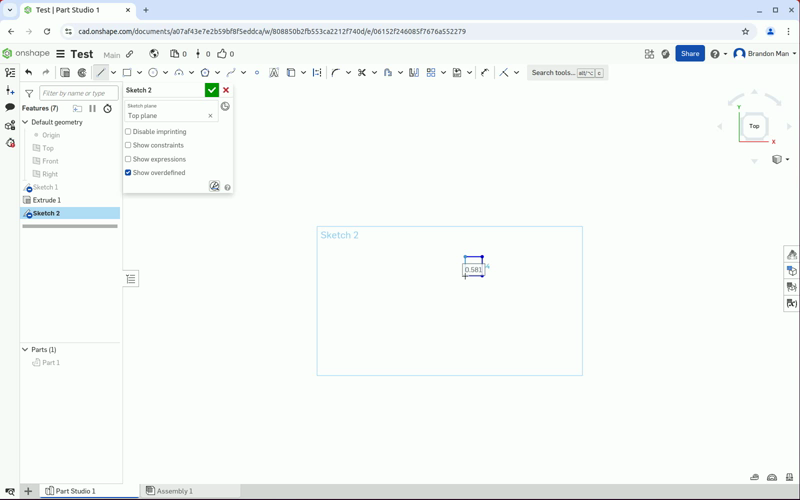
scroll(6)
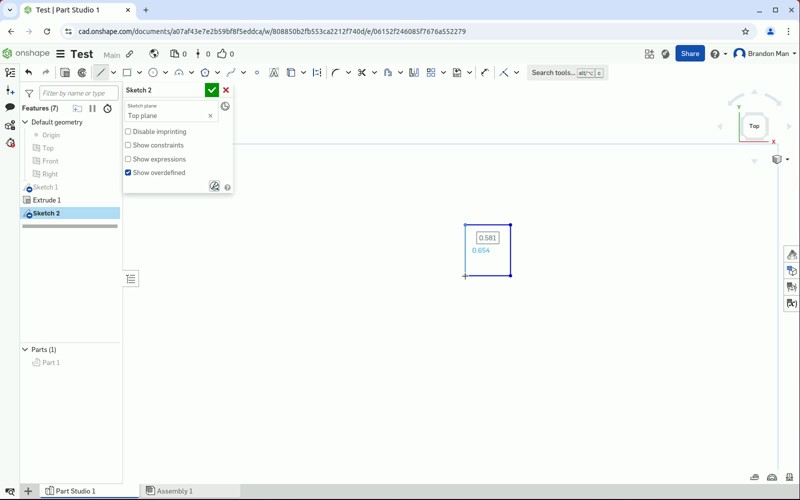
key_up(shift)
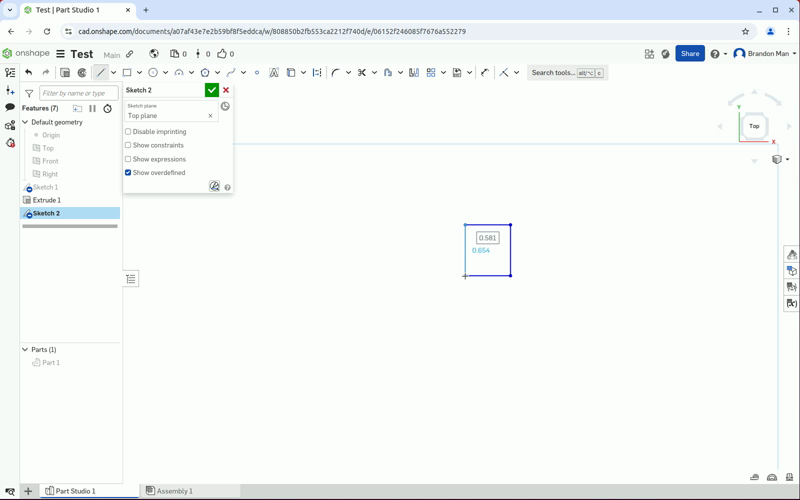
click(465, 275)
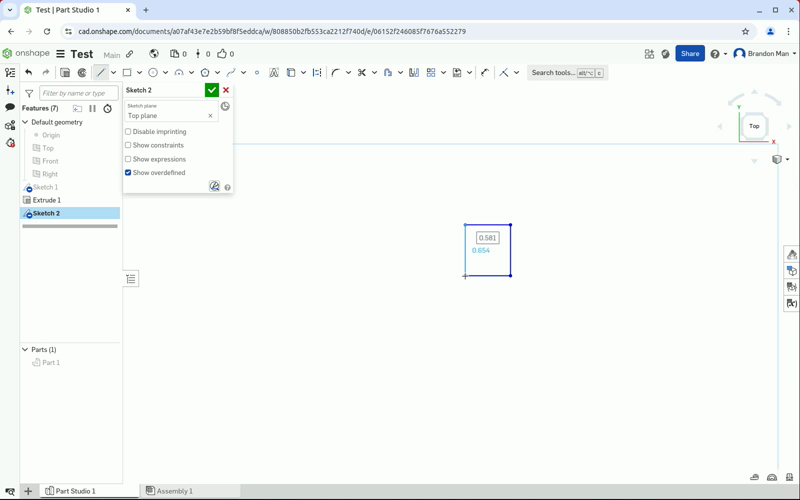
scroll(-6)
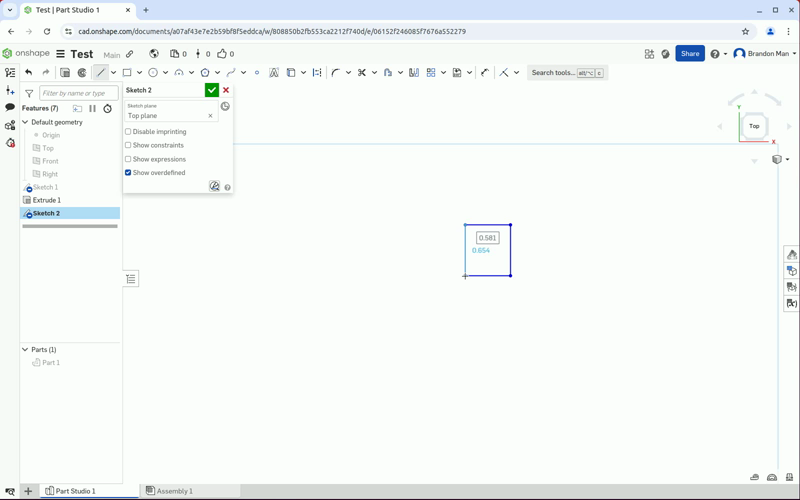
scroll(-6)
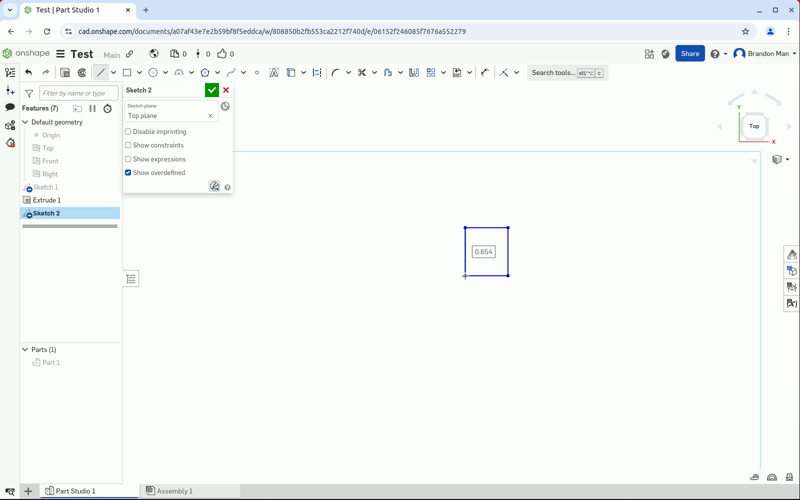
scroll(-6)
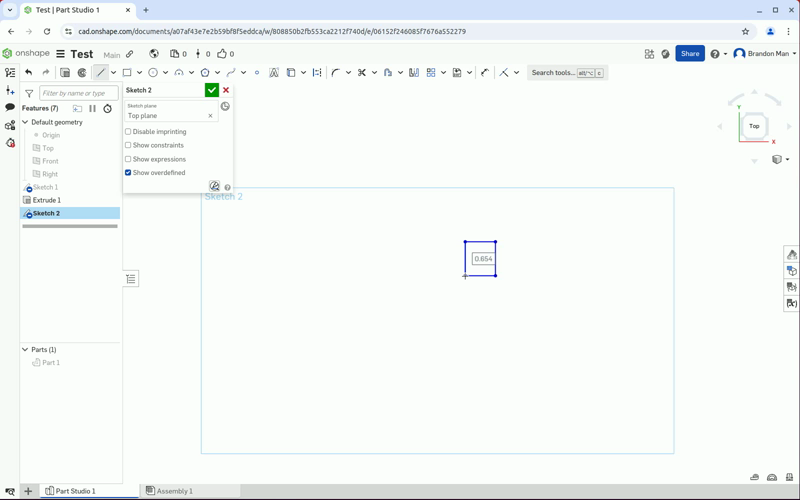
scroll(-6)
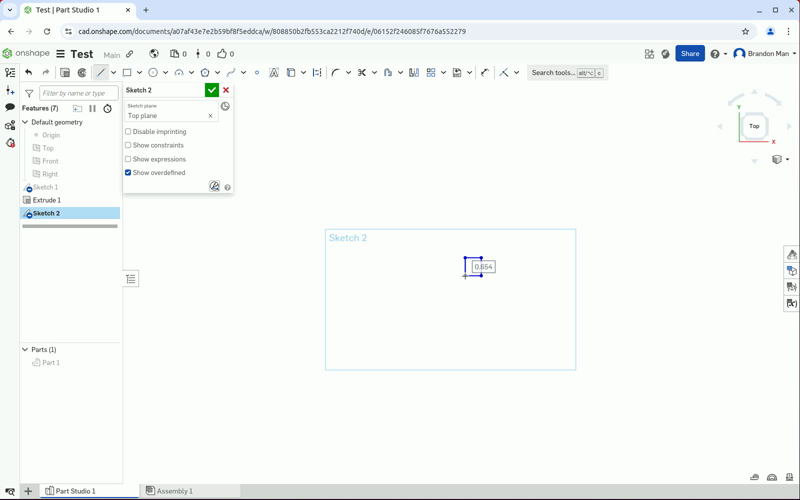
scroll(-6)
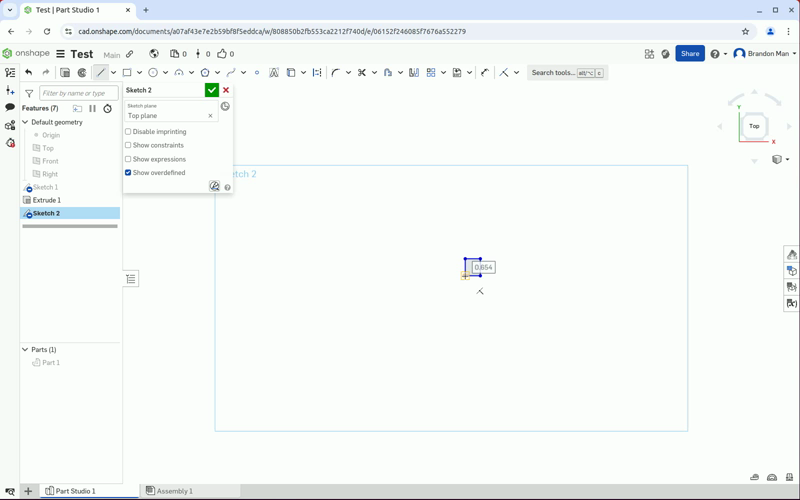
scroll(-6)
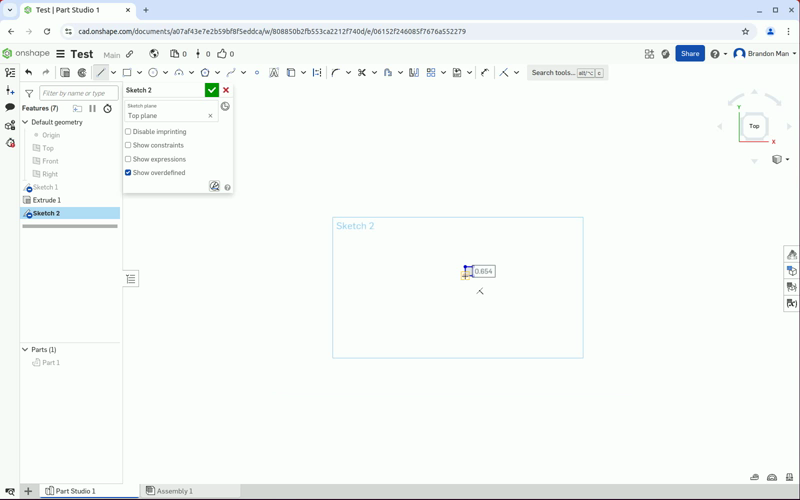
scroll(-6)
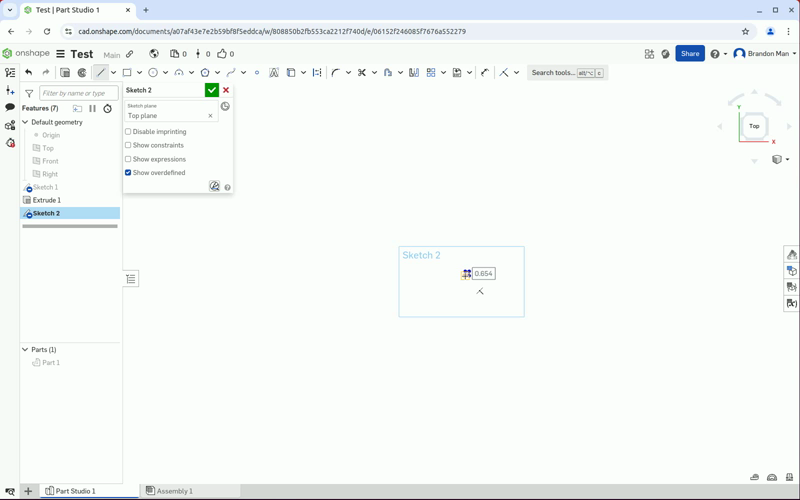
key(esc)
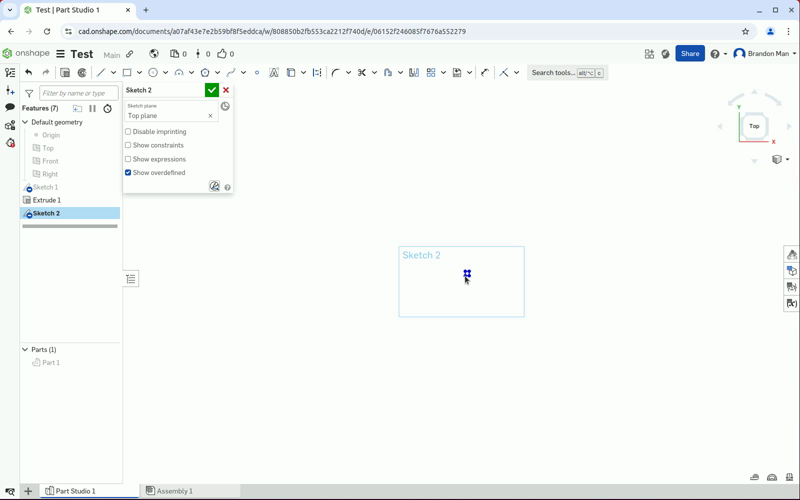
mouse_move(469, 272)
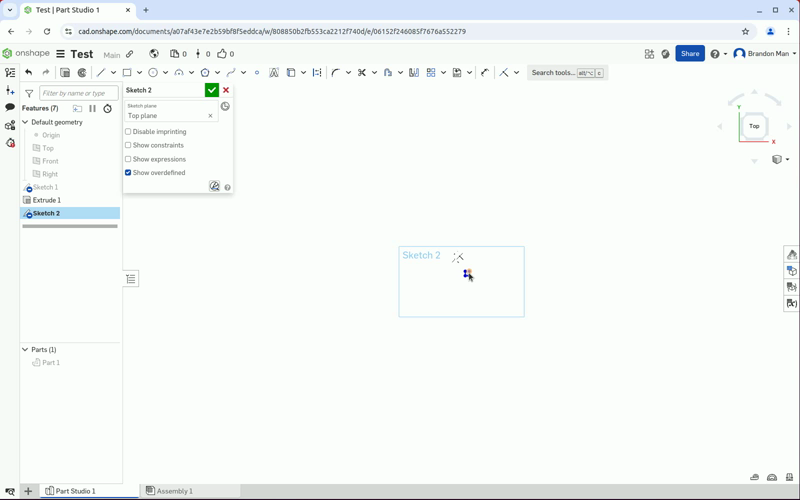
scroll(6)
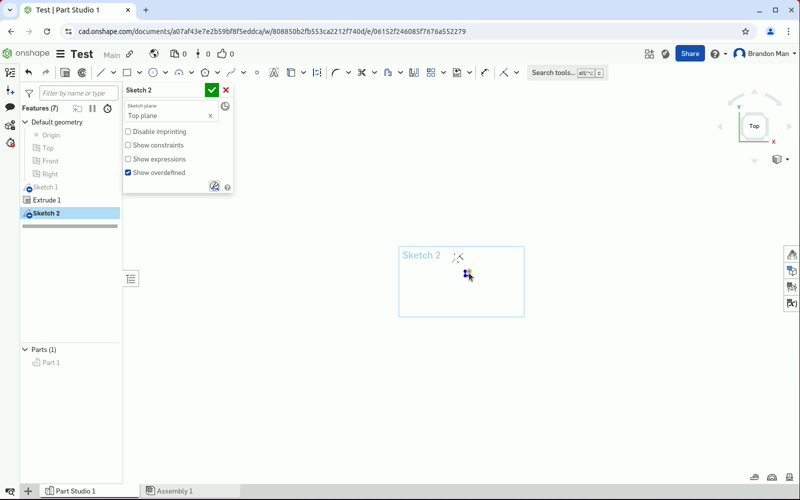
scroll(6)
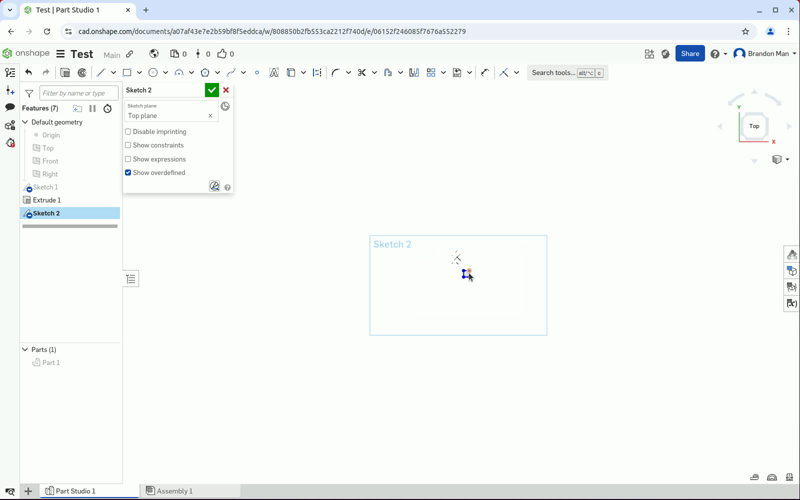
scroll(6)
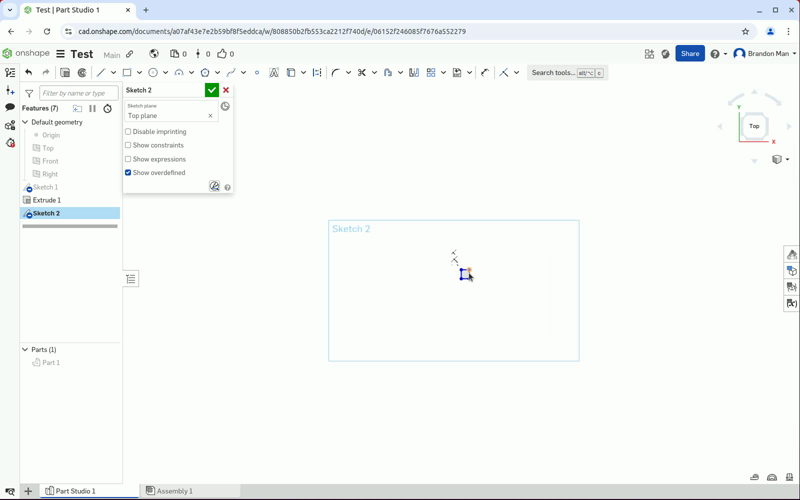
scroll(6)
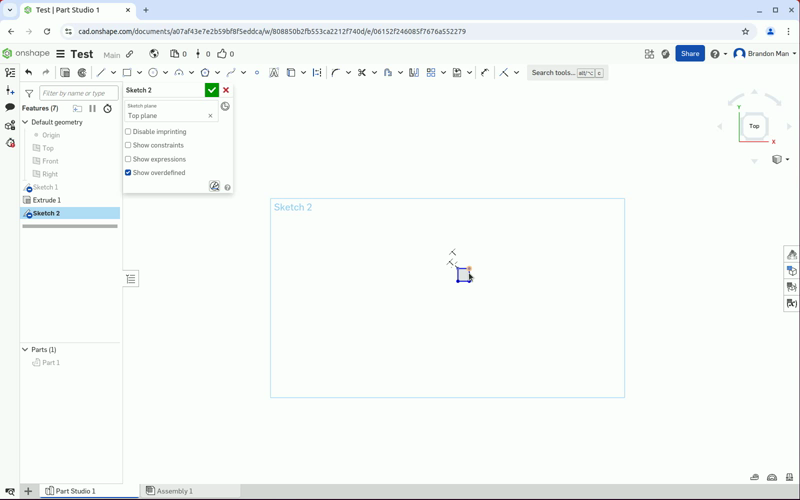
scroll(6)
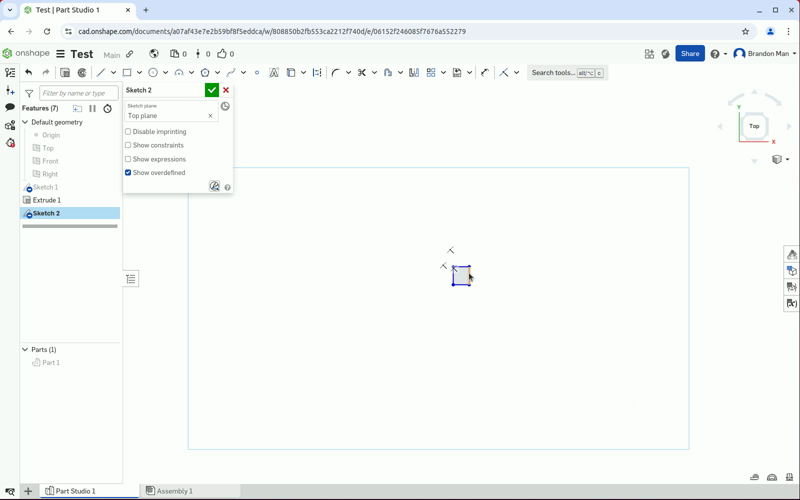
scroll(6)
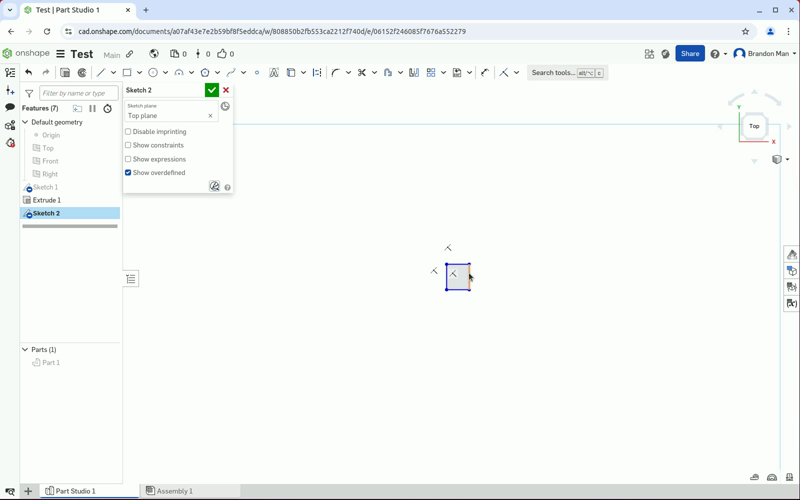
scroll(6)
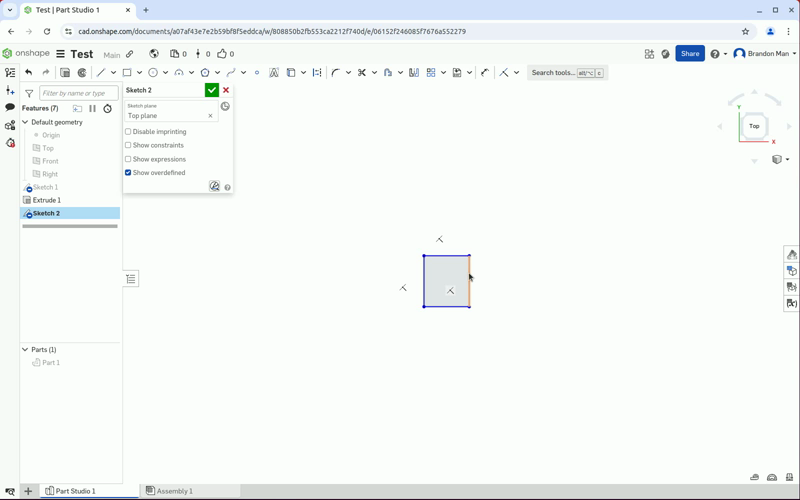
click(469, 272)
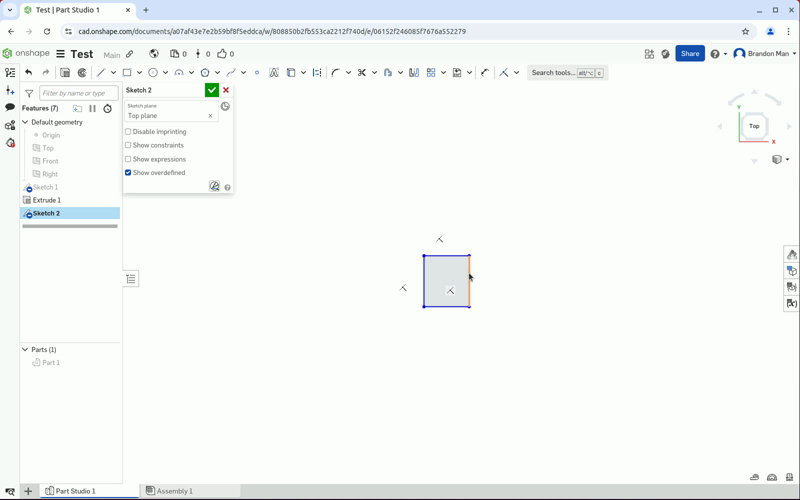
scroll(-6)
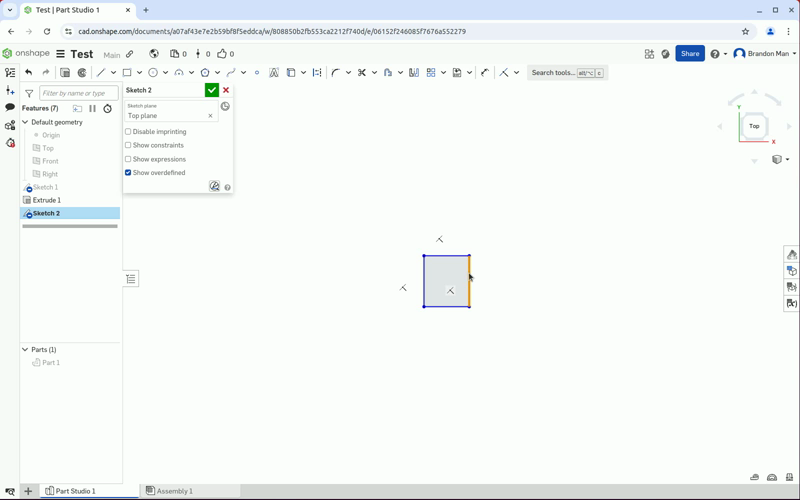
scroll(-6)
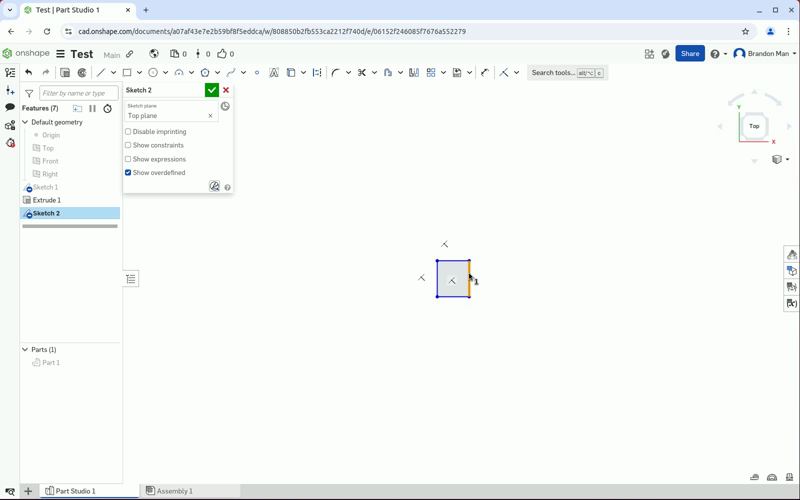
scroll(-6)
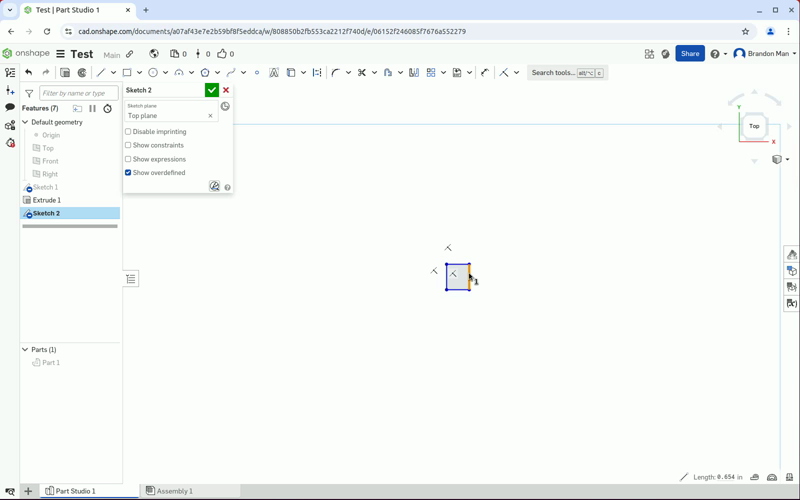
scroll(-6)
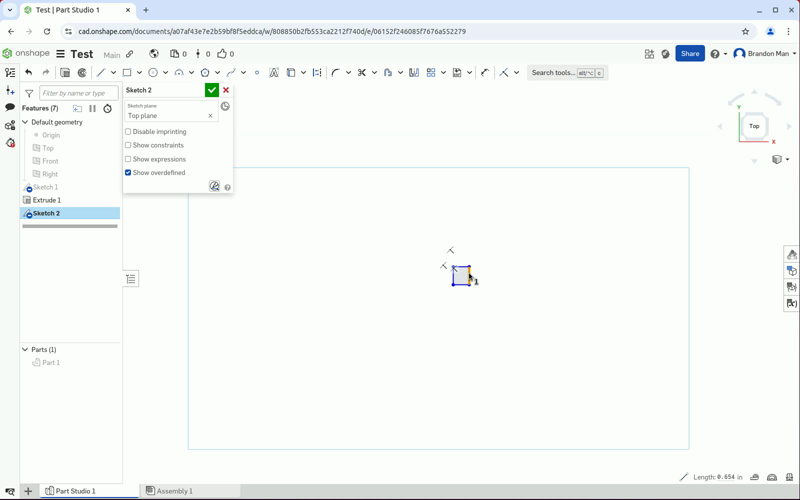
scroll(-6)
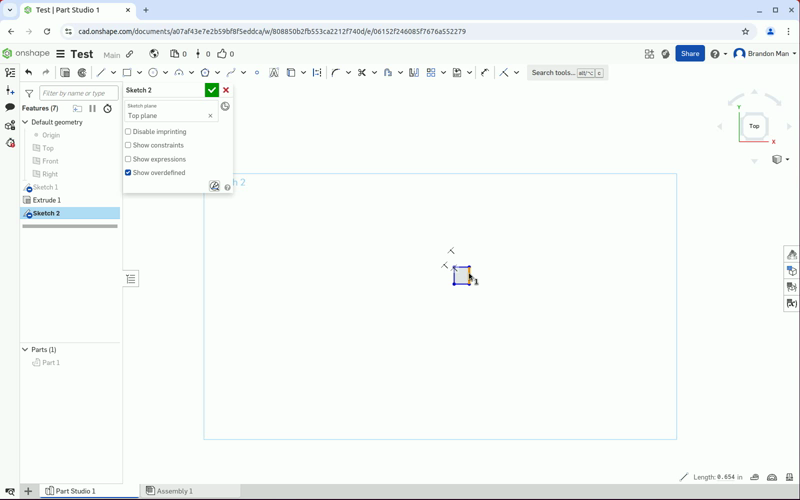
scroll(-6)
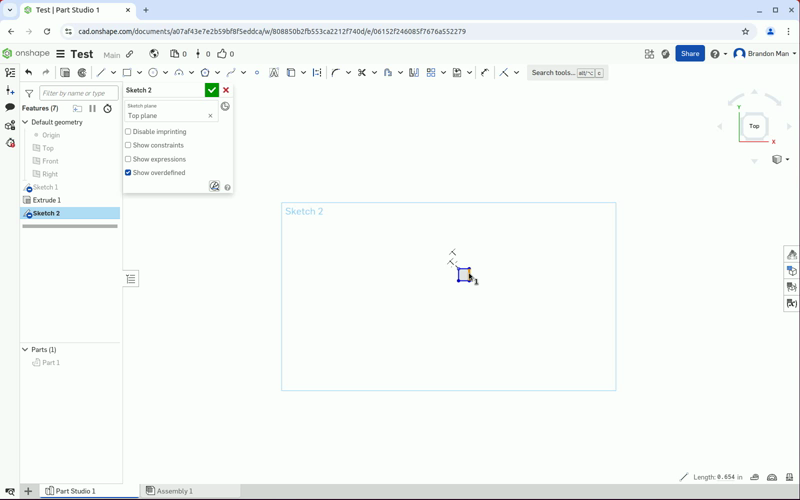
scroll(-6)
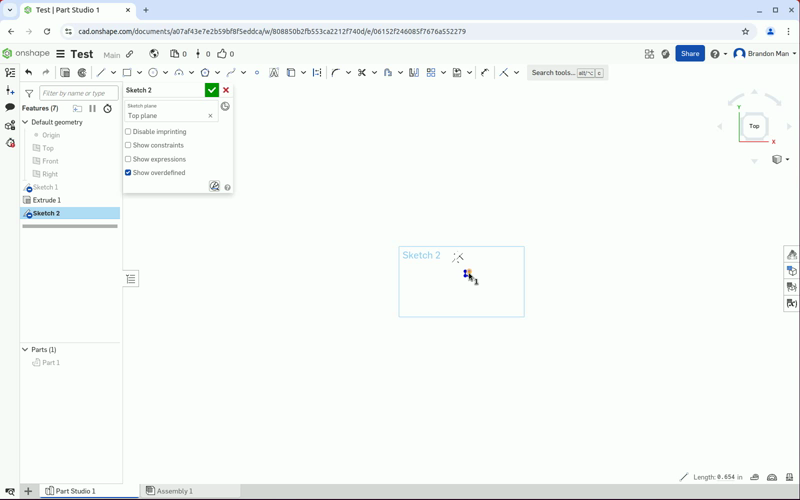
mouse_move(73, 352)
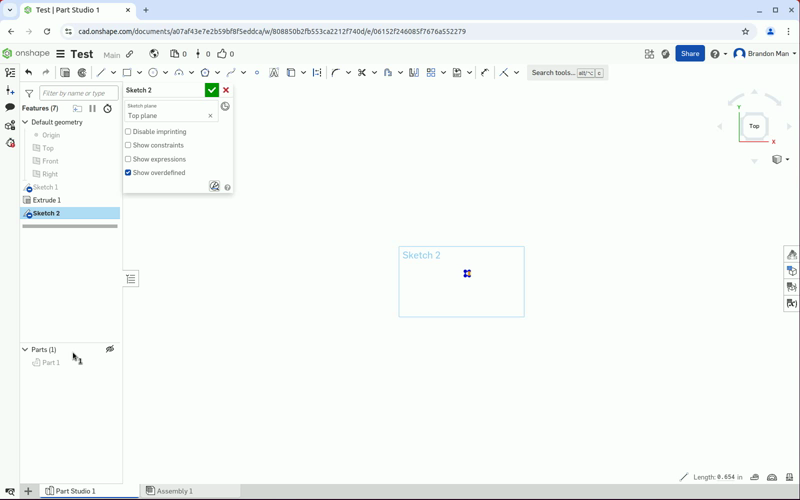
key(shift+y)
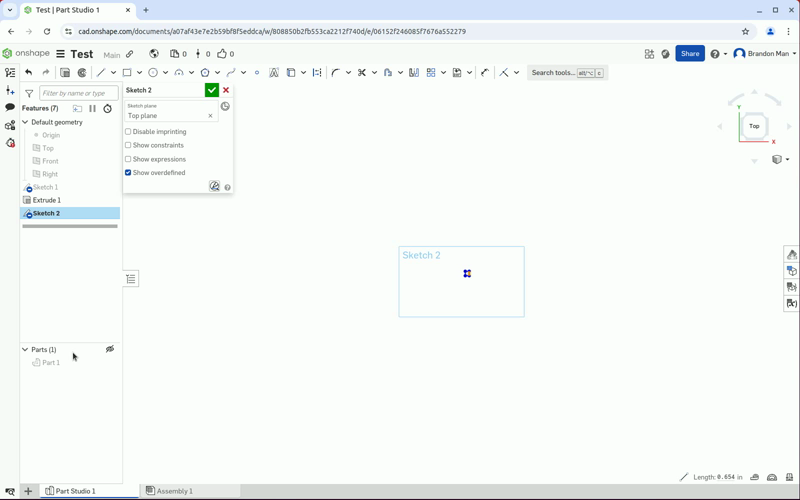
key(shift+e)
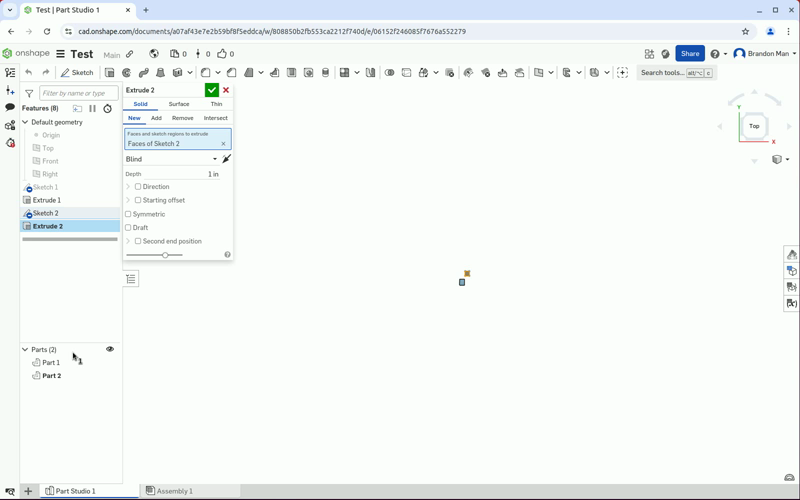
mouse_move(143, 106)
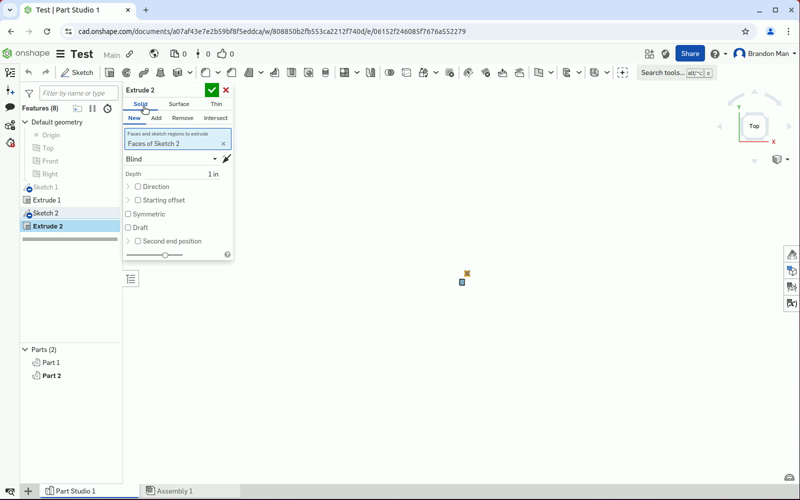
click(143, 106)
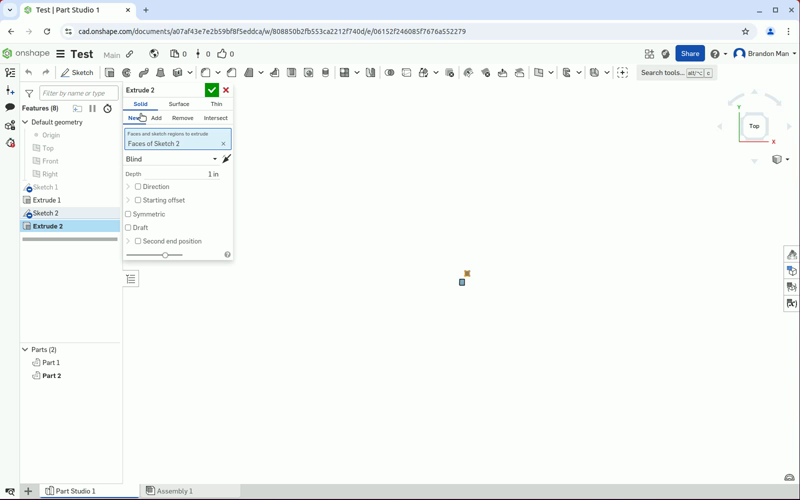
mouse_move(137, 120)
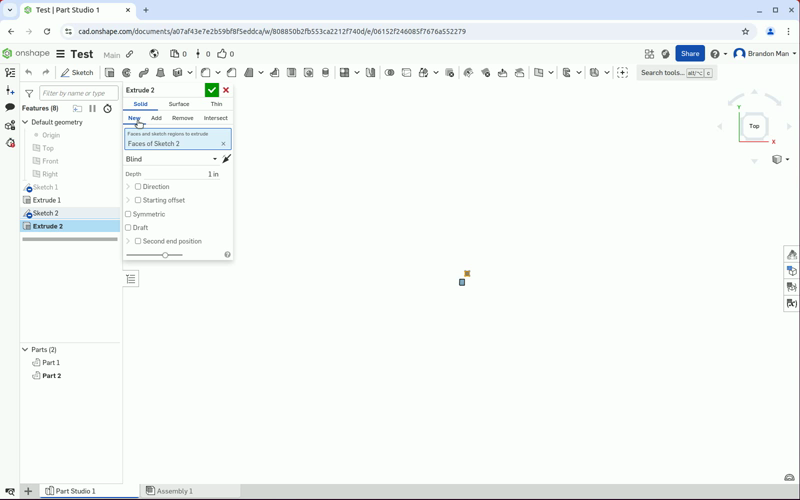
click(137, 120)
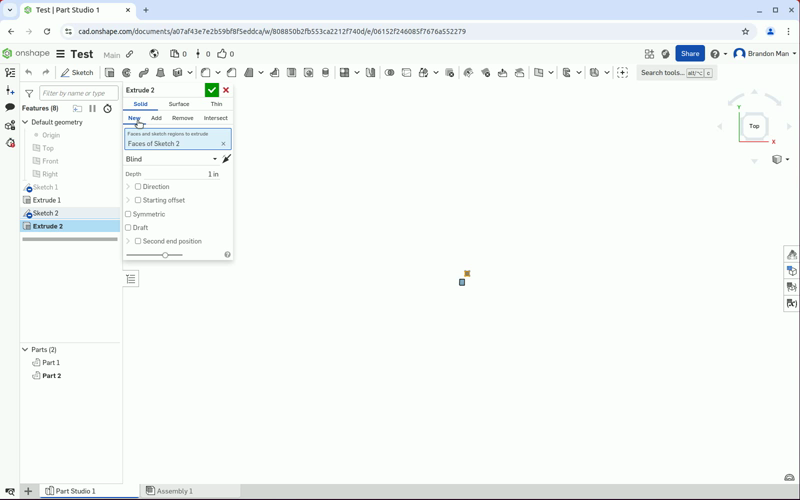
key(tab, 4)
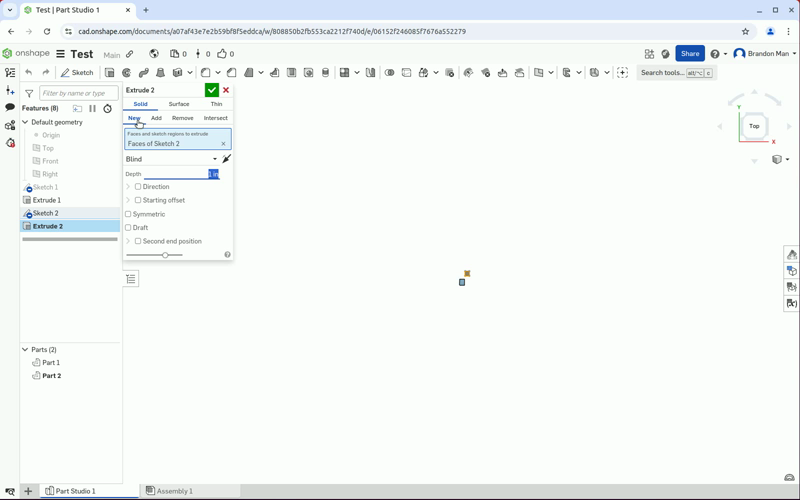
text(14.443)
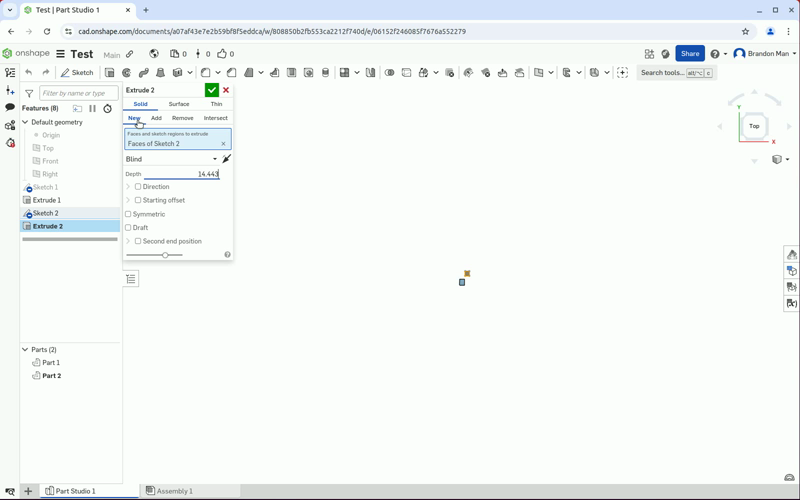
key(enter)
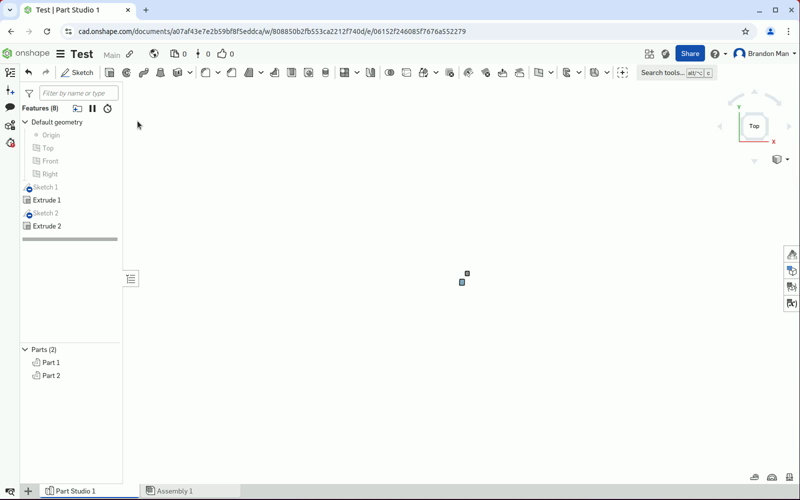
key(shift+h)
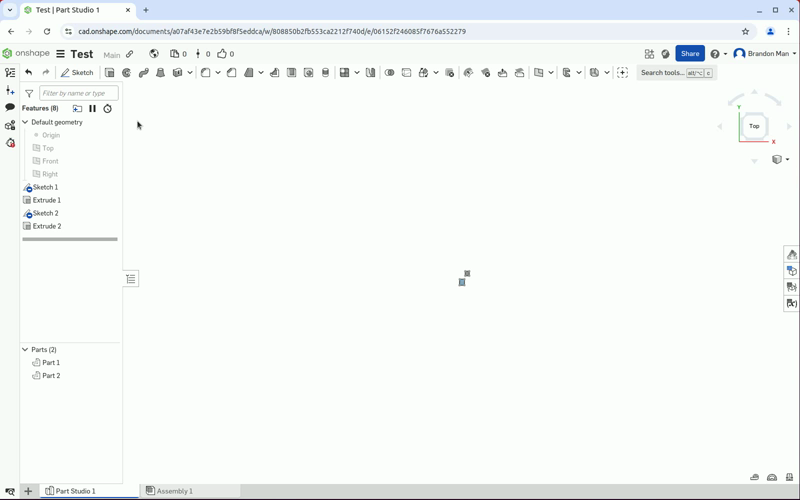
key(shift+h)
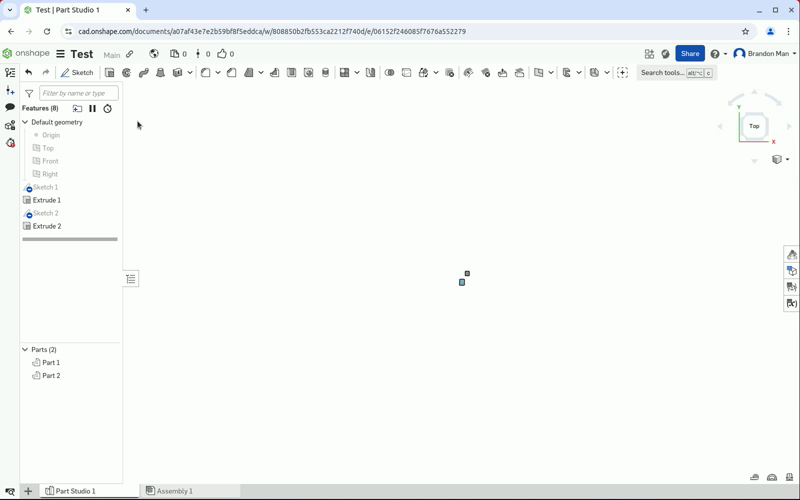
mouse_move(73, 189)
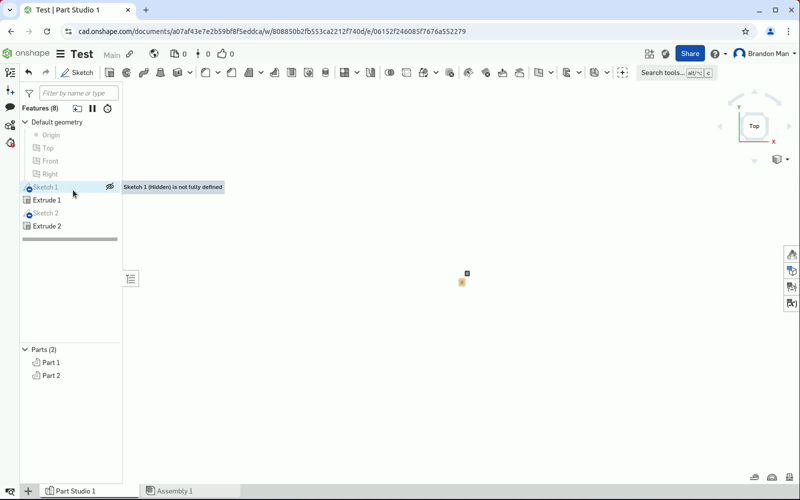
click(73, 189)
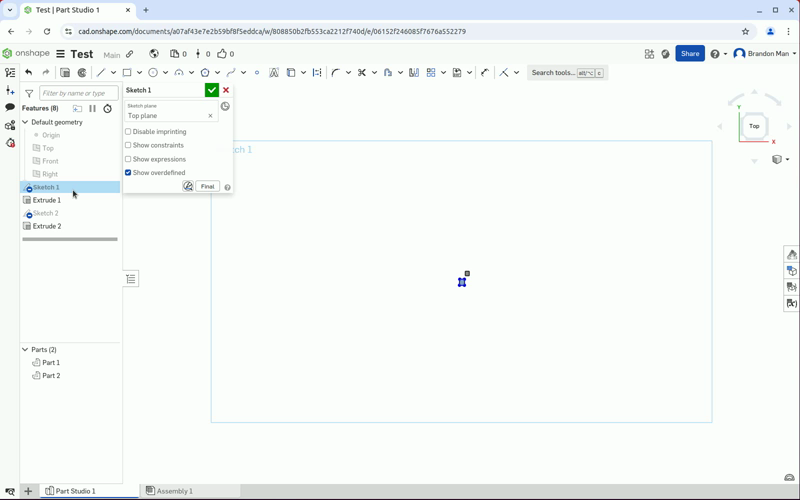
mouse_move(229, 92)
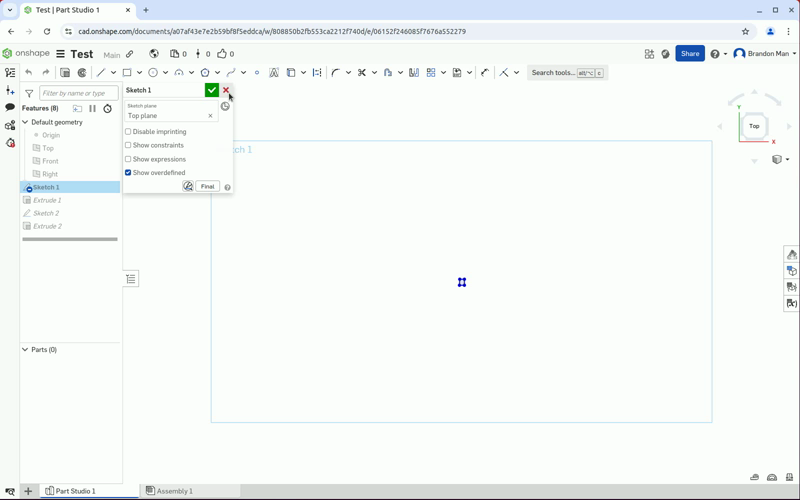
click(229, 92)
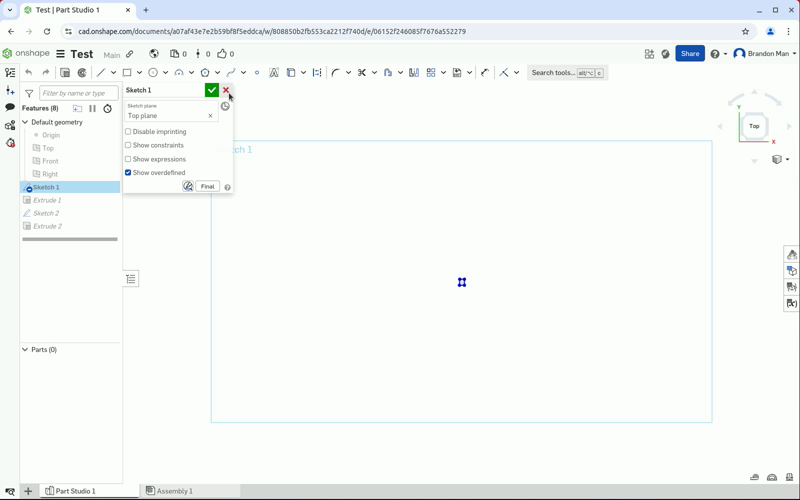
key(shift+s)
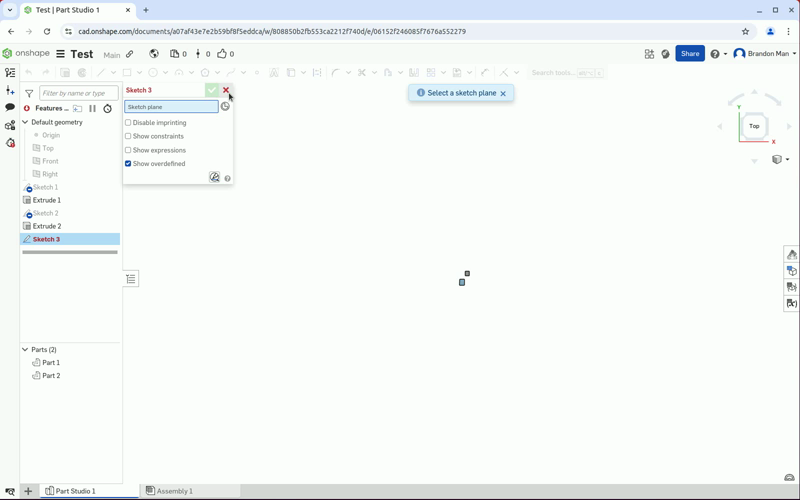
mouse_move(73, 150)
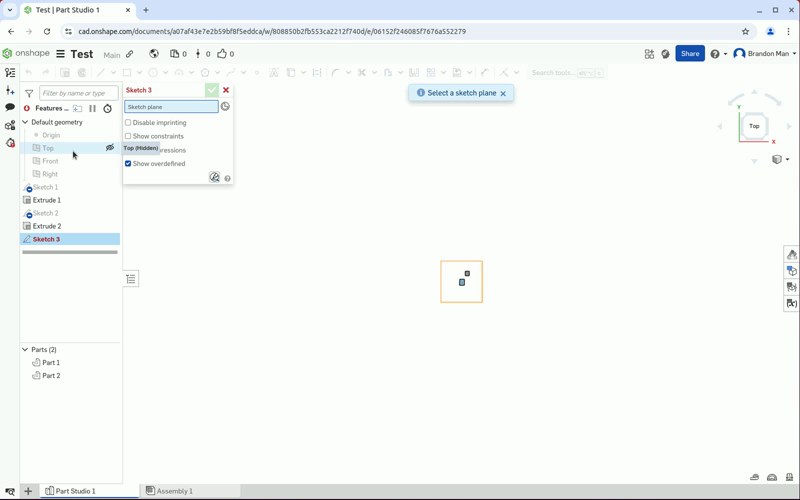
click(73, 150)
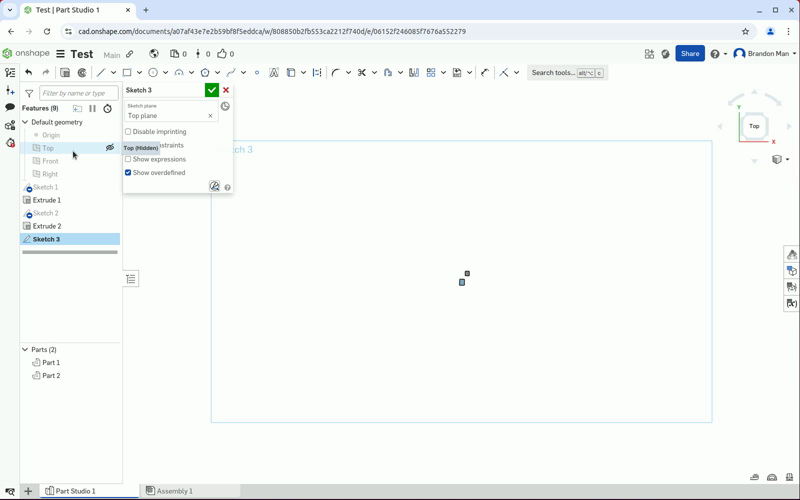
mouse_move(73, 352)
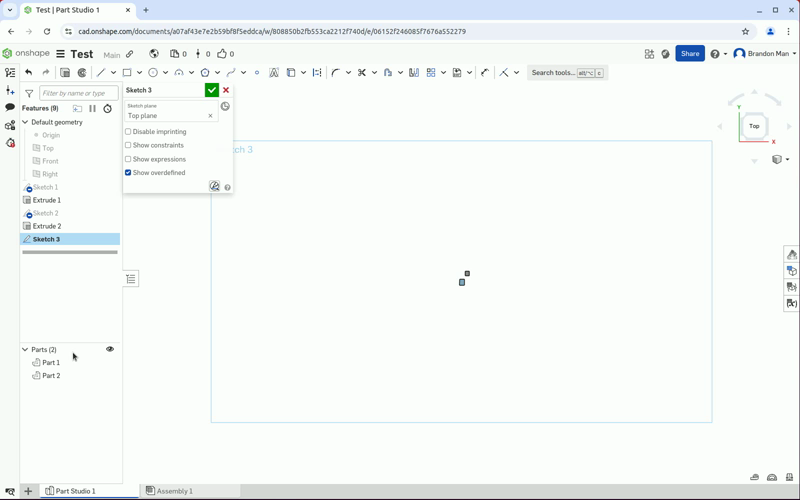
key(y)
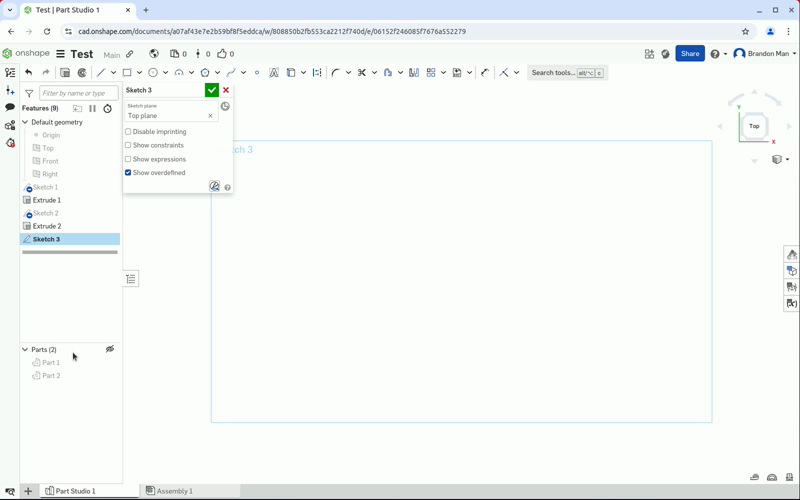
key(l)
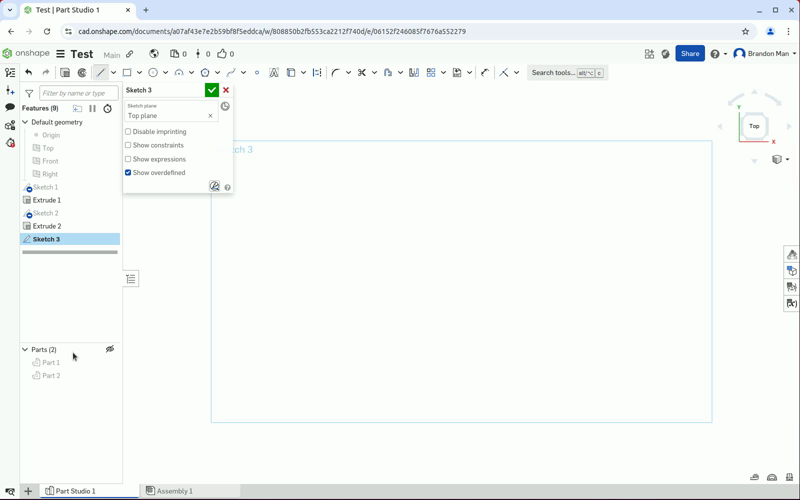
key_down(shift)
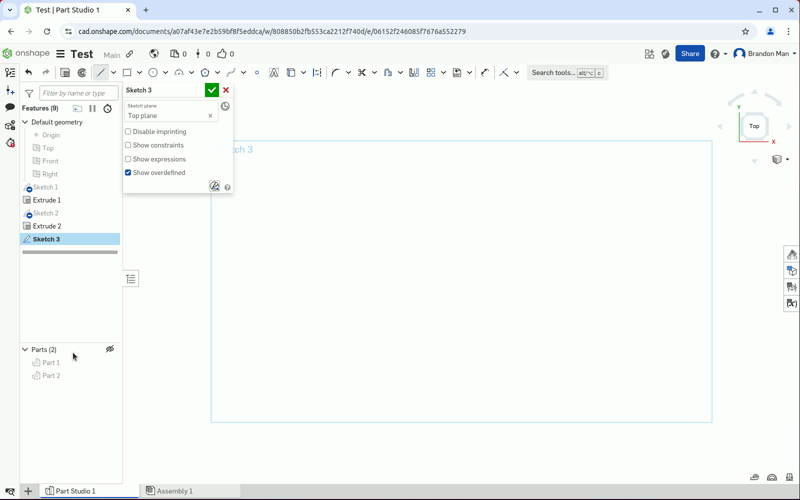
mouse_move(466, 268)
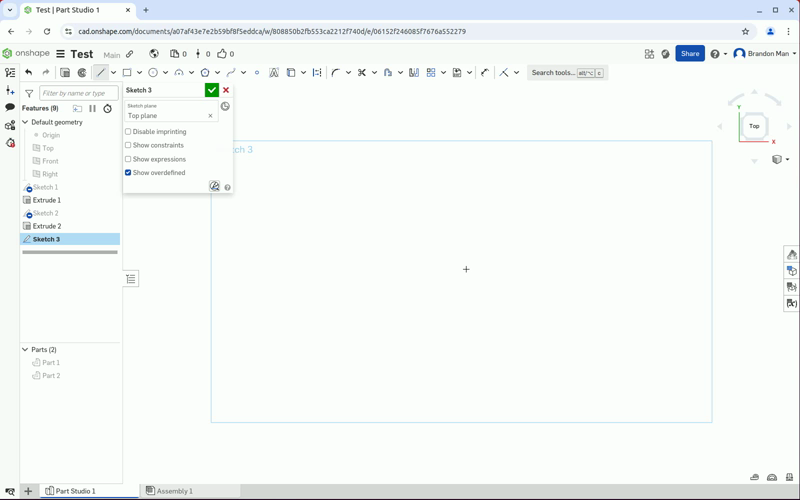
click(466, 268)
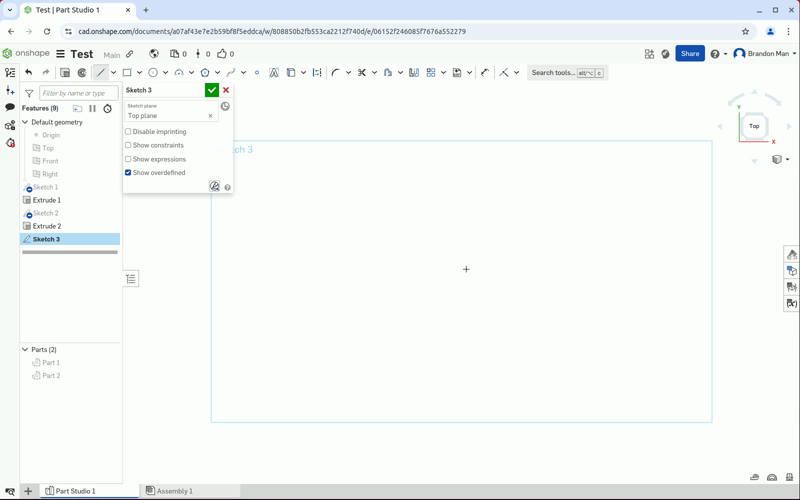
key_up(shift)
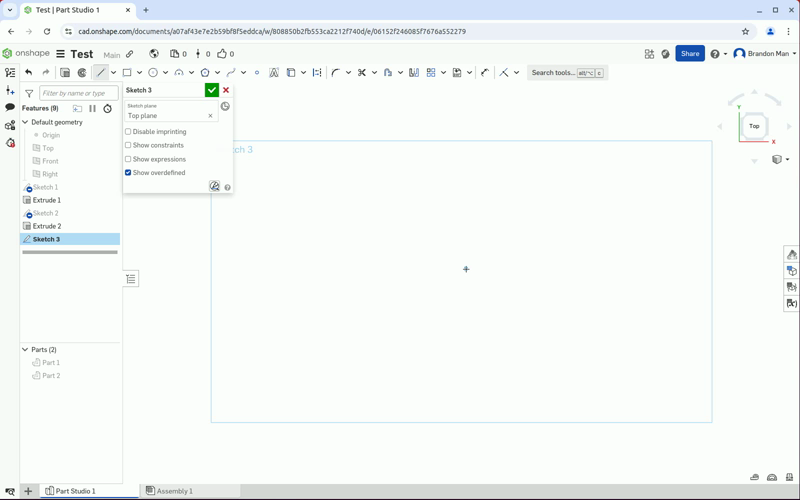
key_down(shift)
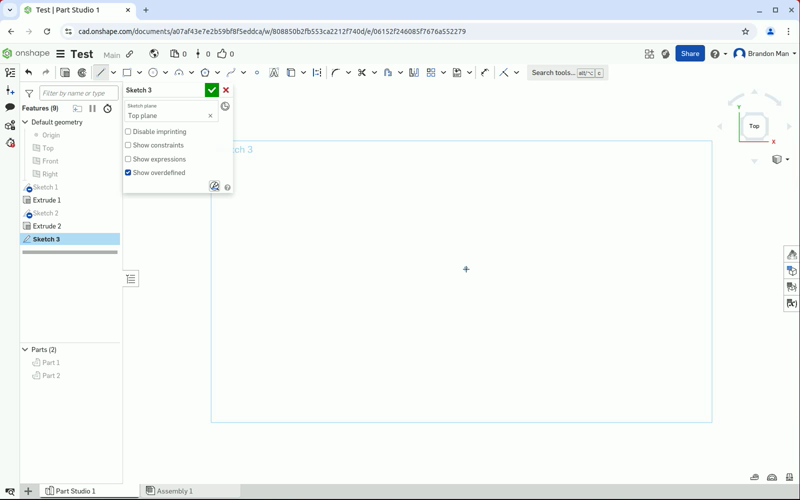
mouse_move(496, 268)
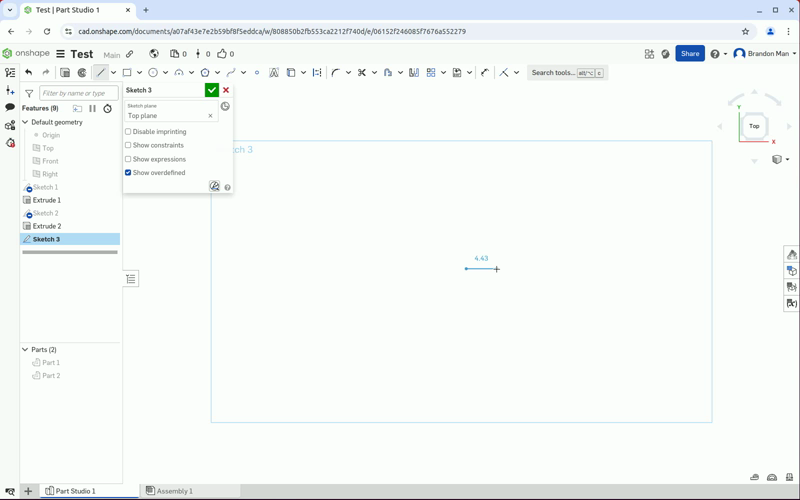
mouse_move(472, 268)
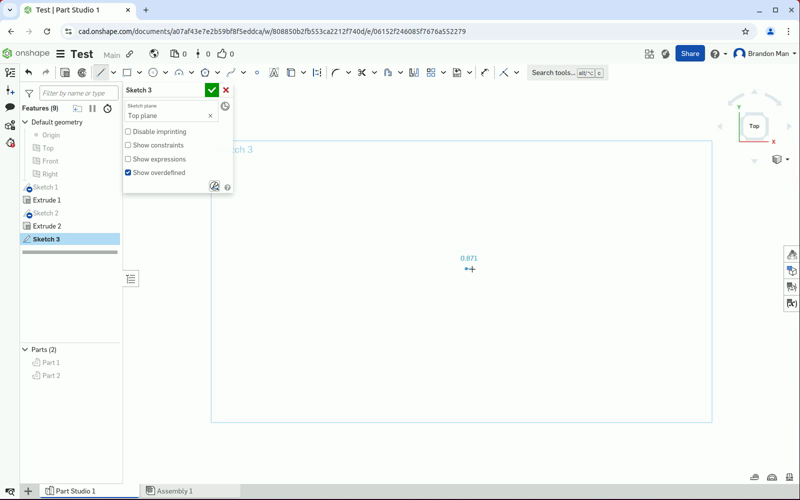
scroll(6)
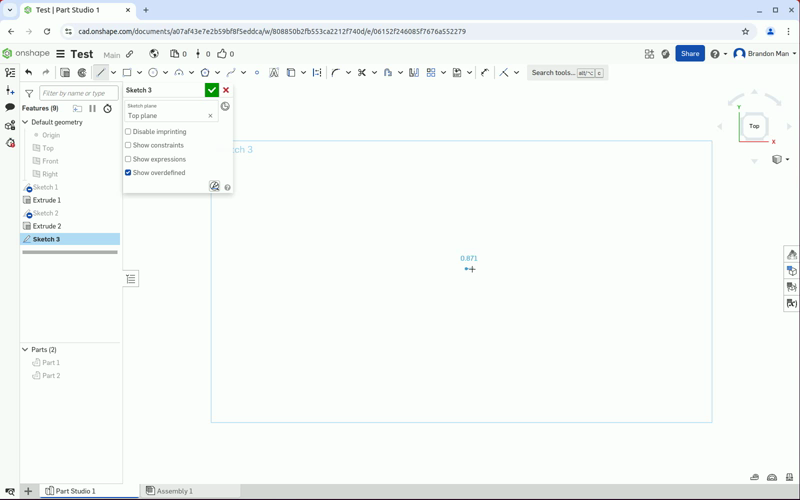
scroll(6)
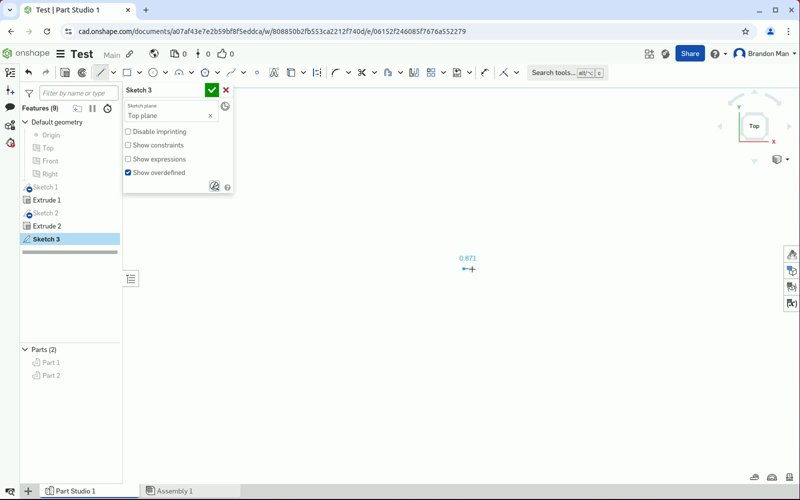
scroll(6)
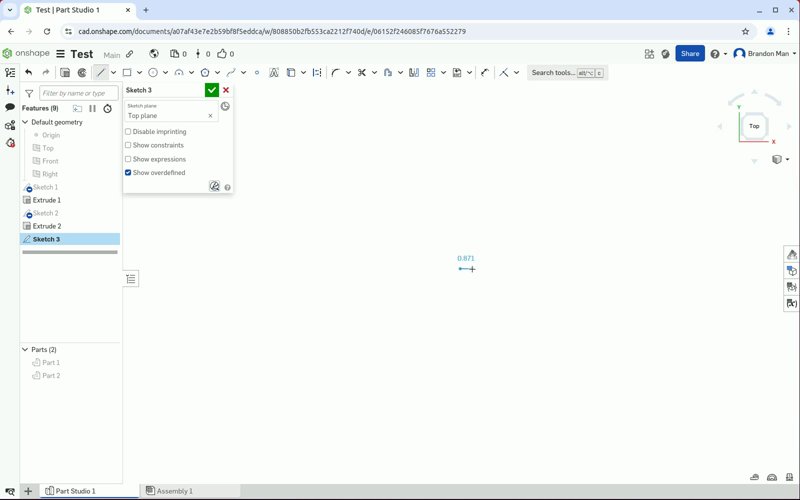
scroll(6)
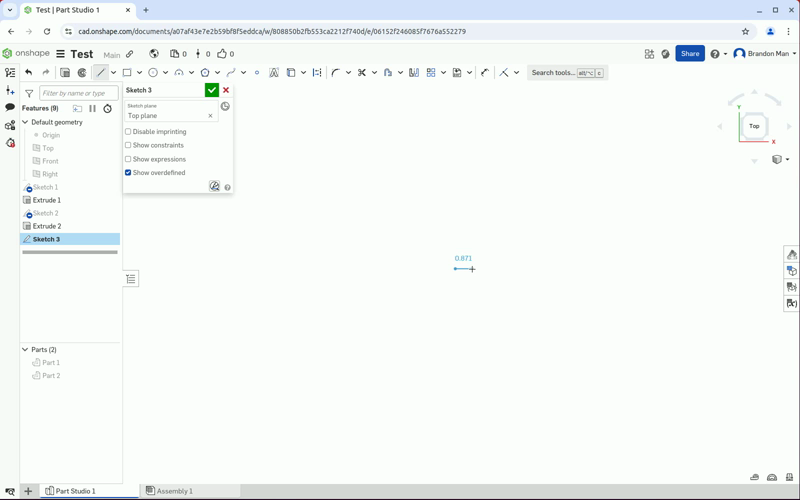
scroll(6)
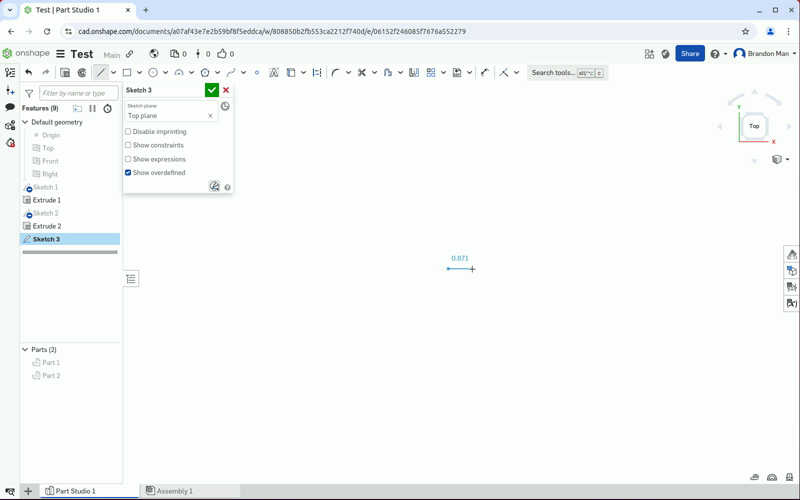
scroll(6)
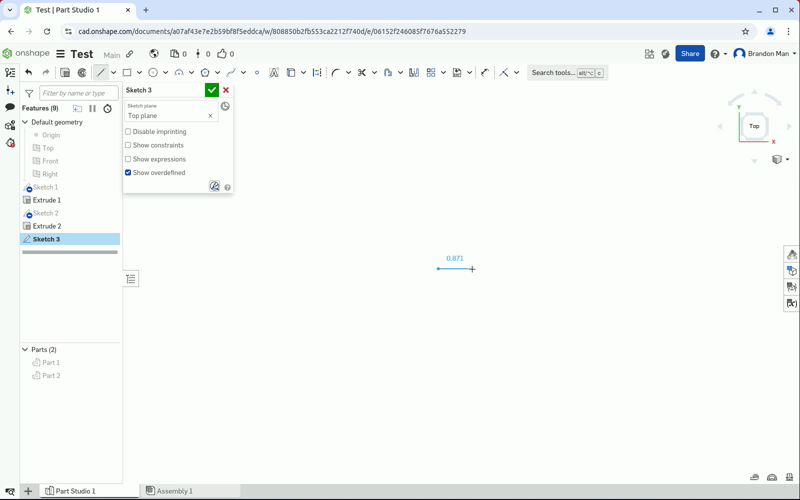
scroll(6)
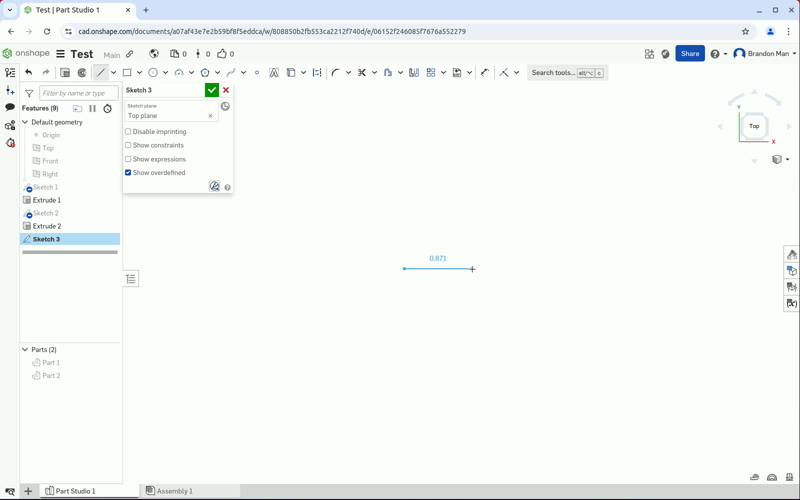
click(472, 268)
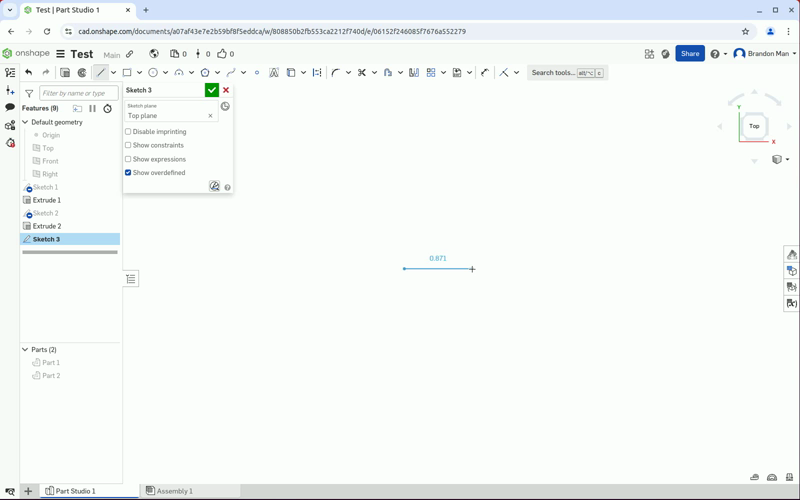
scroll(-6)
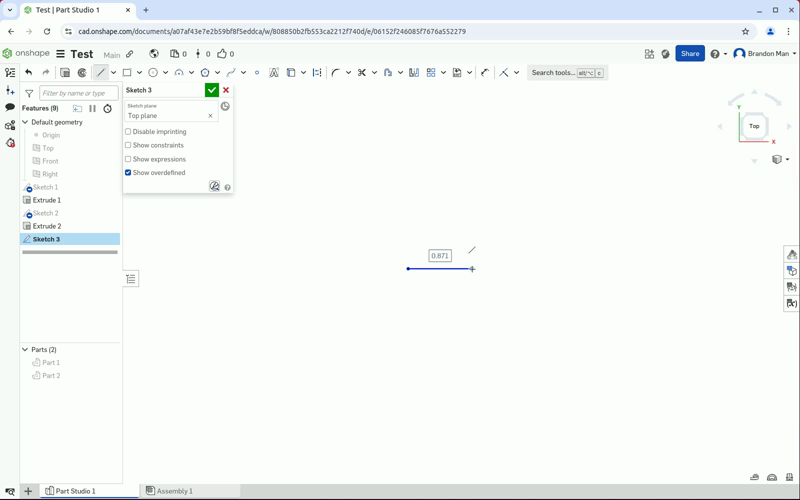
scroll(-6)
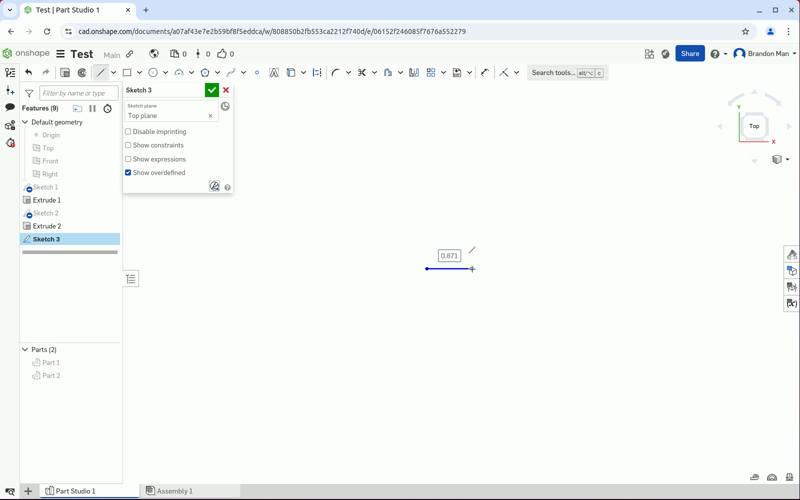
scroll(-6)
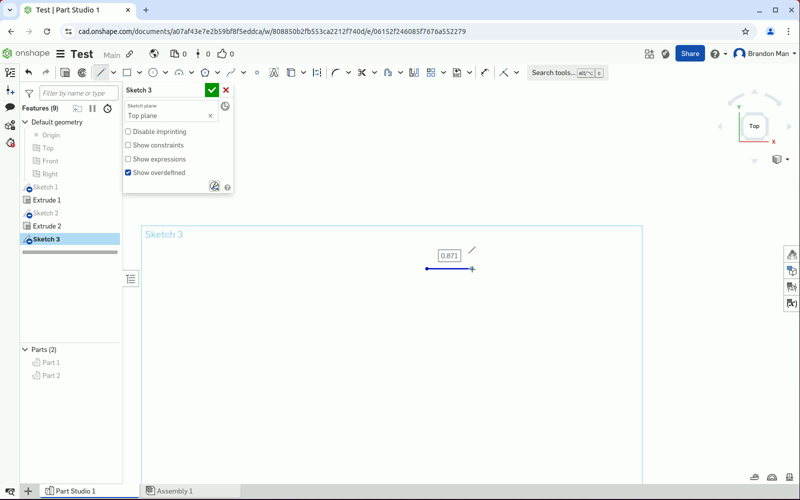
scroll(-6)
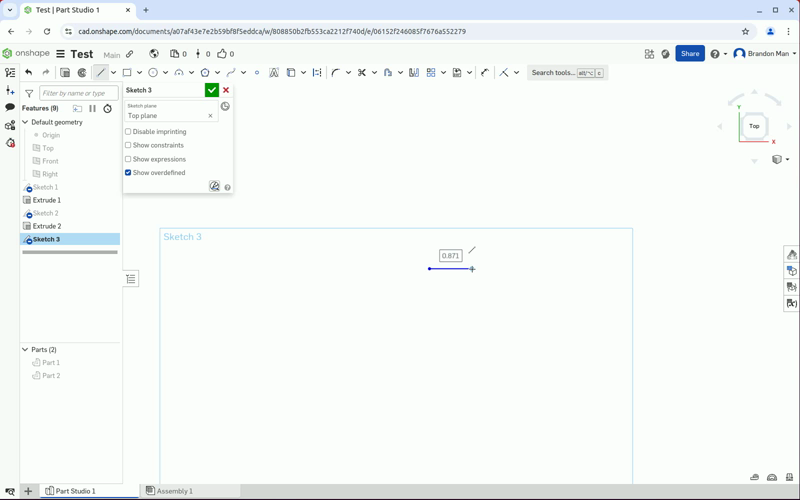
scroll(-6)
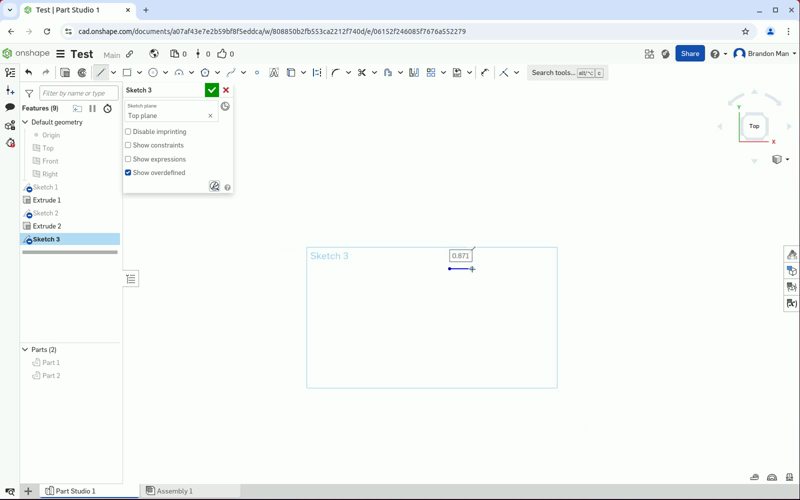
scroll(-6)
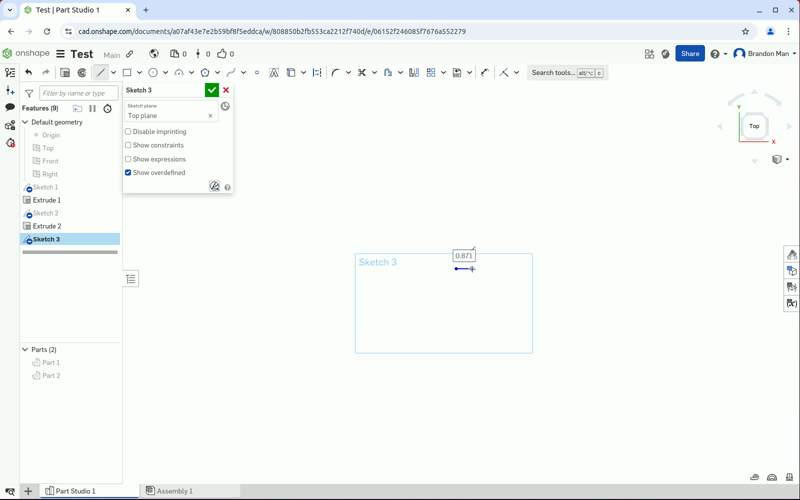
scroll(-6)
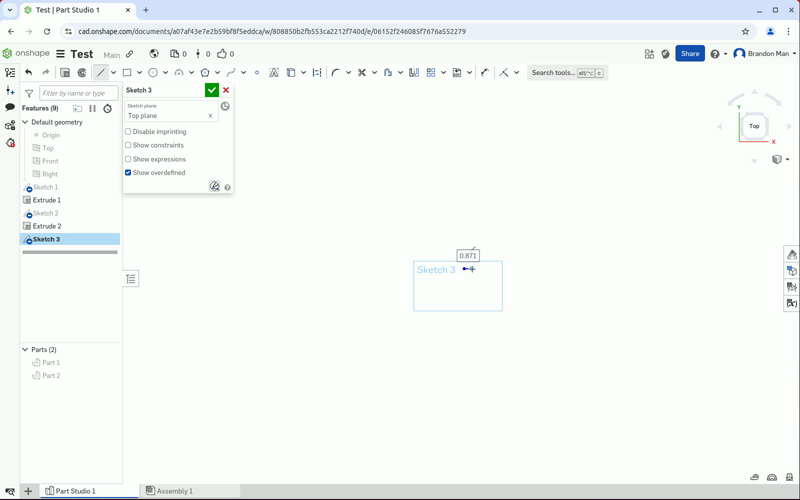
key_up(shift)
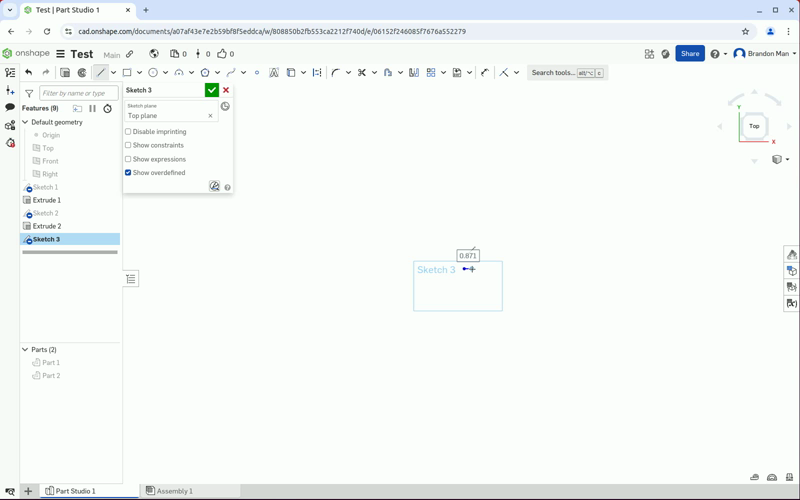
key_down(shift)
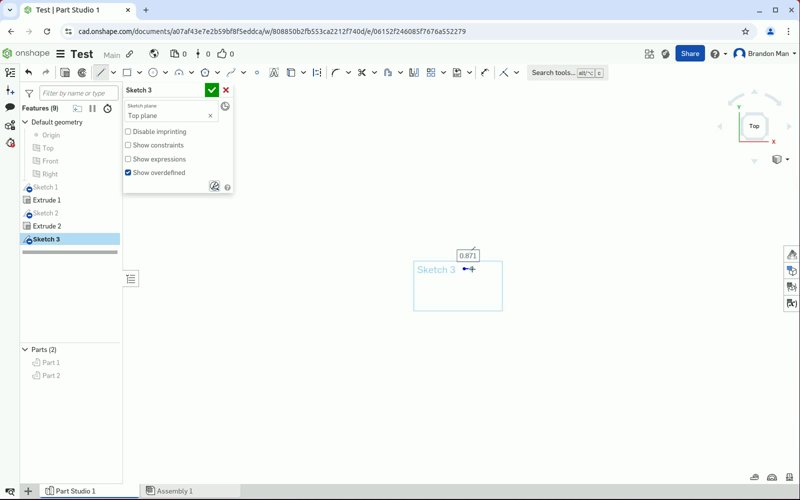
mouse_move(502, 268)
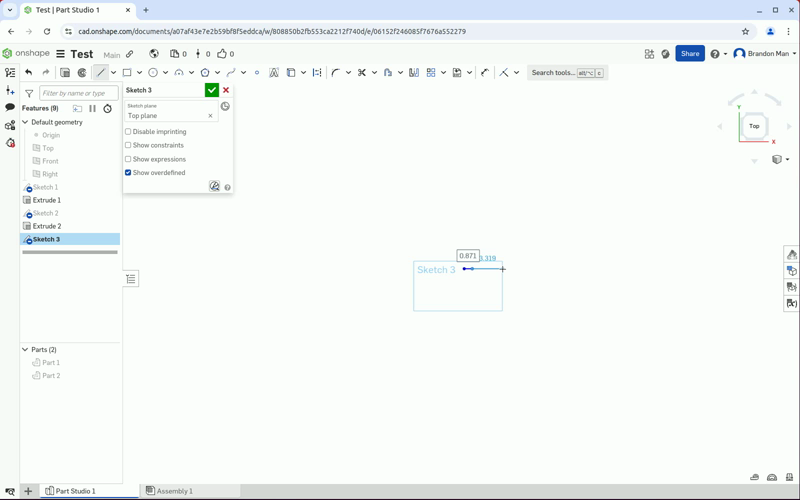
mouse_move(466, 263)
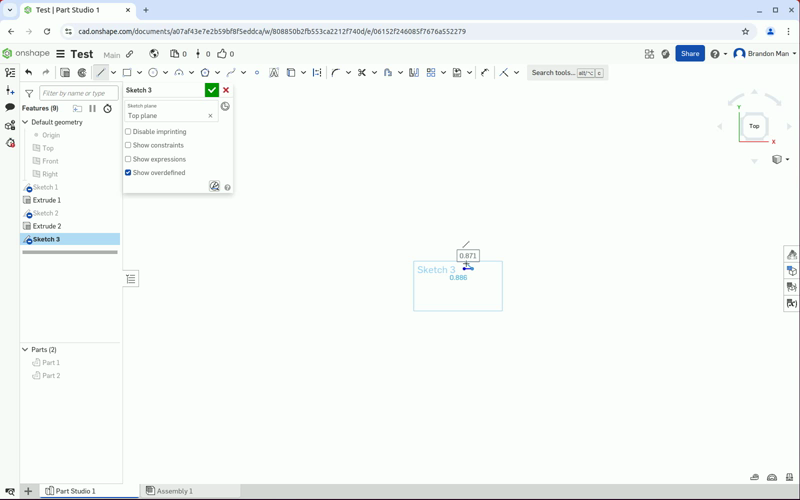
click(466, 263)
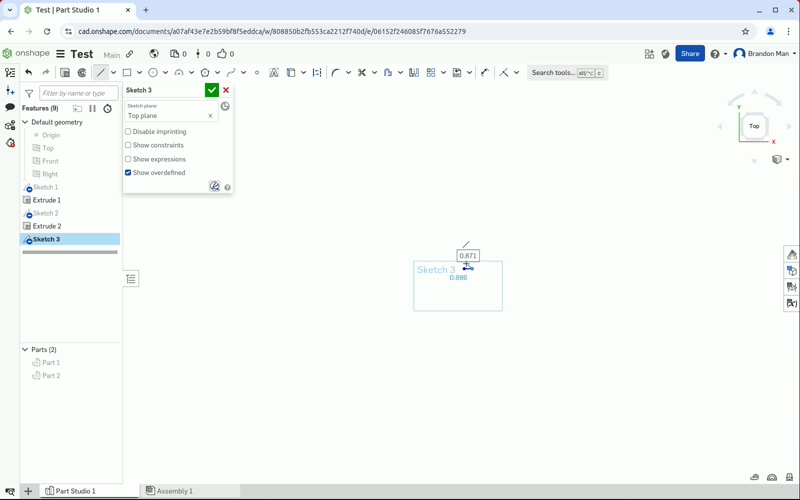
key_up(shift)
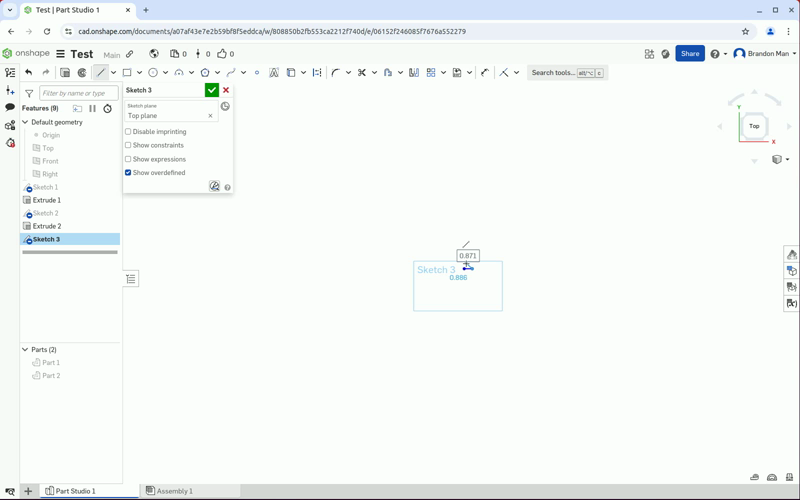
mouse_move(496, 263)
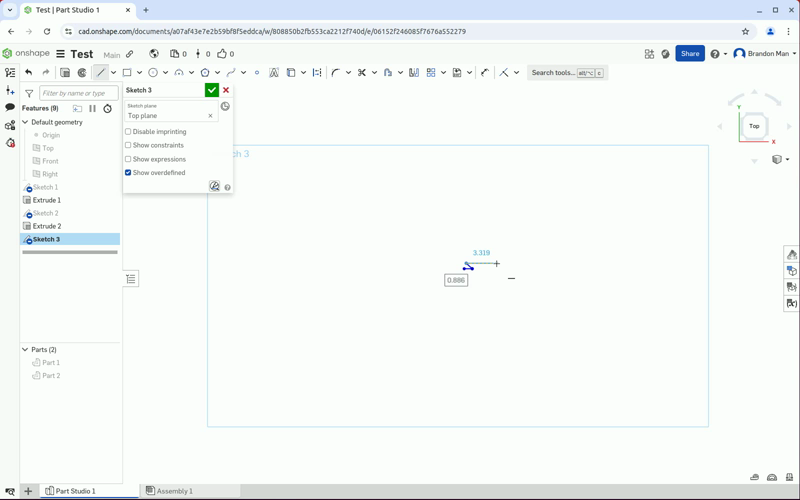
key_down(shift)
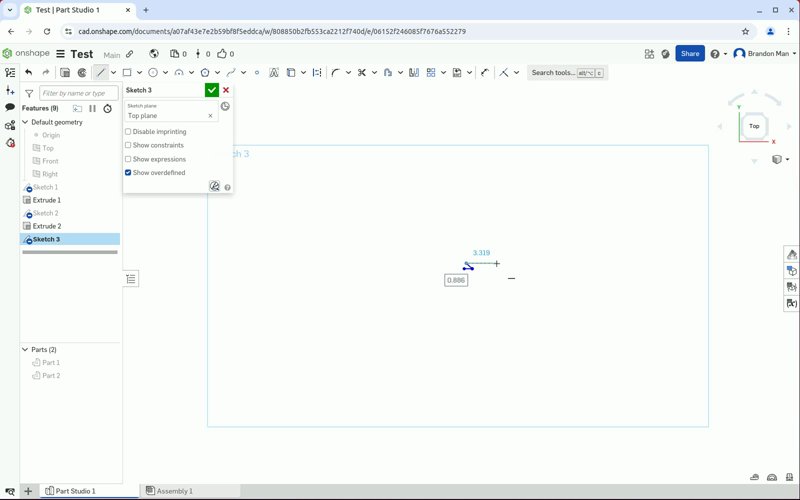
mouse_move(466, 268)
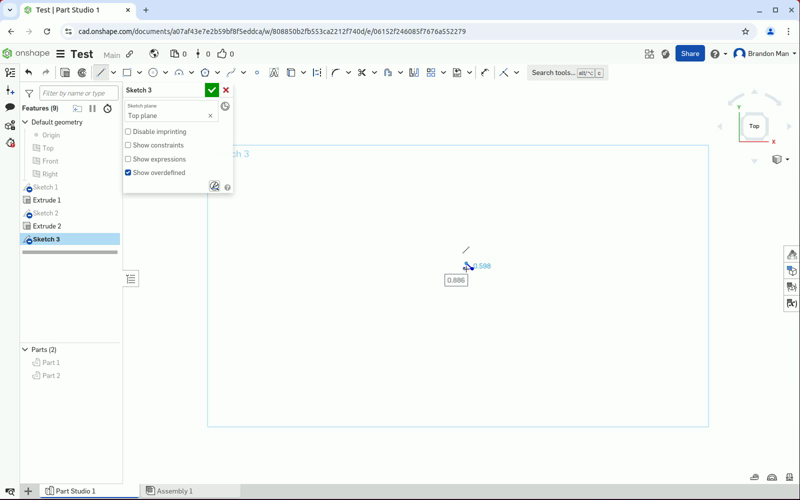
scroll(6)
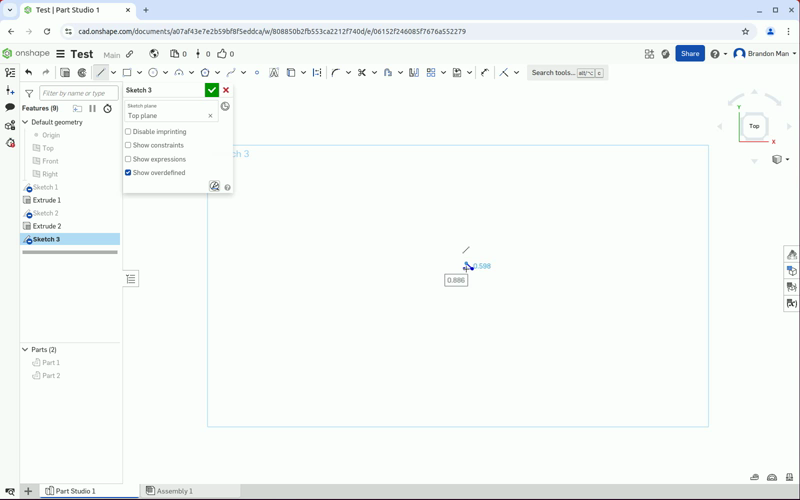
scroll(6)
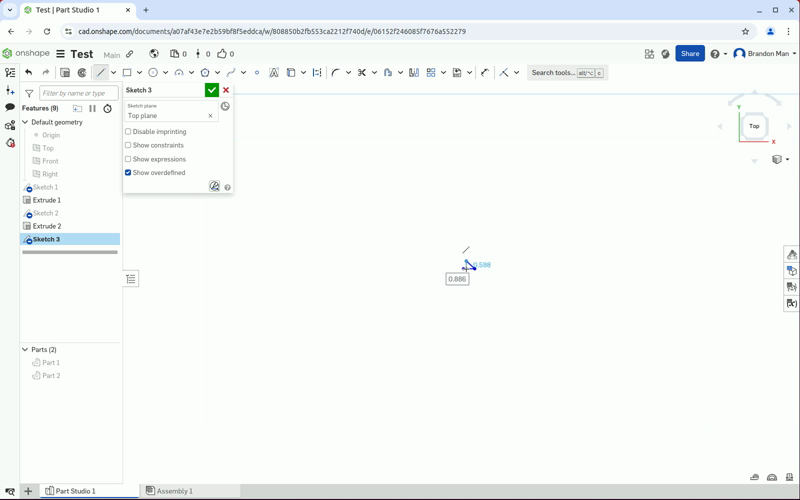
scroll(6)
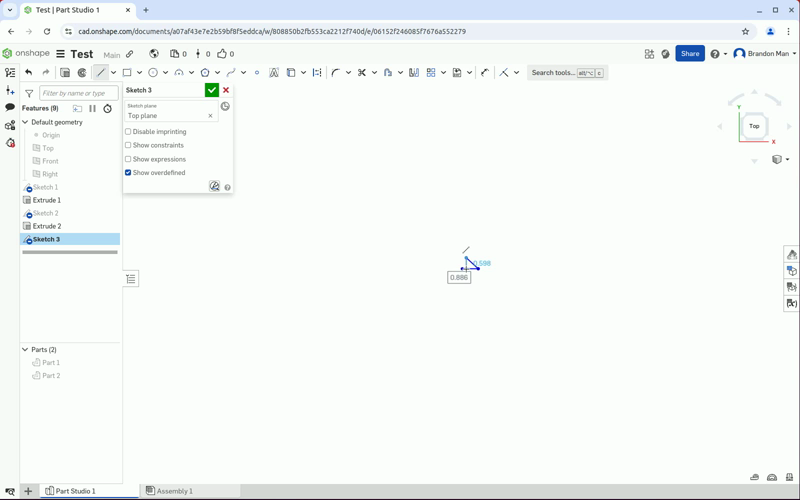
scroll(6)
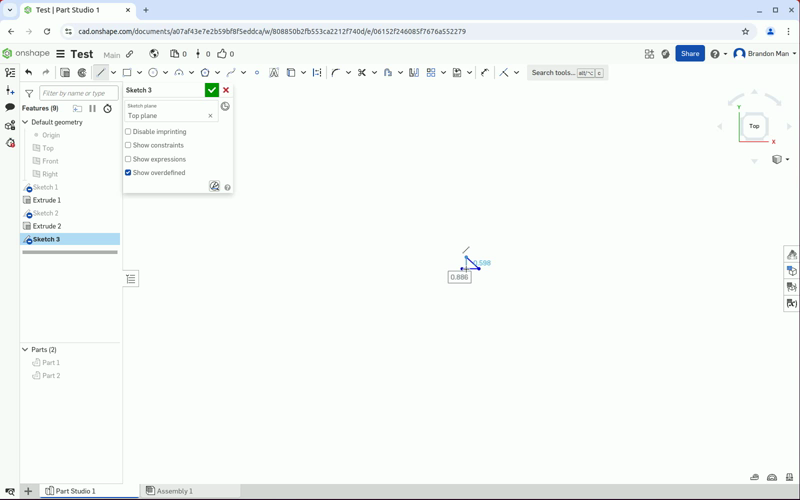
scroll(6)
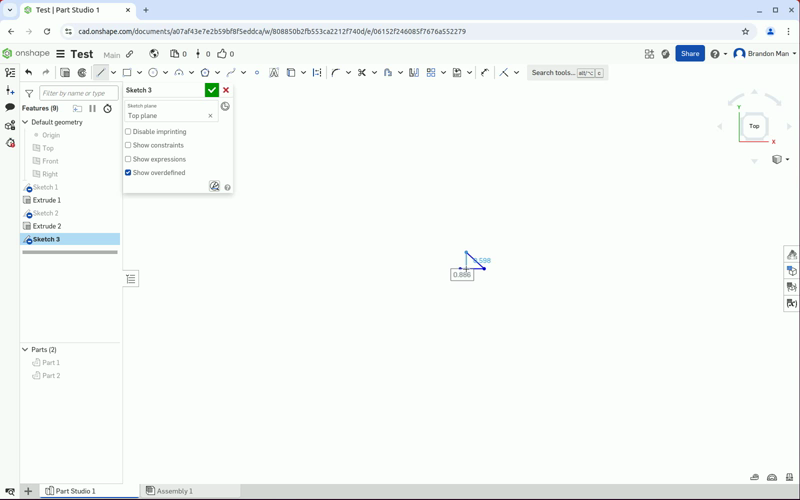
scroll(6)
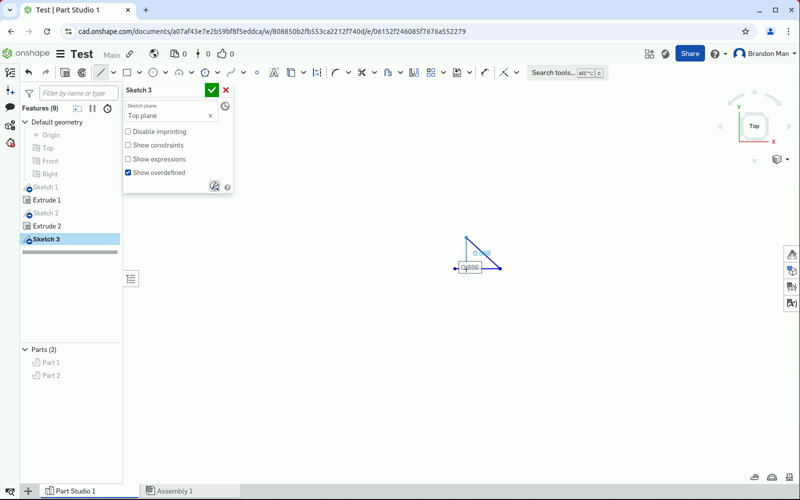
scroll(6)
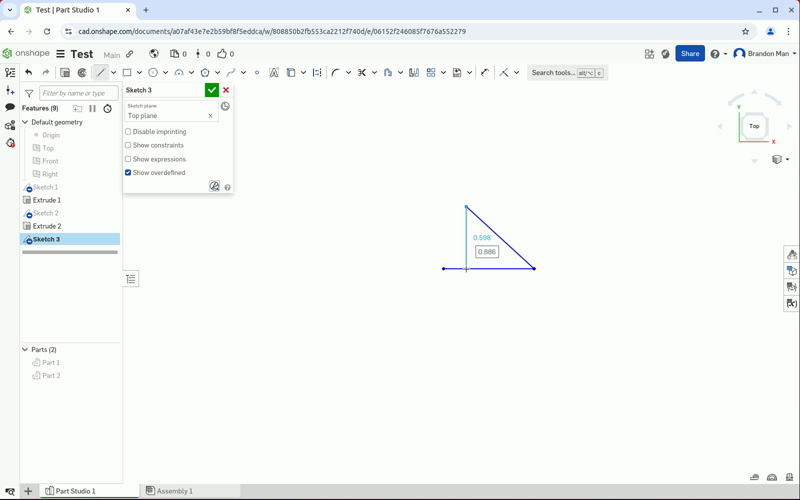
key_up(shift)
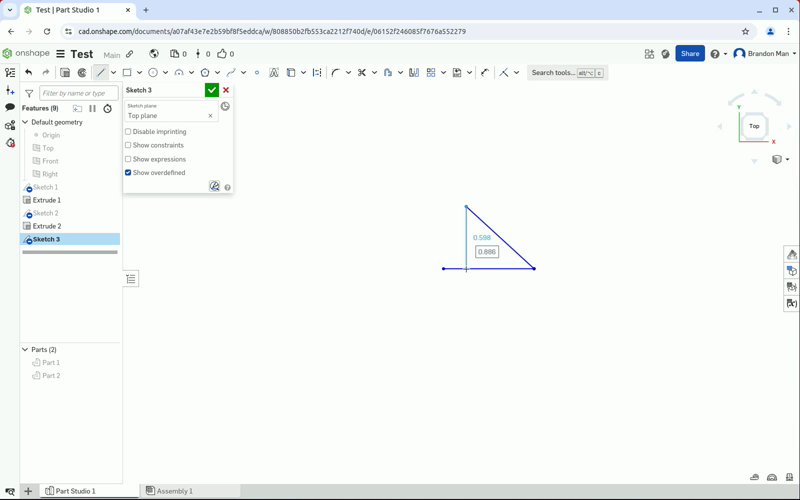
click(466, 268)
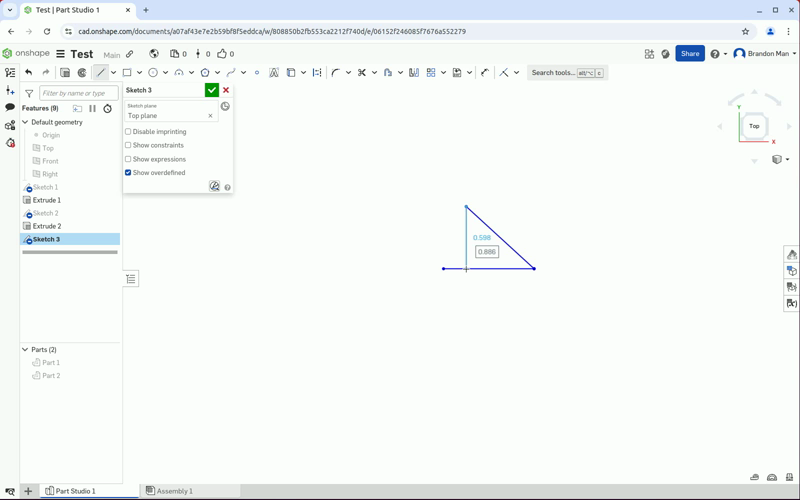
scroll(-6)
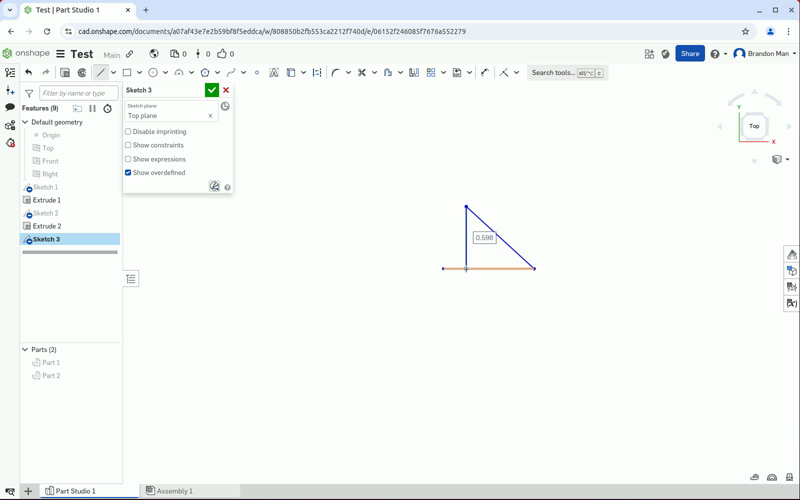
scroll(-6)
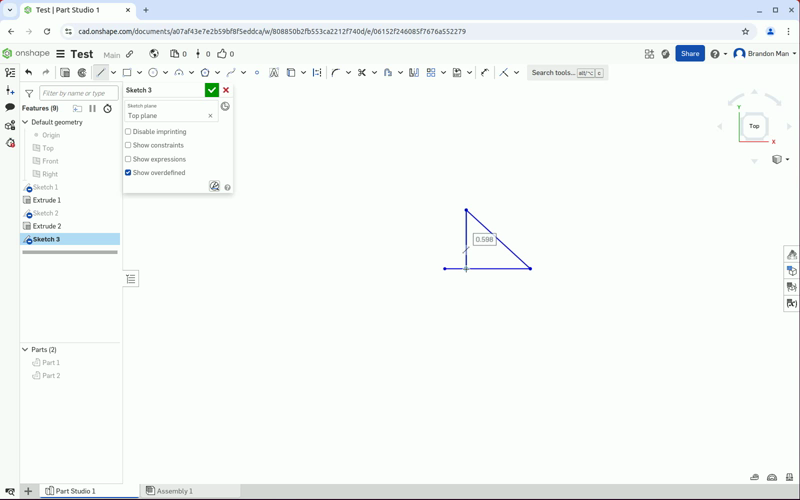
scroll(-6)
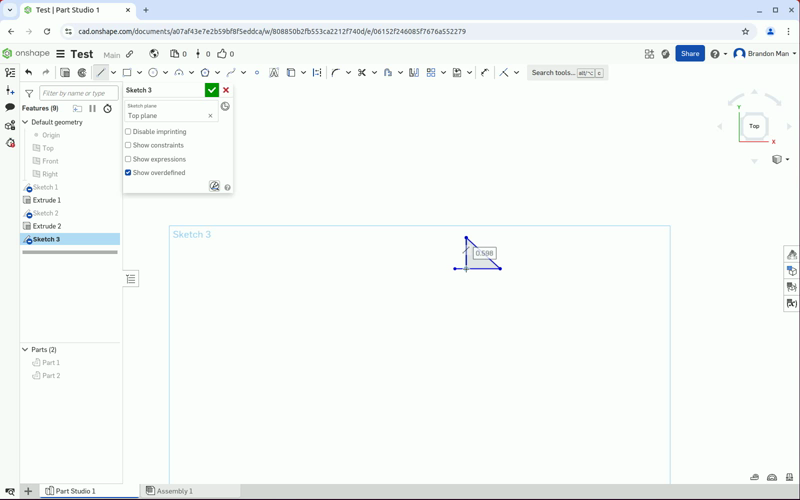
scroll(-6)
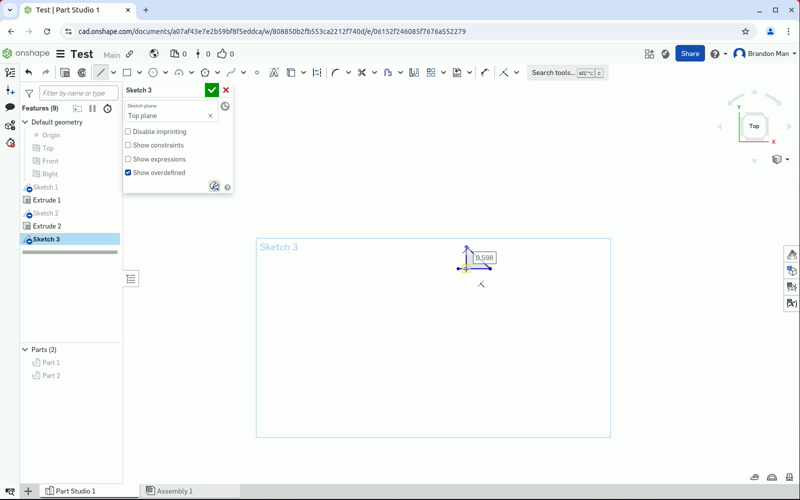
scroll(-6)
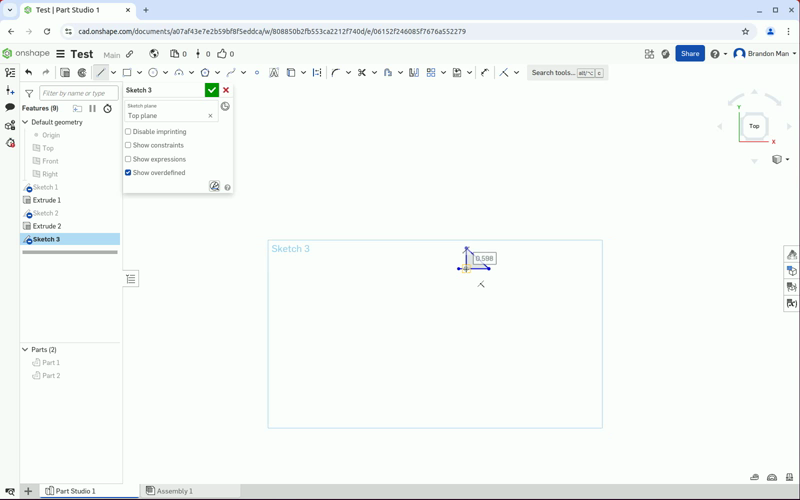
scroll(-6)
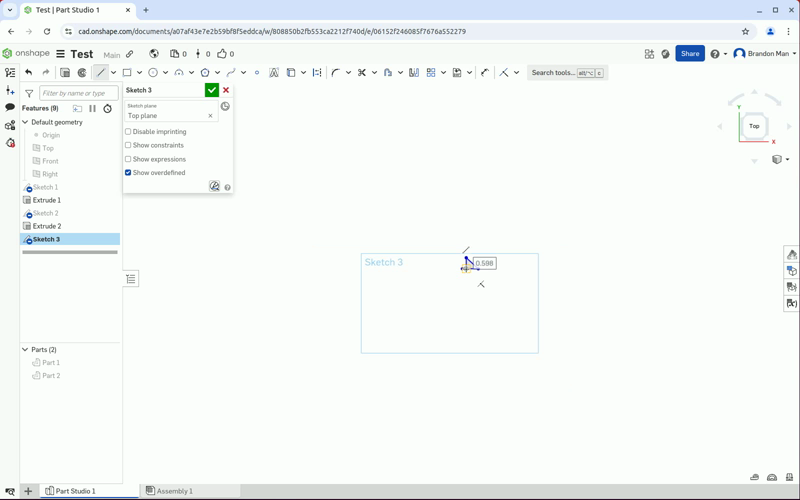
scroll(-6)
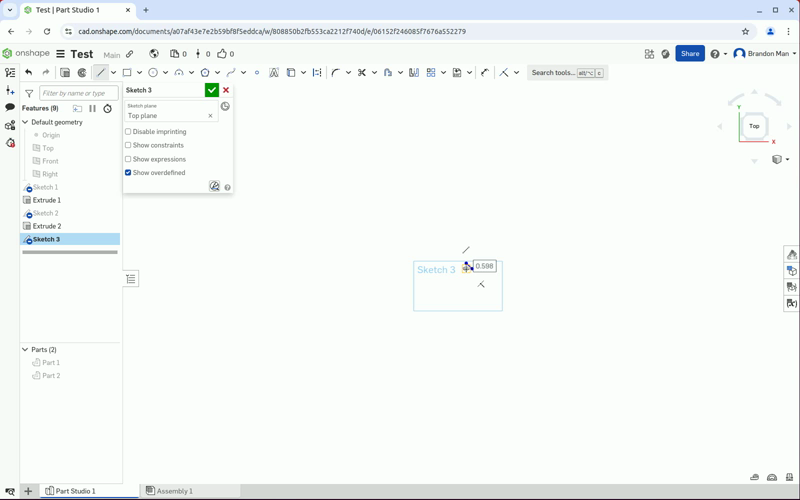
key(esc)
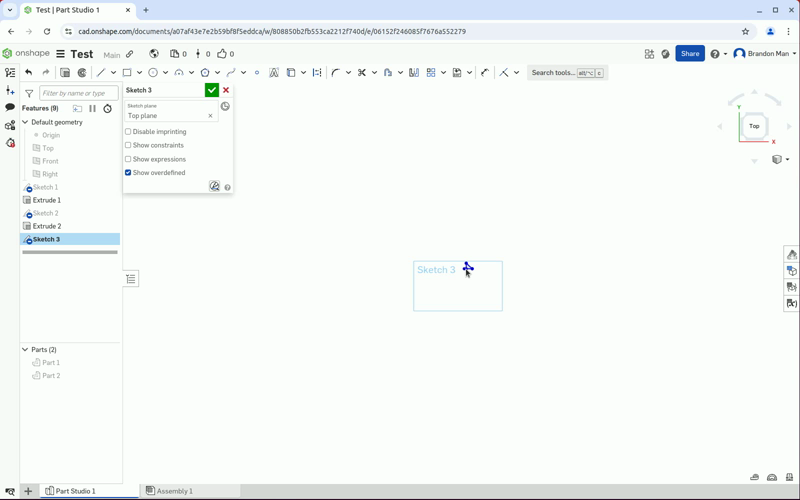
mouse_move(467, 264)
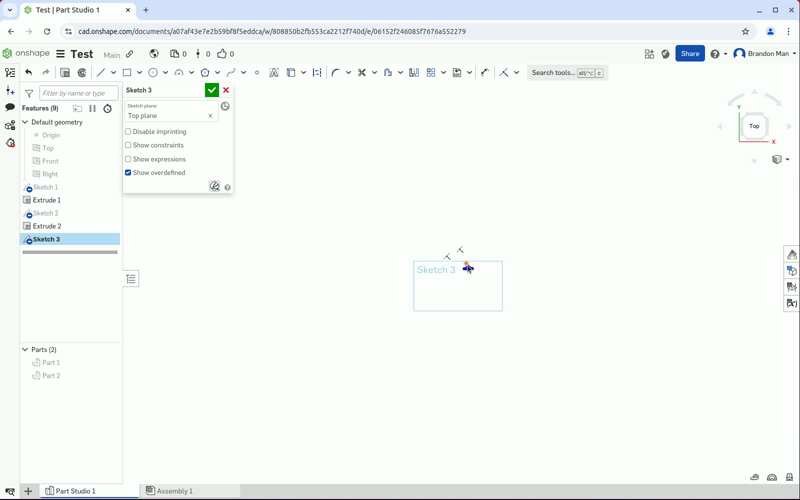
scroll(6)
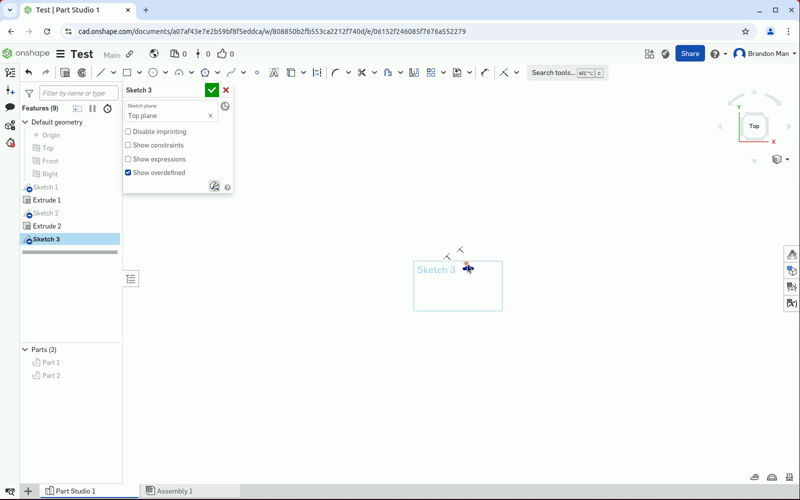
scroll(6)
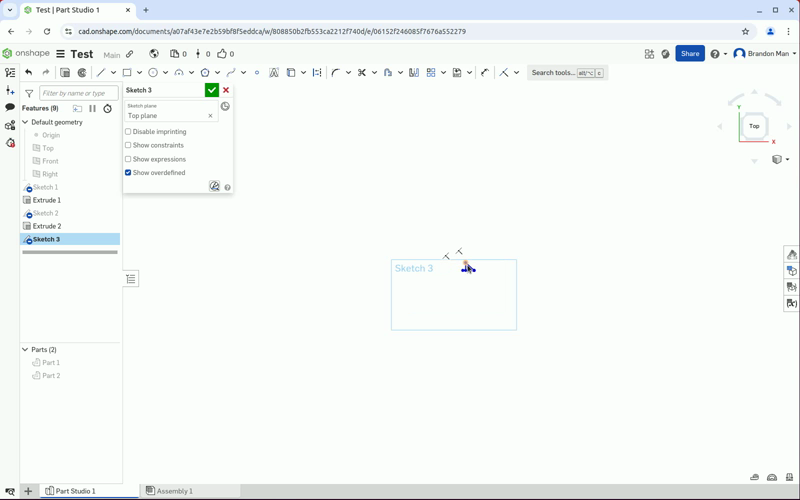
scroll(6)
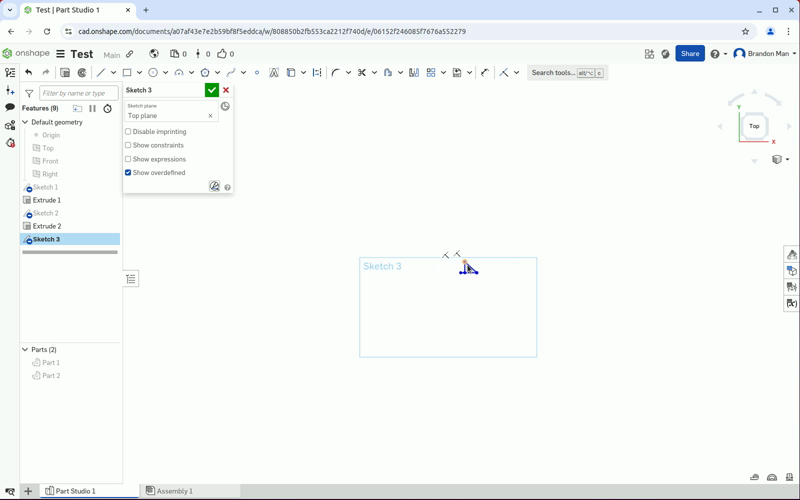
scroll(6)
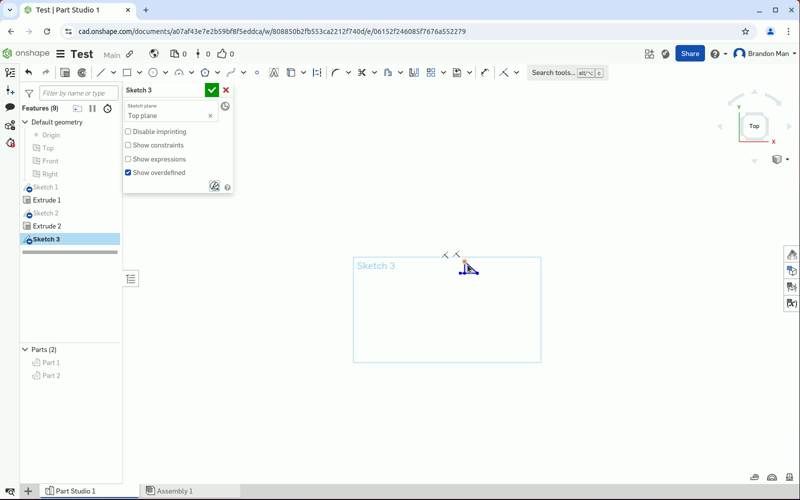
scroll(6)
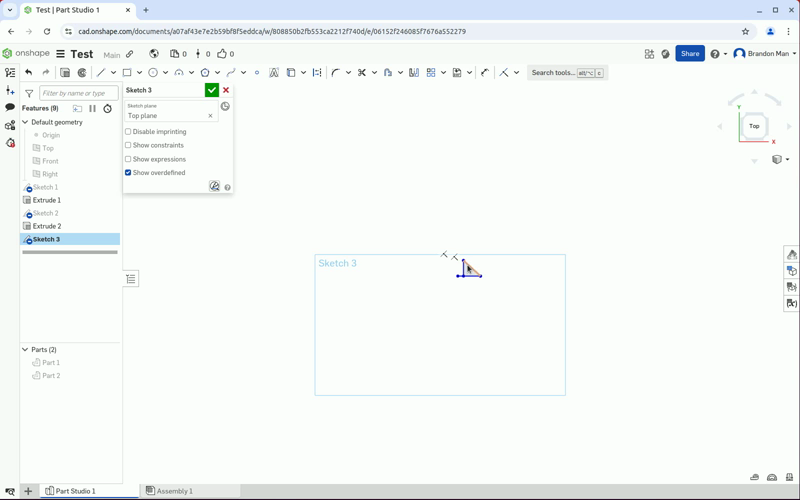
scroll(6)
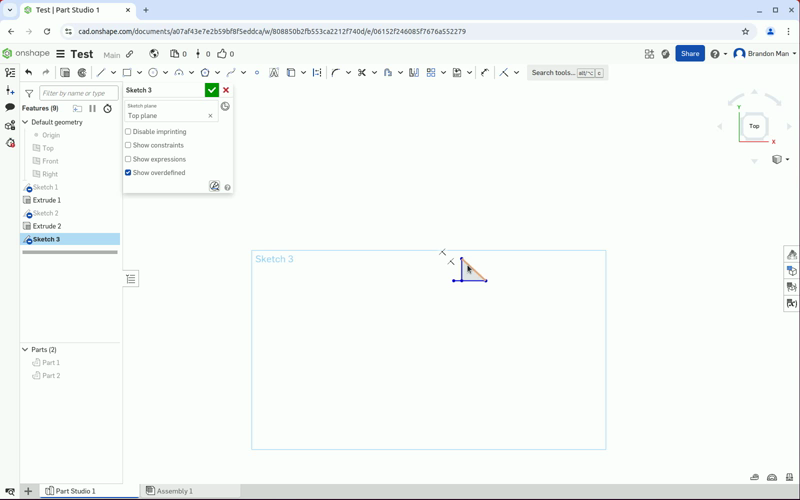
scroll(6)
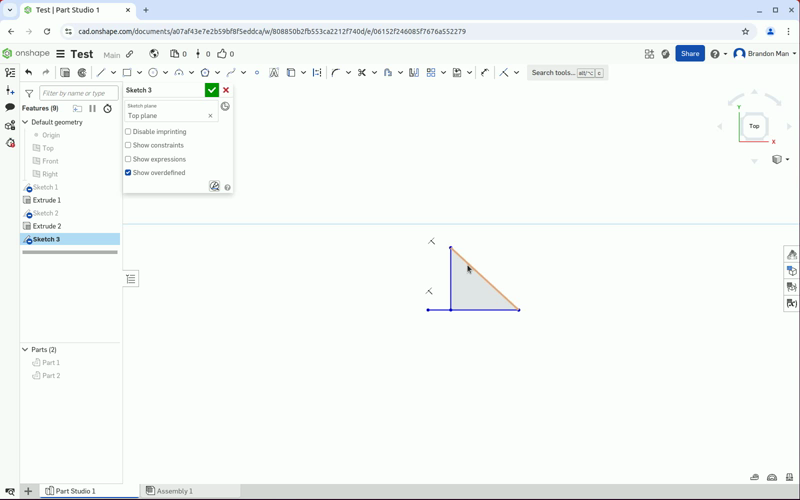
click(467, 264)
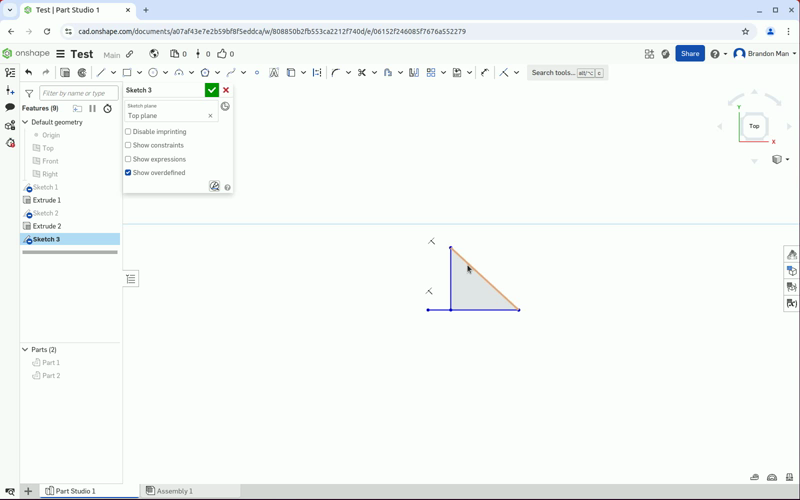
scroll(-6)
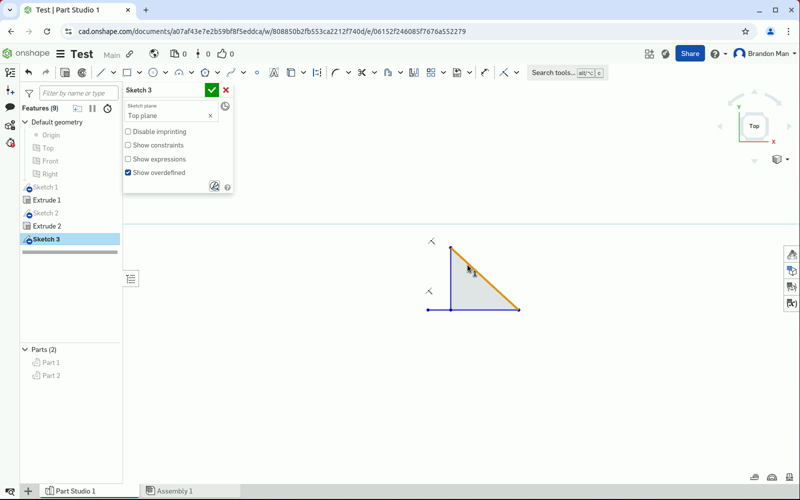
scroll(-6)
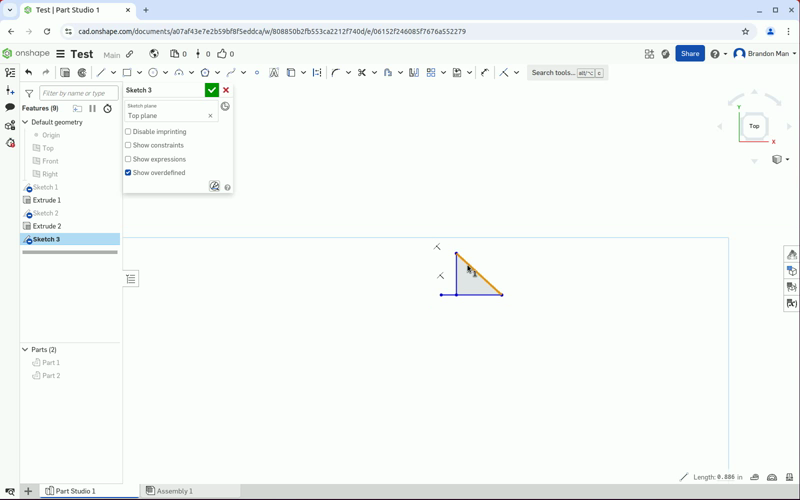
scroll(-6)
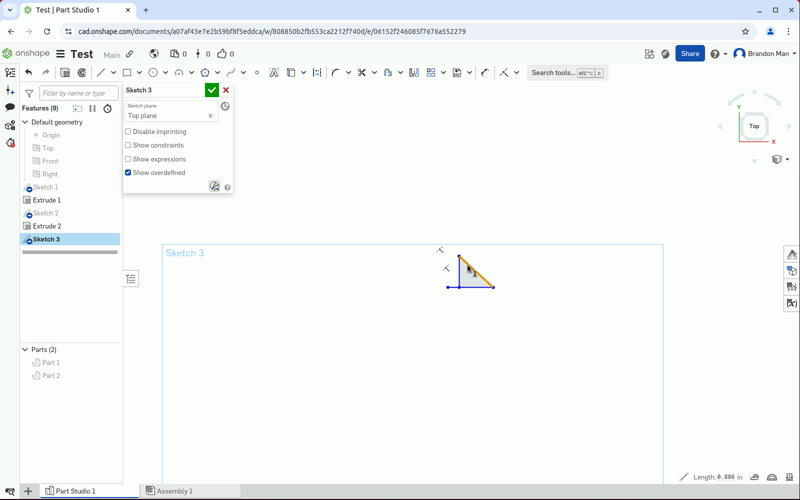
scroll(-6)
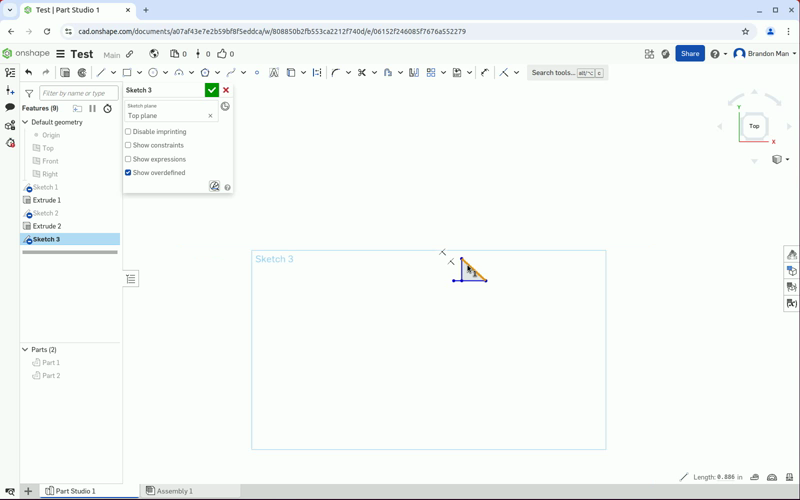
scroll(-6)
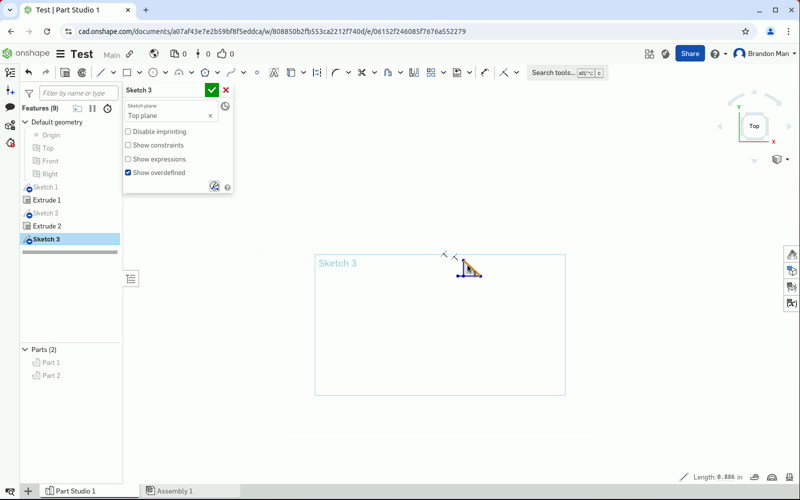
scroll(-6)
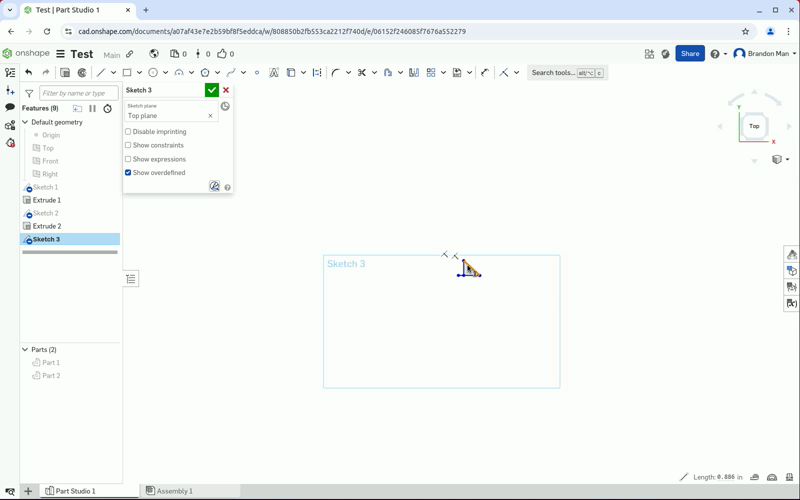
scroll(-6)
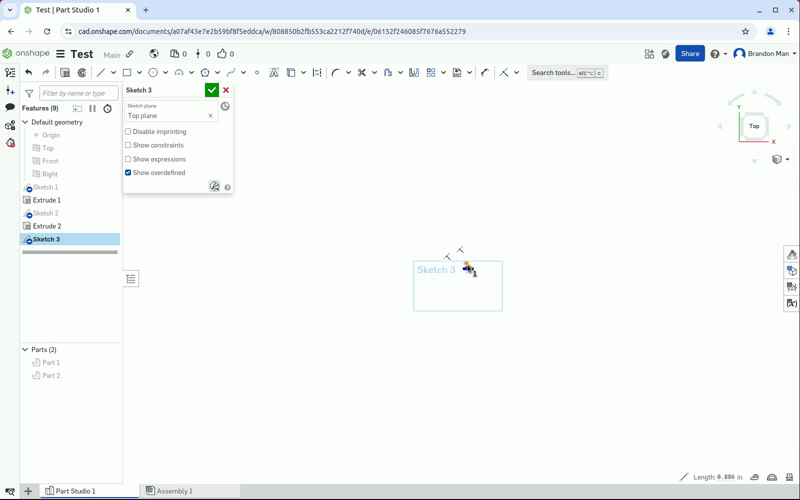
mouse_move(73, 352)
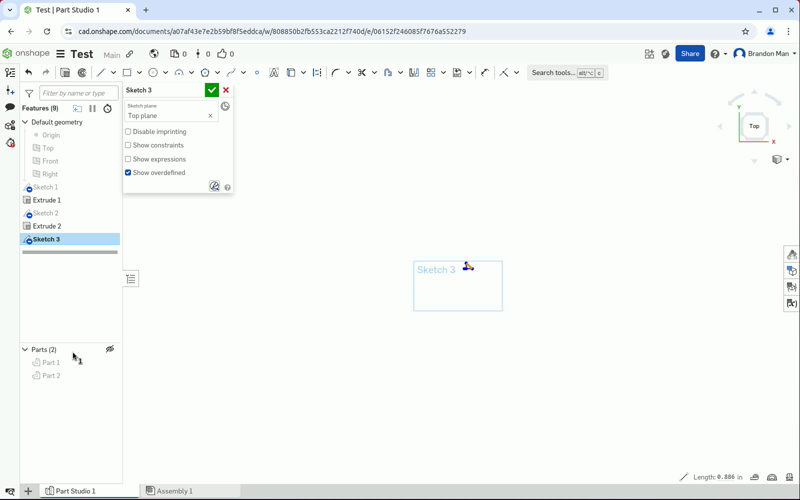
key(shift+y)
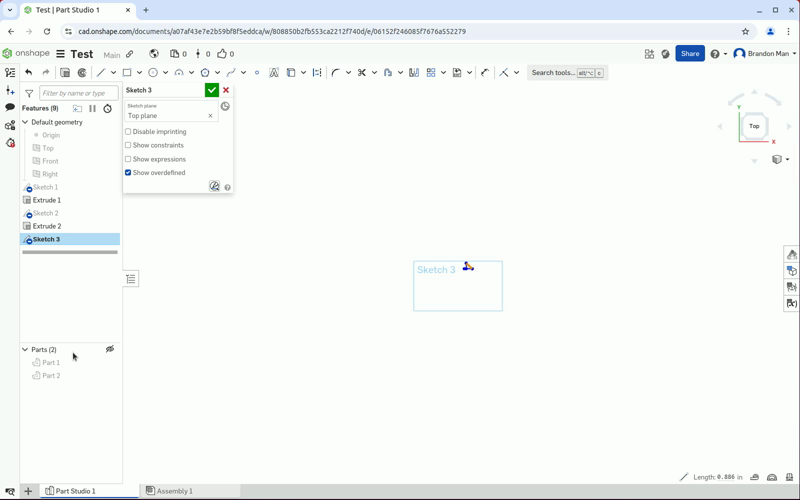
key(shift+e)
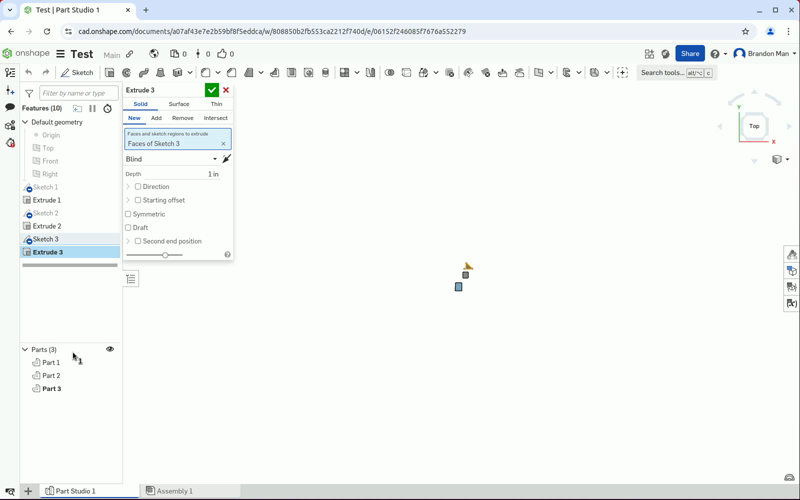
mouse_move(143, 106)
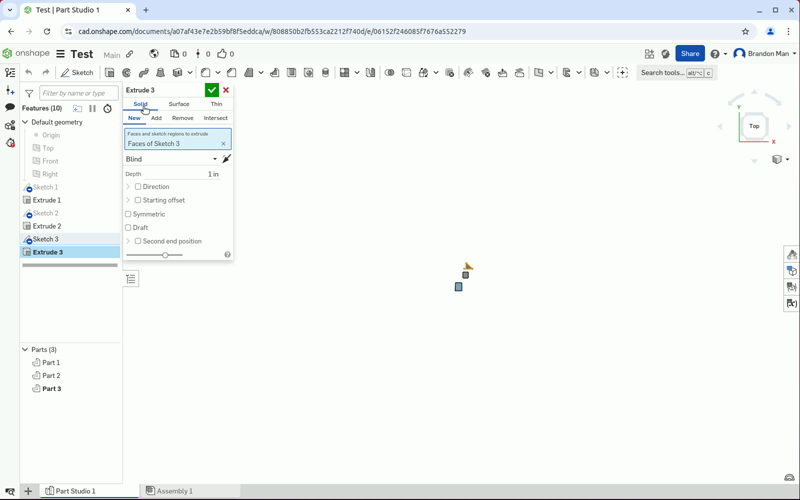
click(143, 106)
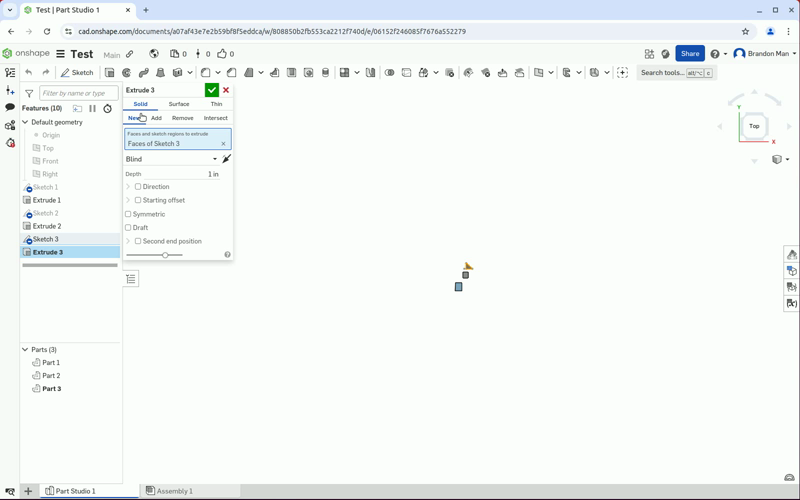
mouse_move(137, 120)
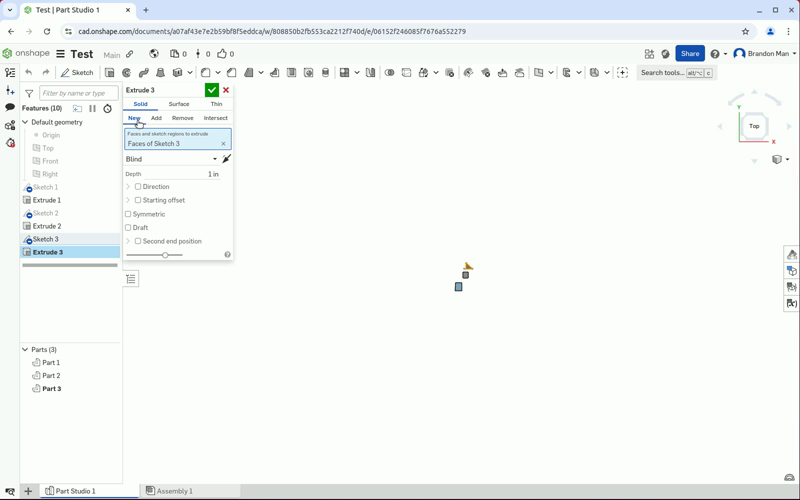
click(137, 120)
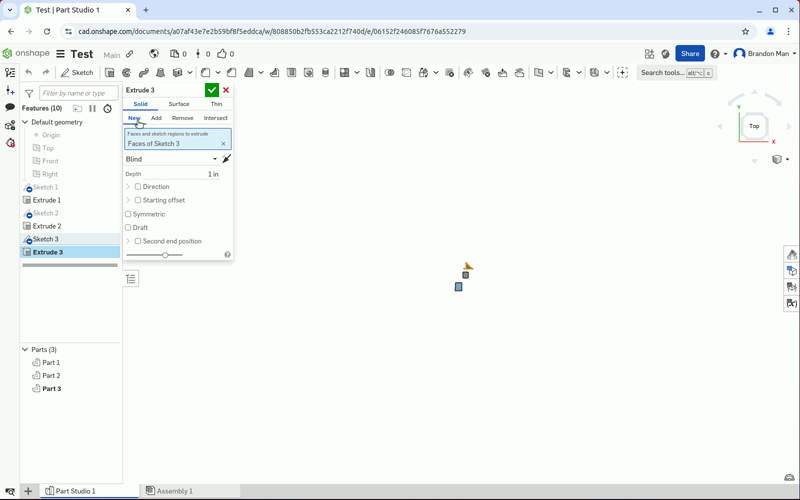
key(tab, 4)
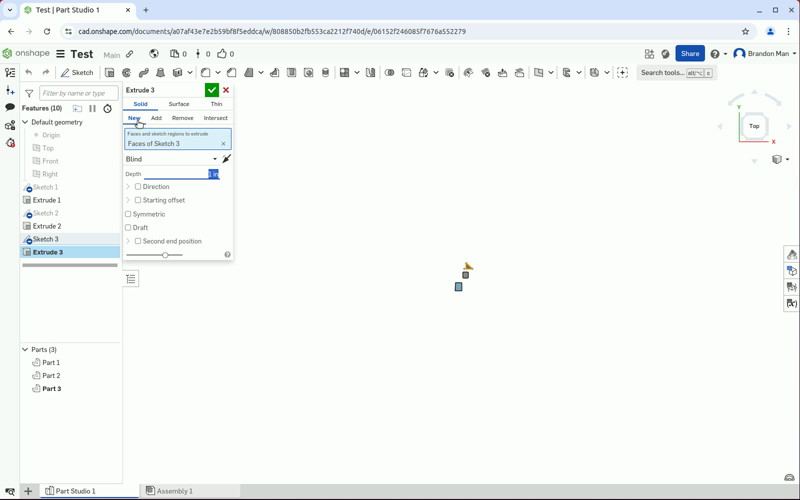
text(0.722)
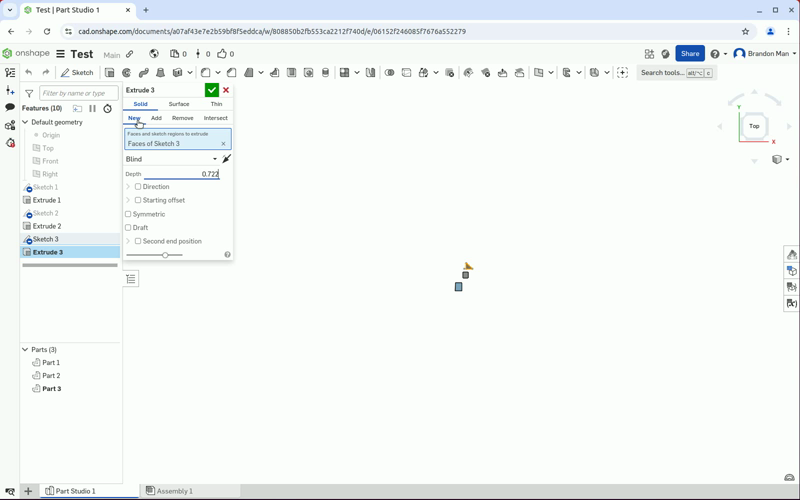
key(enter)
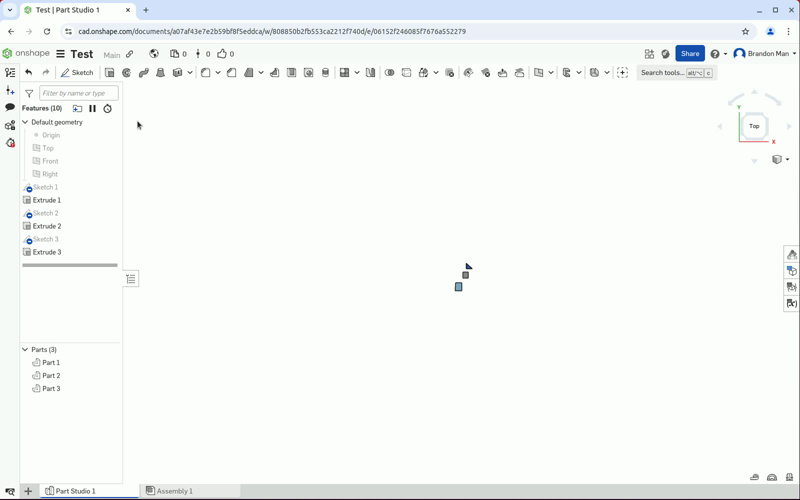
key(shift+h)
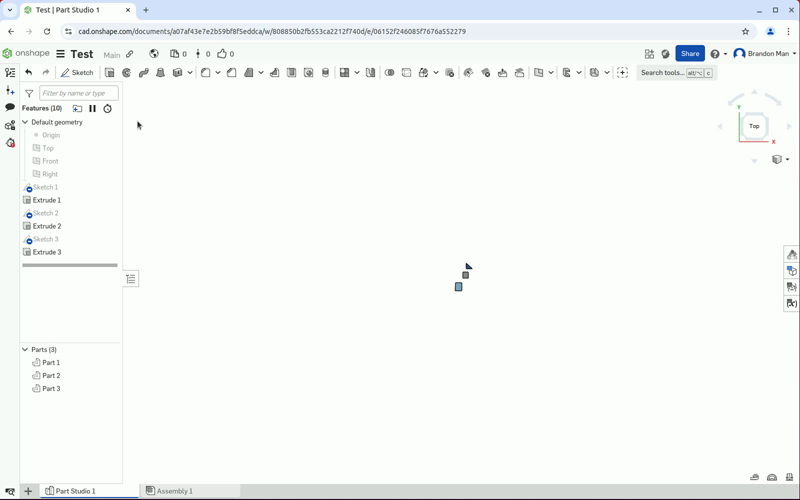
key(shift+h)
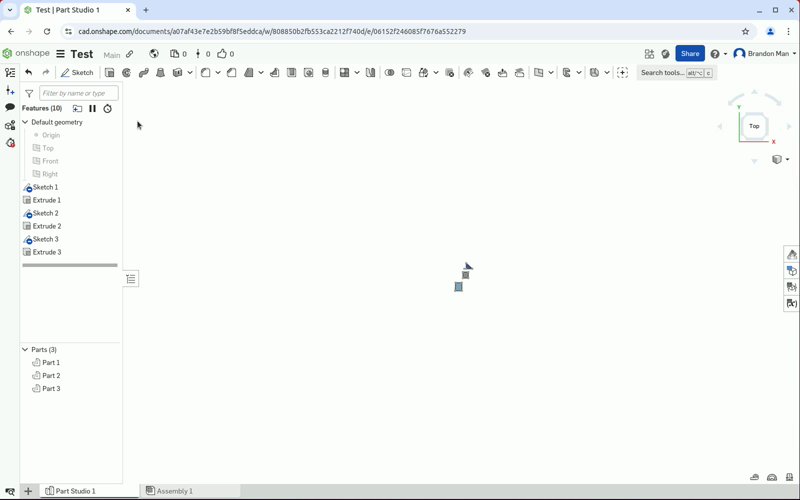
key(shift+7)
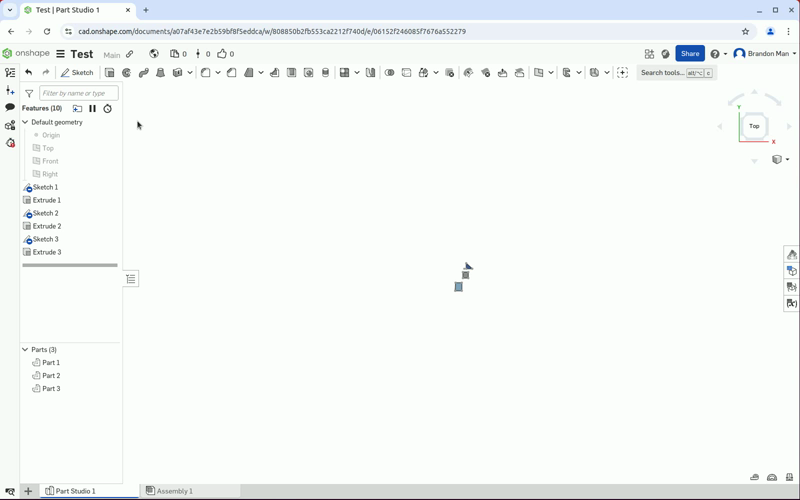
key(up, 3)
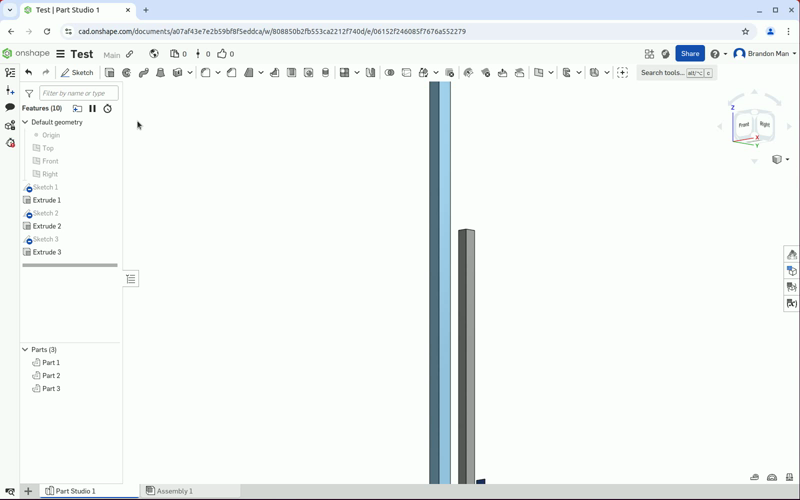
key(left, 3)
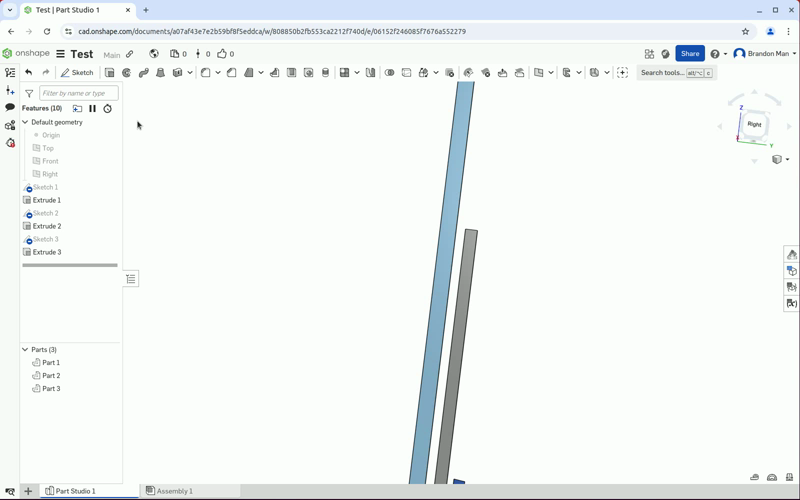
key(right, 3)
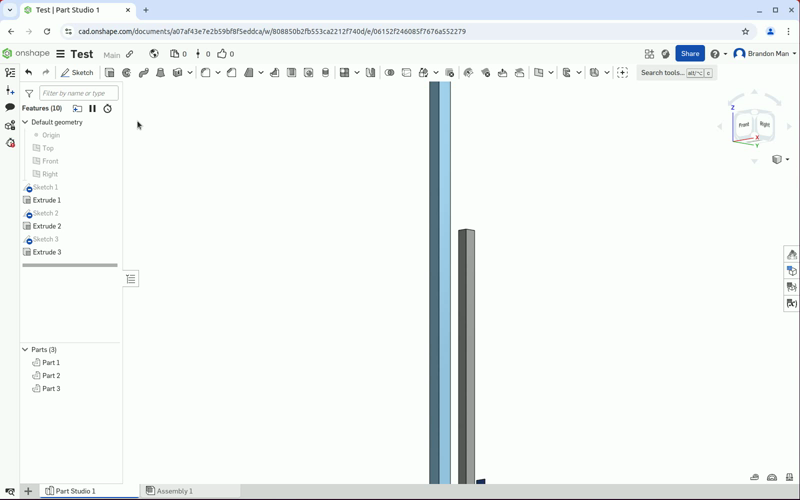
key(down, 3)
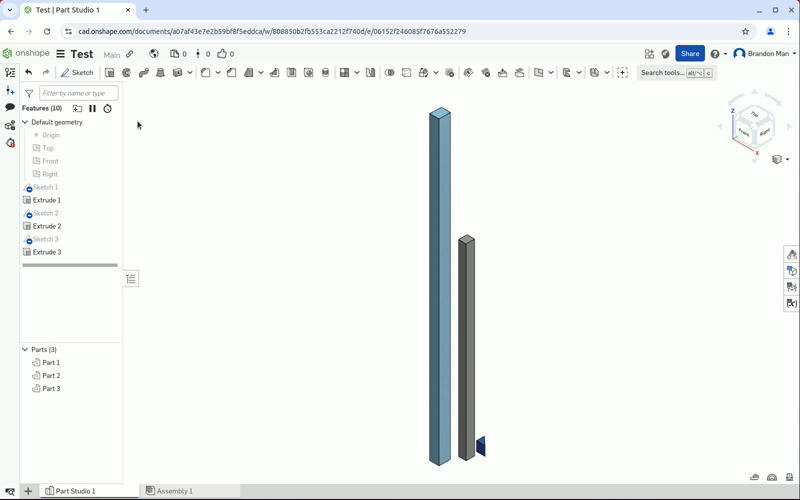
mouse_move(73, 189)
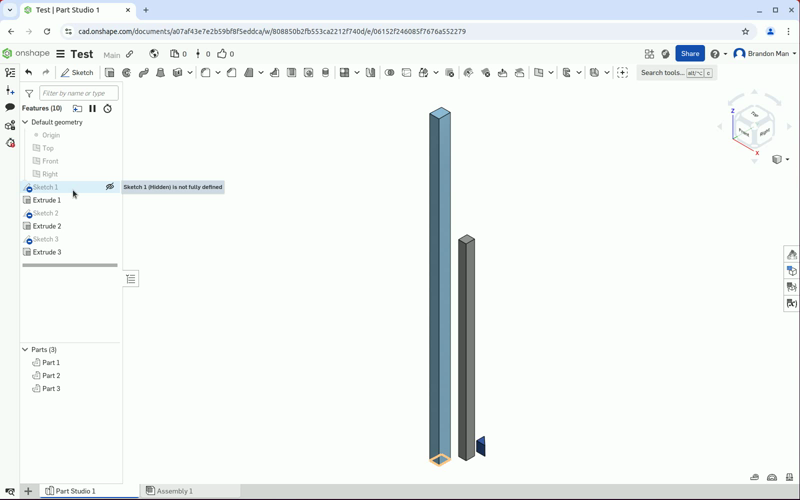
click(73, 189)